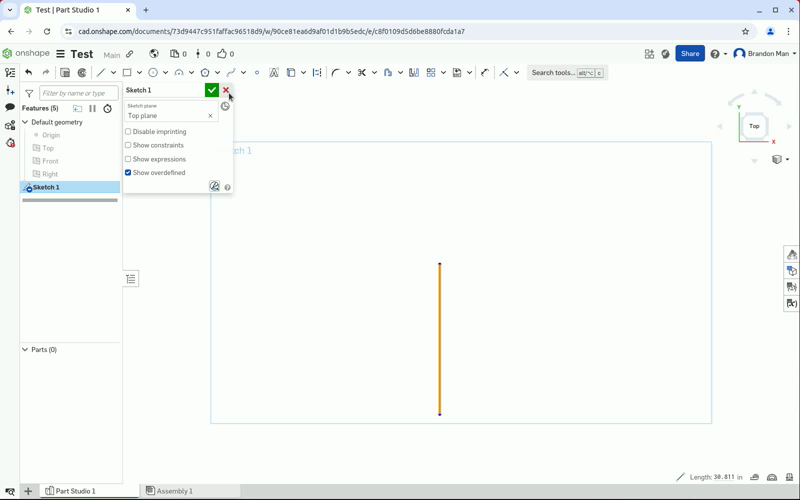
key(shift+h)
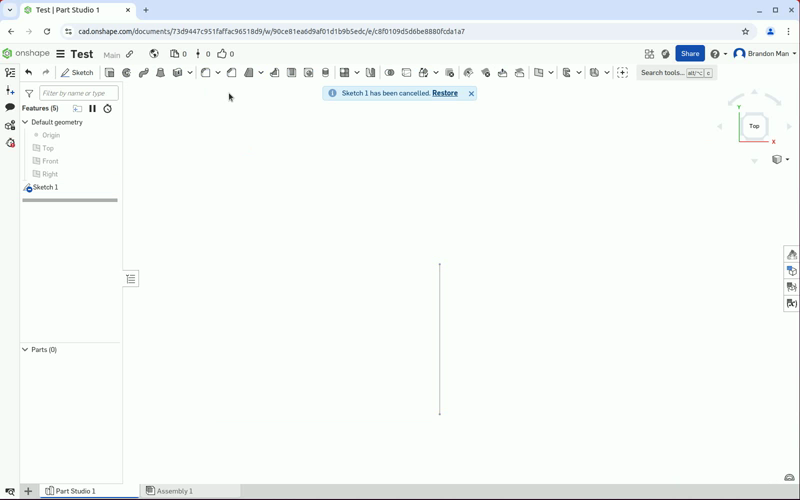
key(shift+s)
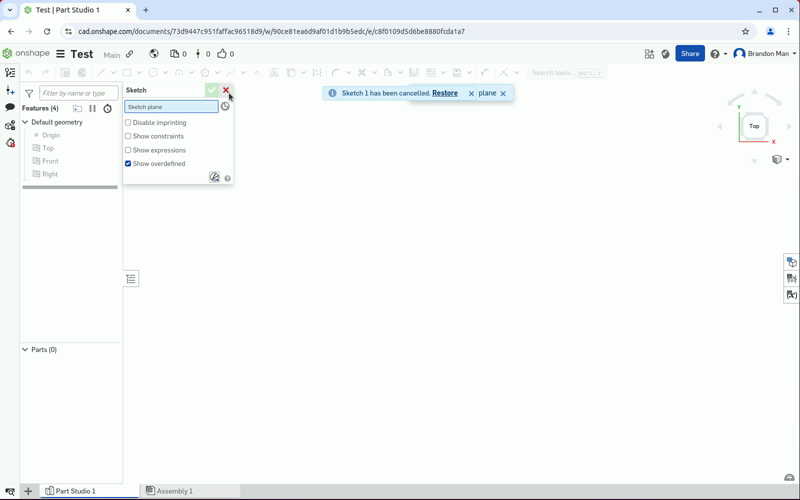
mouse_move(73, 150)
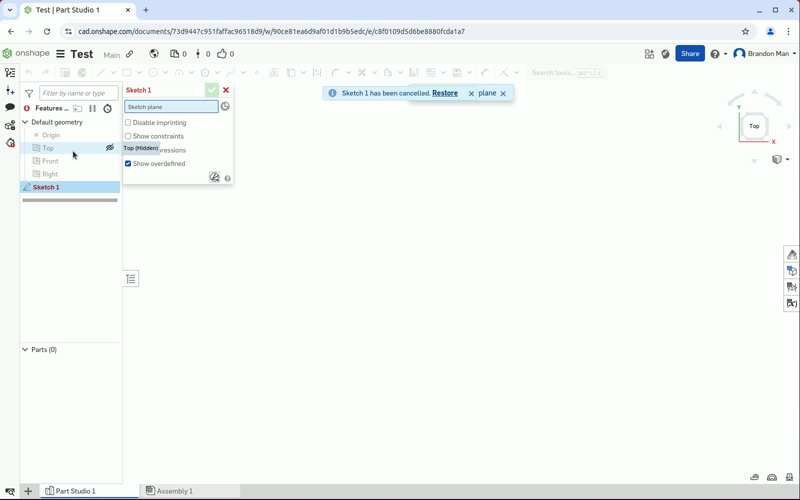
click(73, 150)
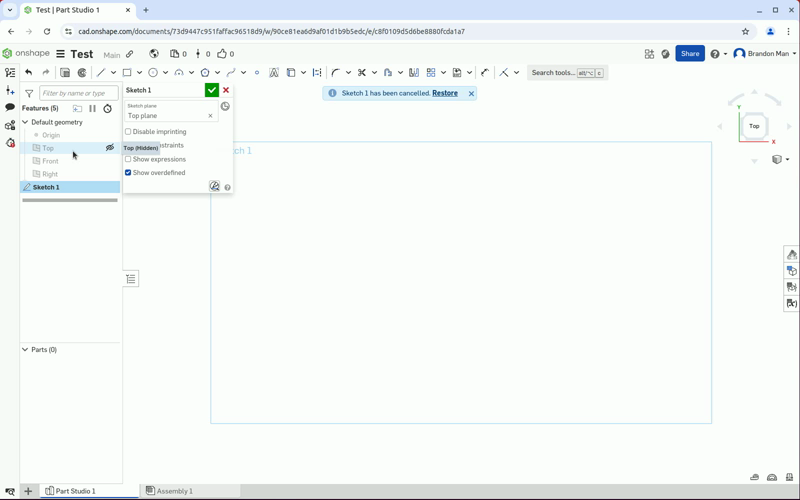
mouse_move(73, 352)
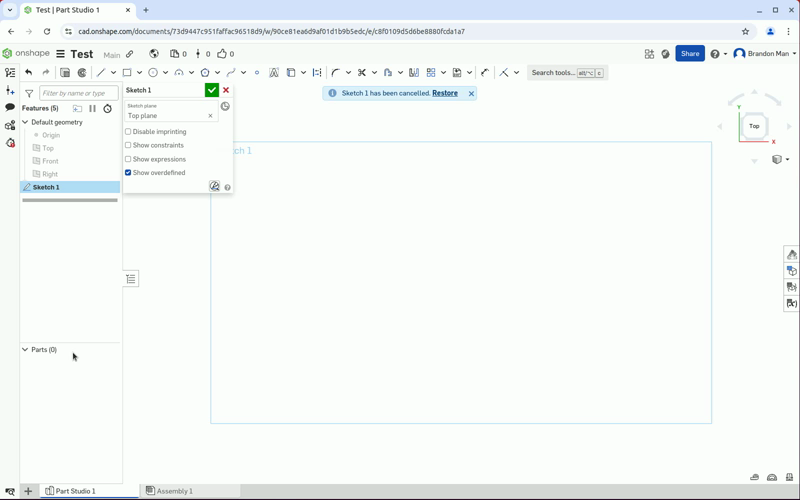
key(y)
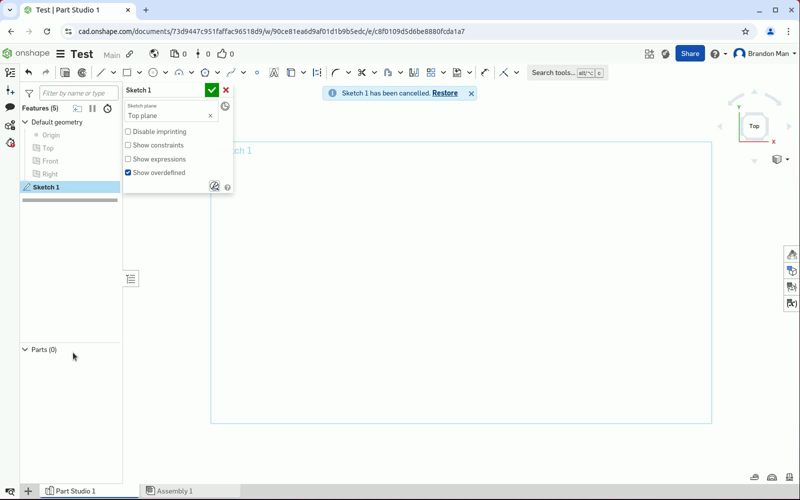
key(l)
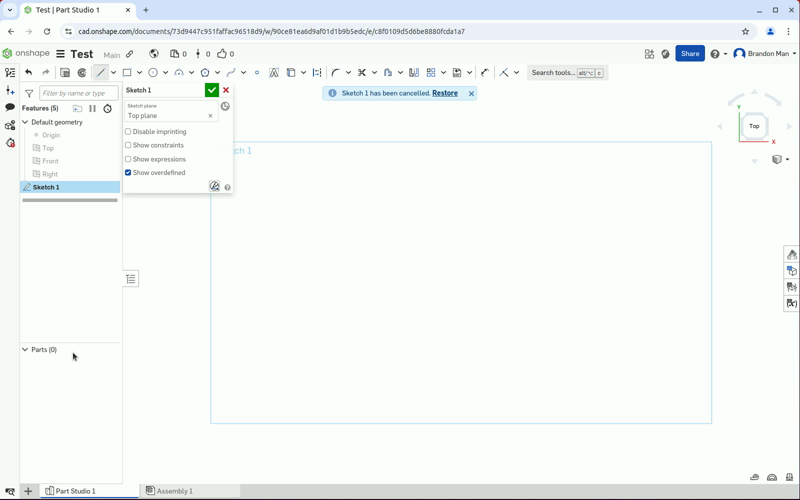
key_down(shift)
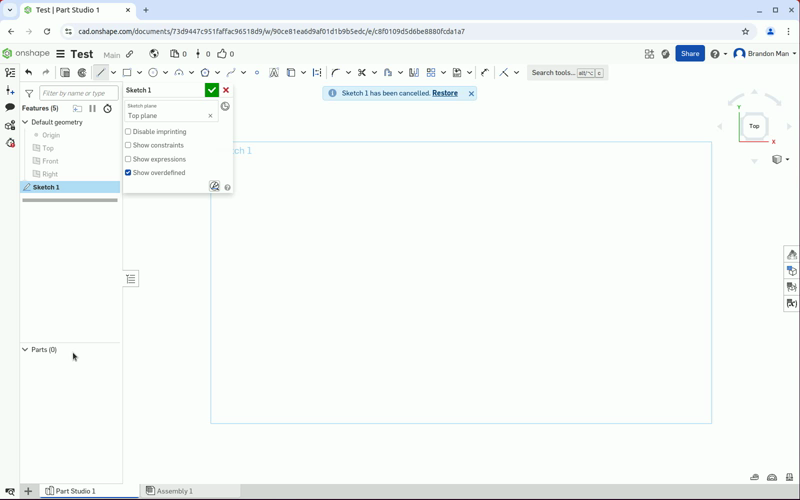
mouse_move(460, 366)
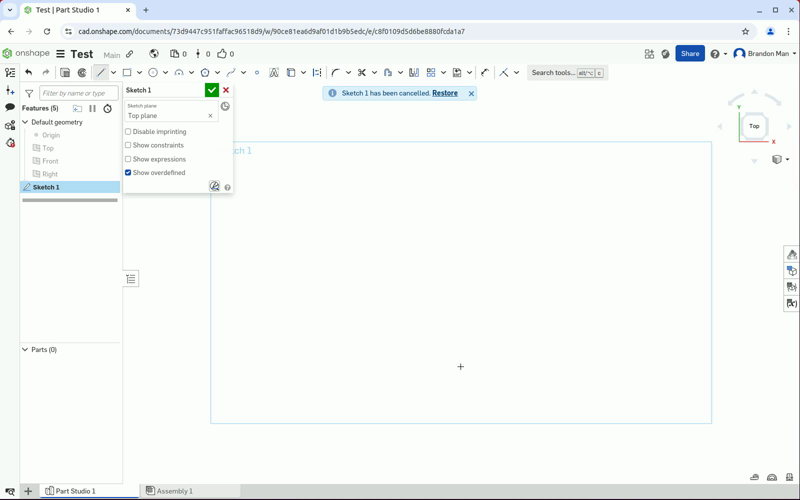
click(460, 366)
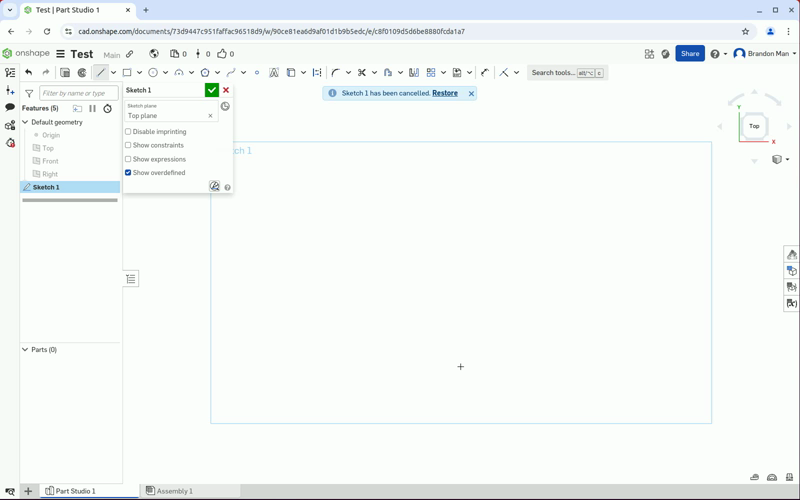
key_up(shift)
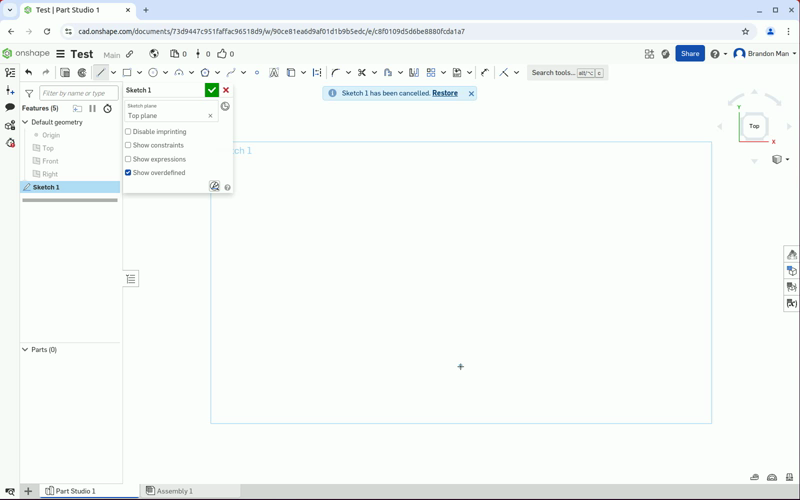
key_down(shift)
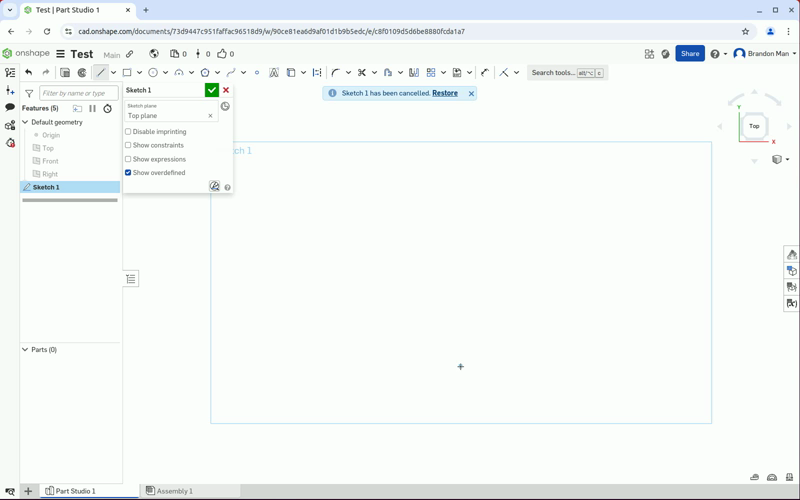
mouse_move(557, 366)
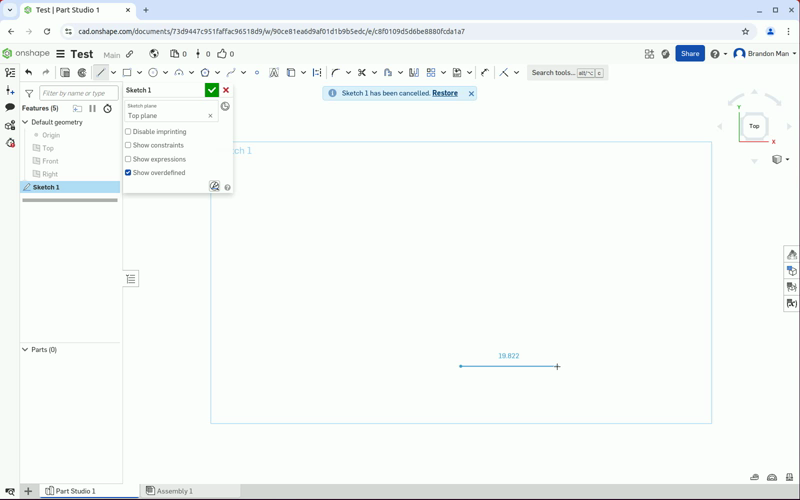
click(557, 366)
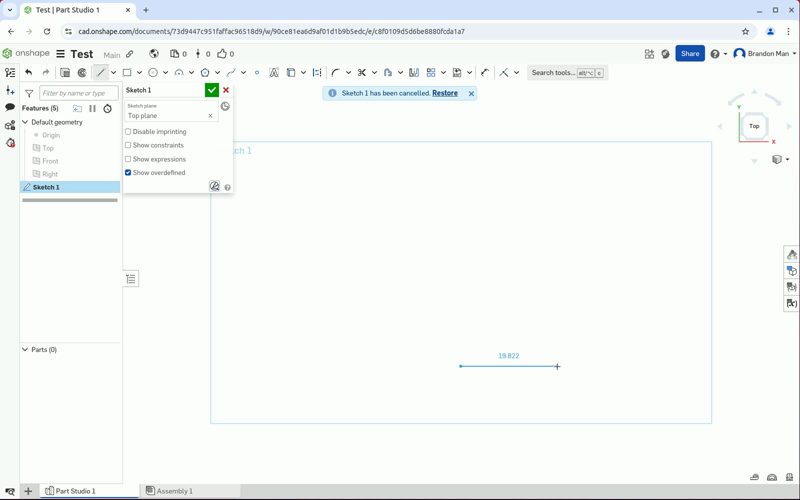
key_up(shift)
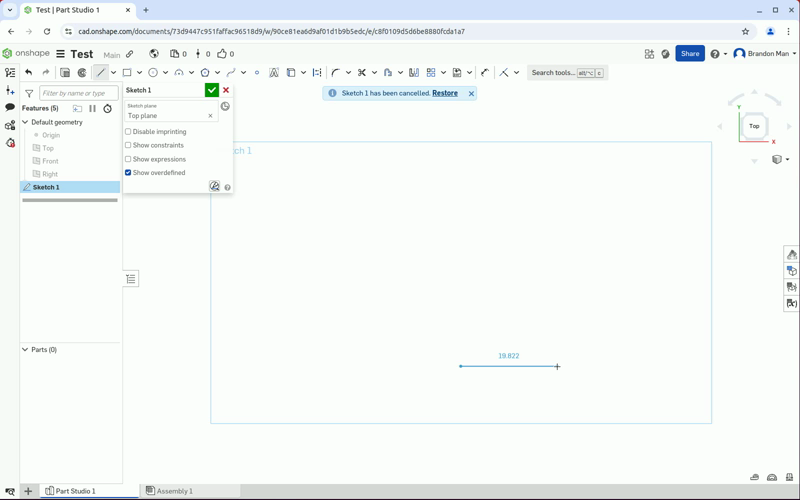
key_down(shift)
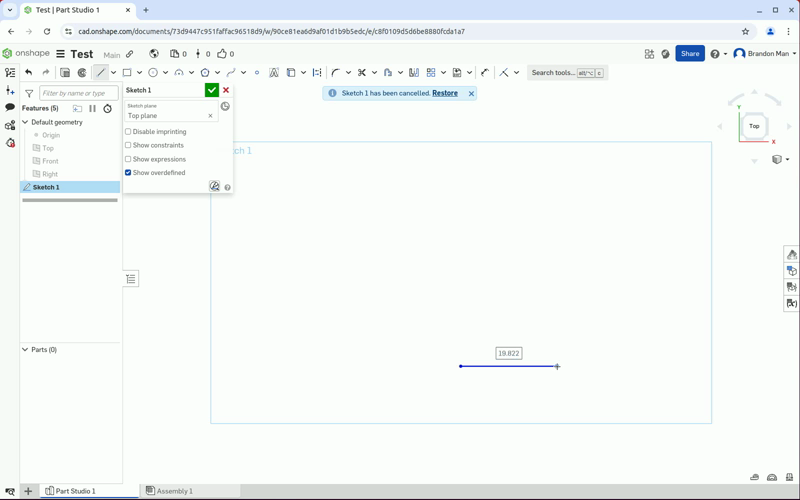
mouse_move(557, 283)
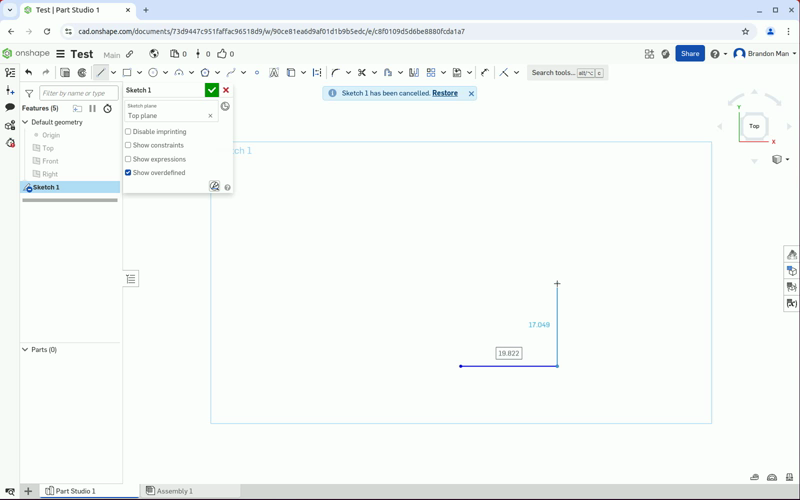
click(557, 283)
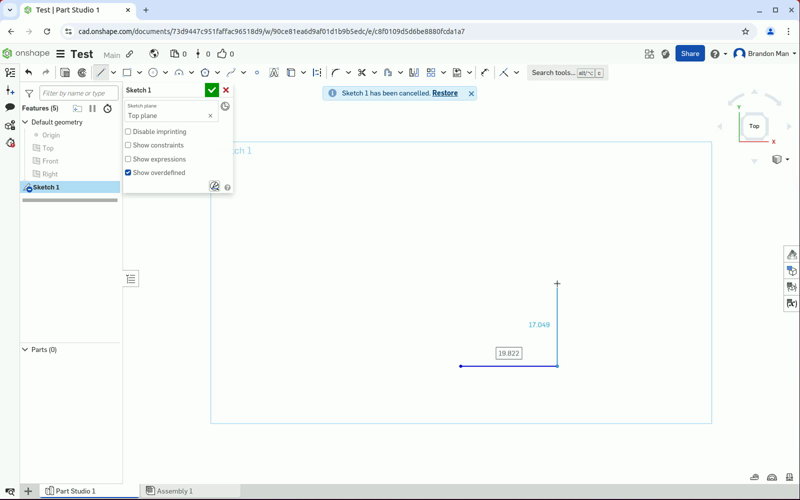
key_up(shift)
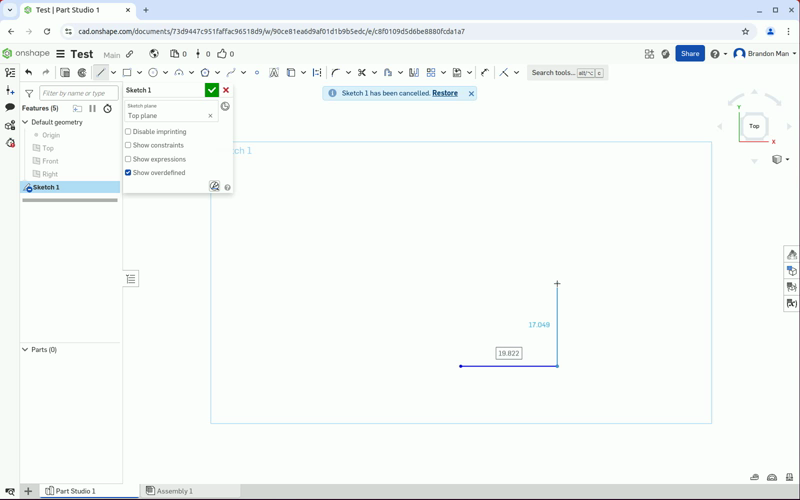
key_down(shift)
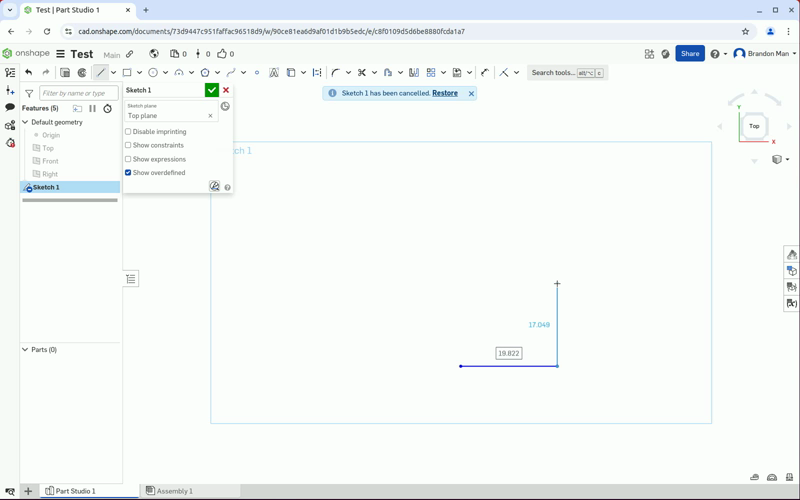
mouse_move(460, 283)
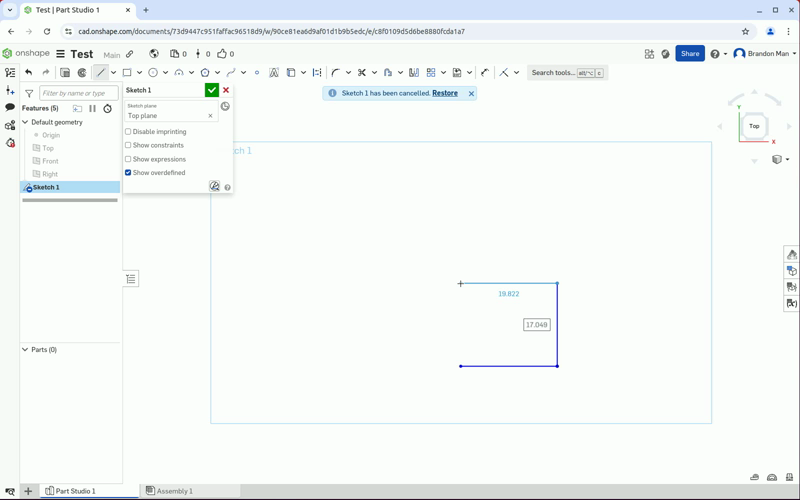
click(460, 283)
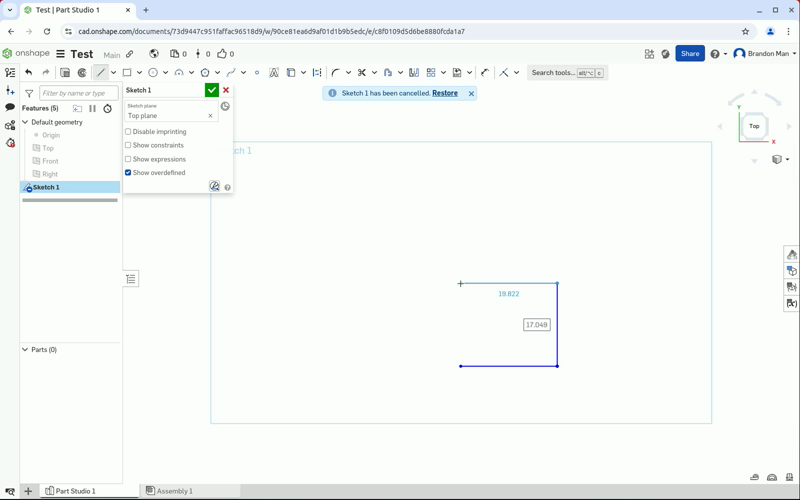
key_up(shift)
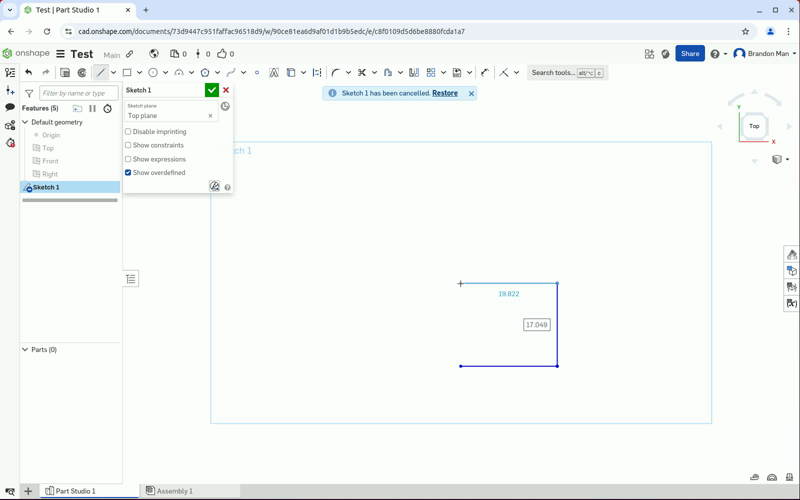
key_down(shift)
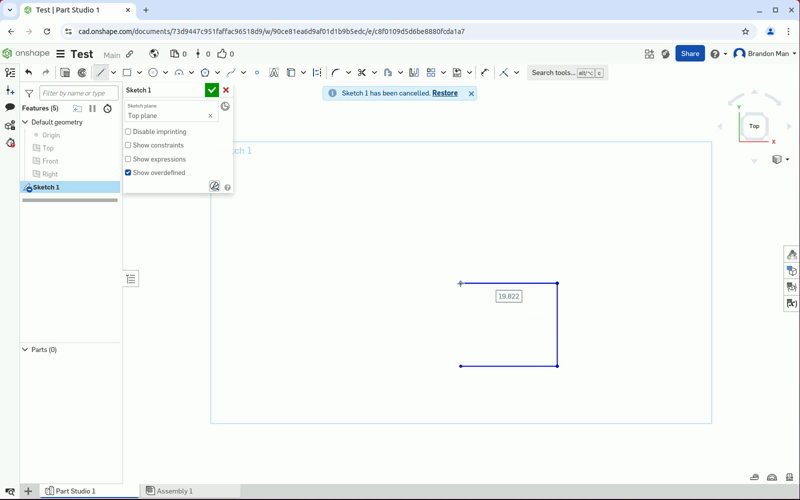
mouse_move(460, 366)
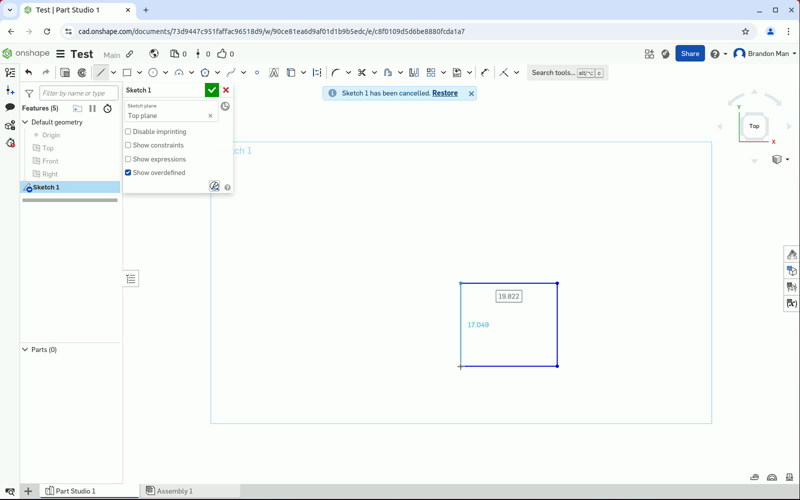
key_up(shift)
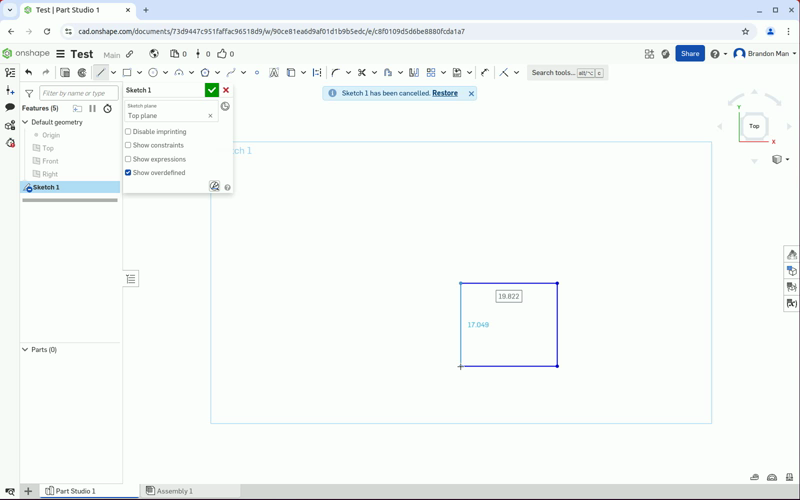
click(460, 366)
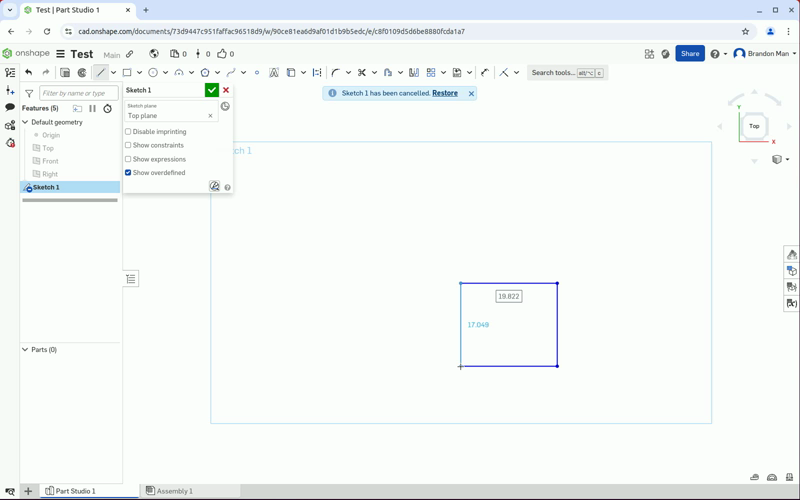
key(esc)
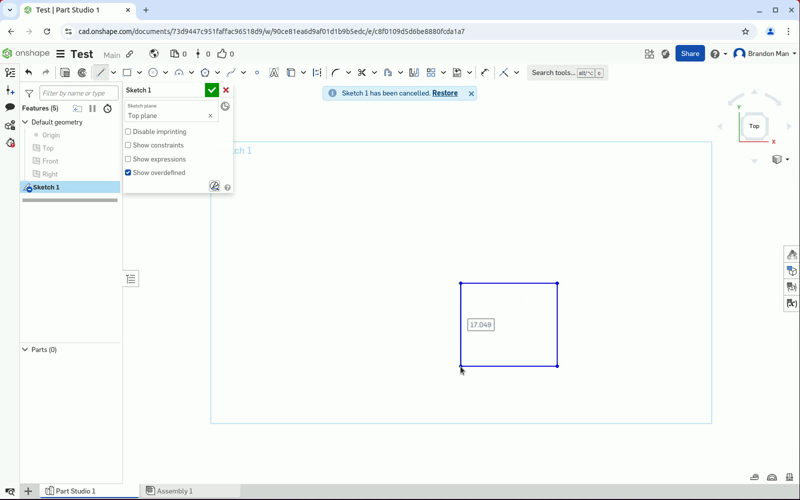
mouse_move(467, 298)
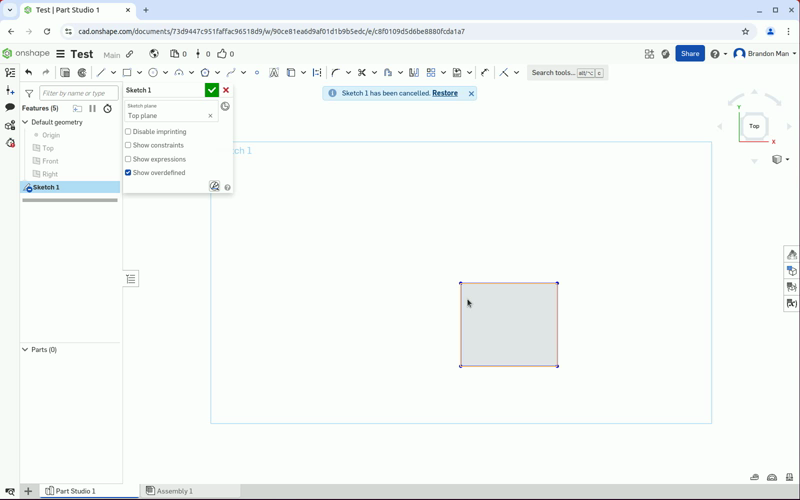
click(467, 298)
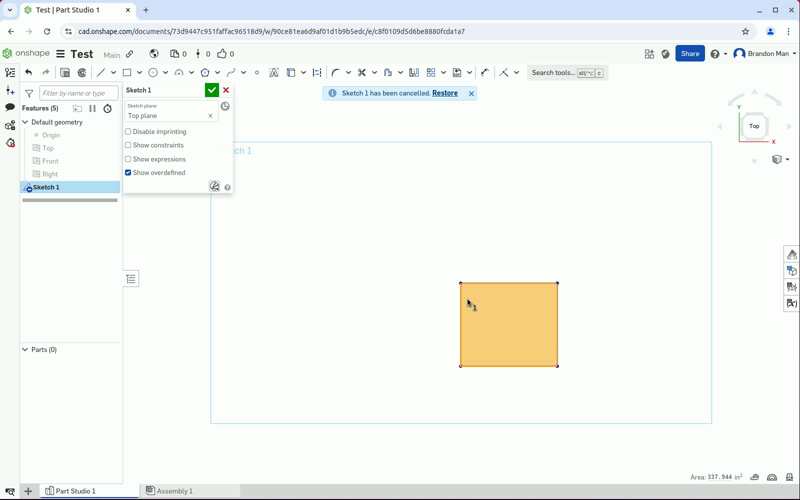
mouse_move(73, 352)
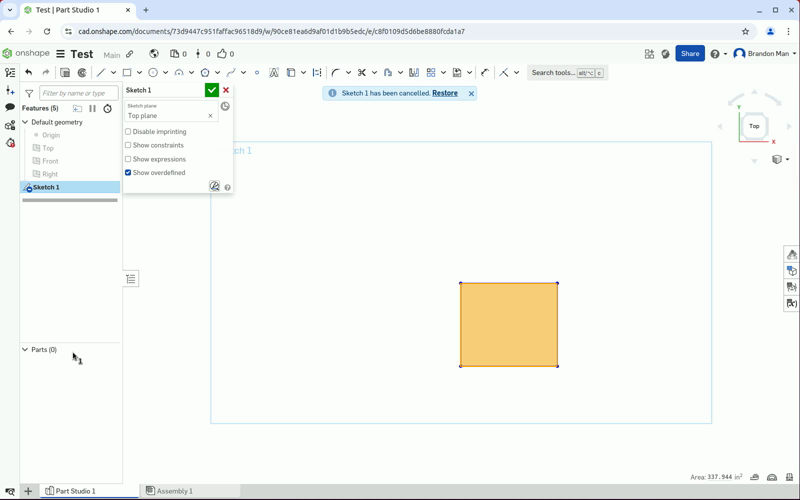
key(shift+y)
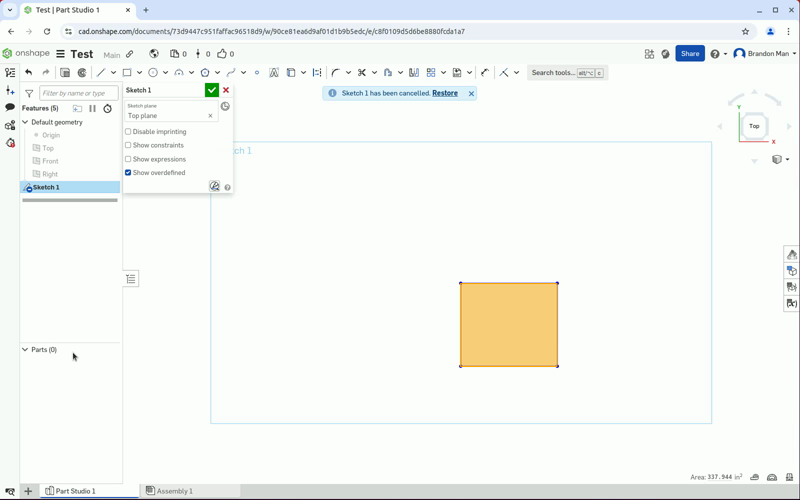
key(shift+e)
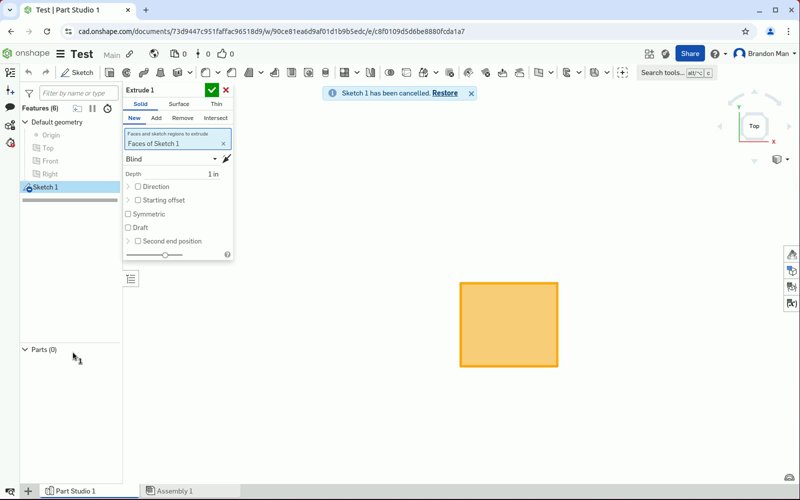
mouse_move(143, 106)
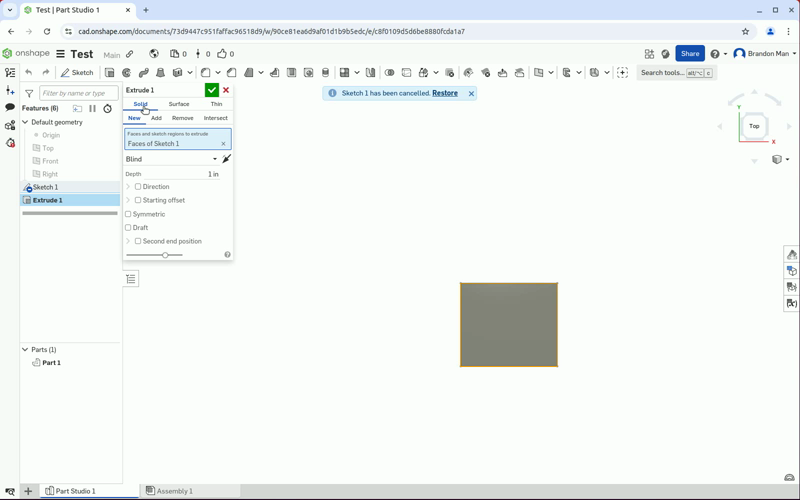
click(143, 106)
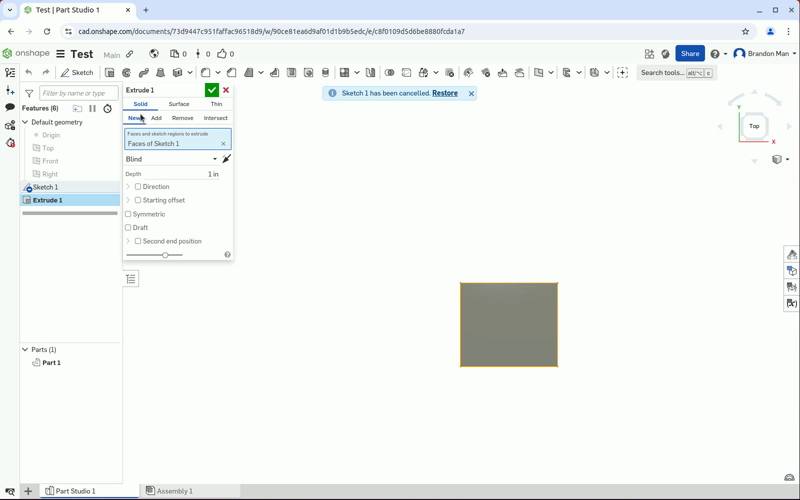
mouse_move(137, 120)
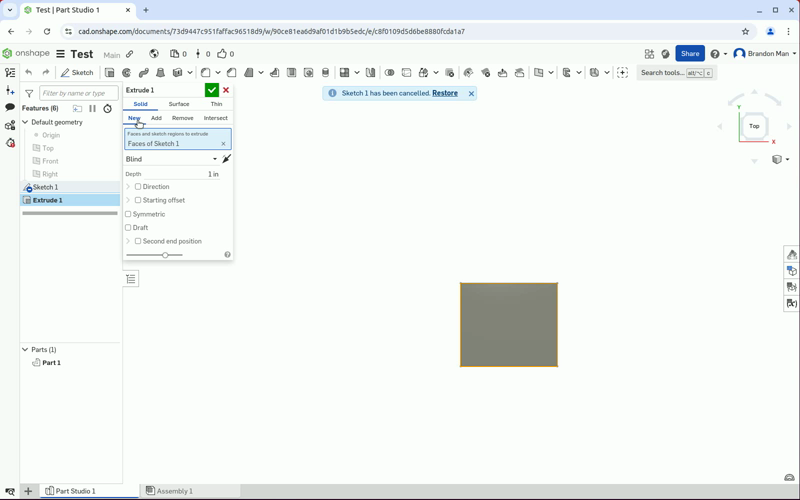
click(137, 120)
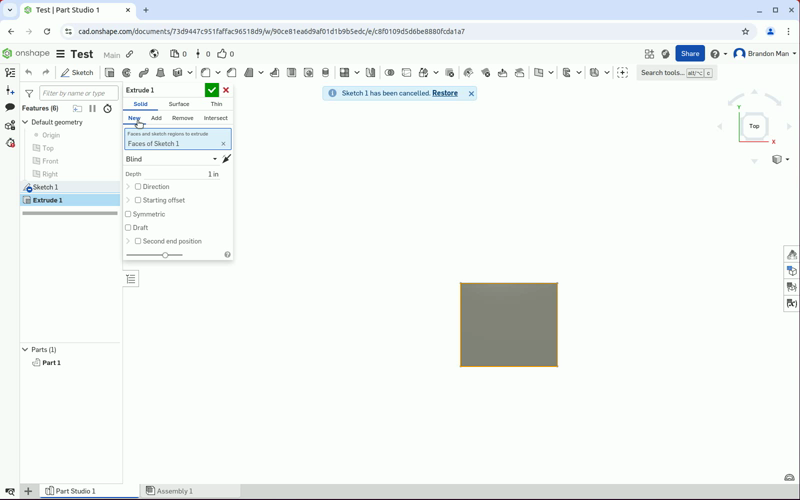
key(tab, 4)
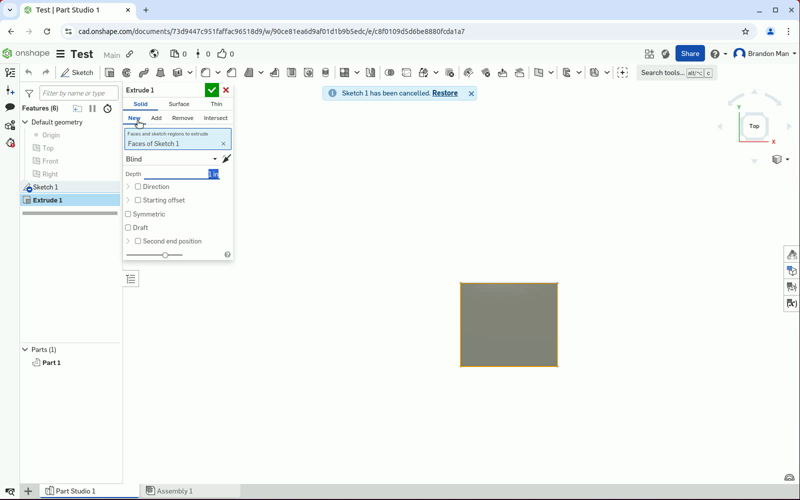
text(11.313)
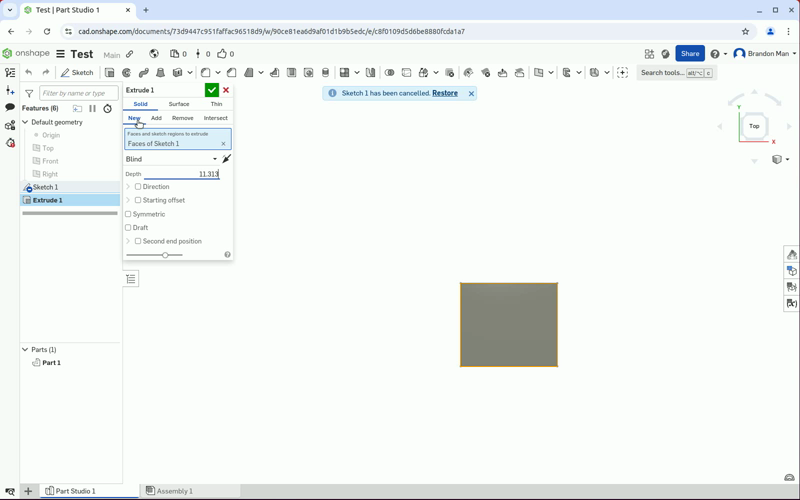
key(enter)
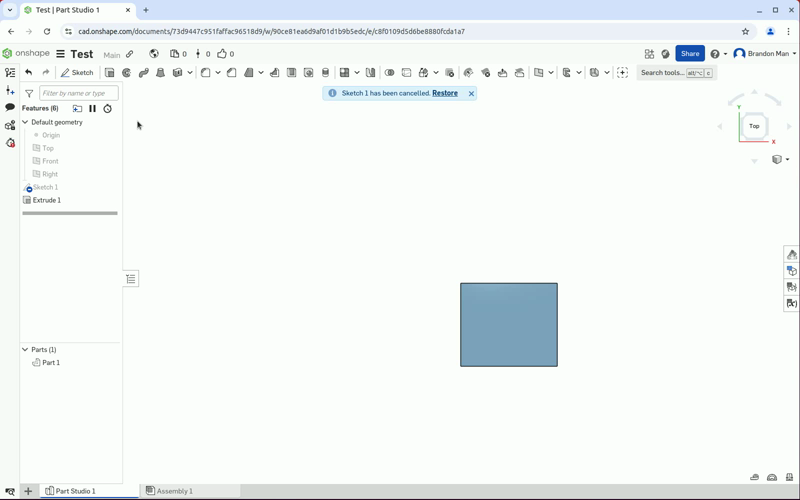
key(shift+h)
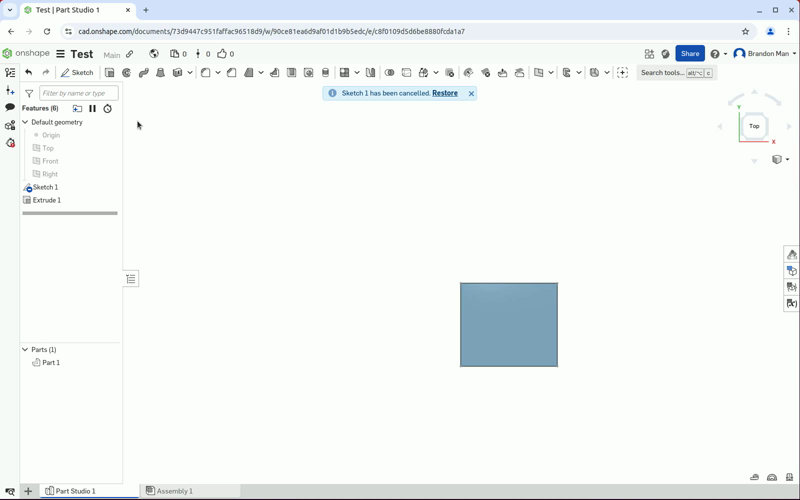
key(shift+h)
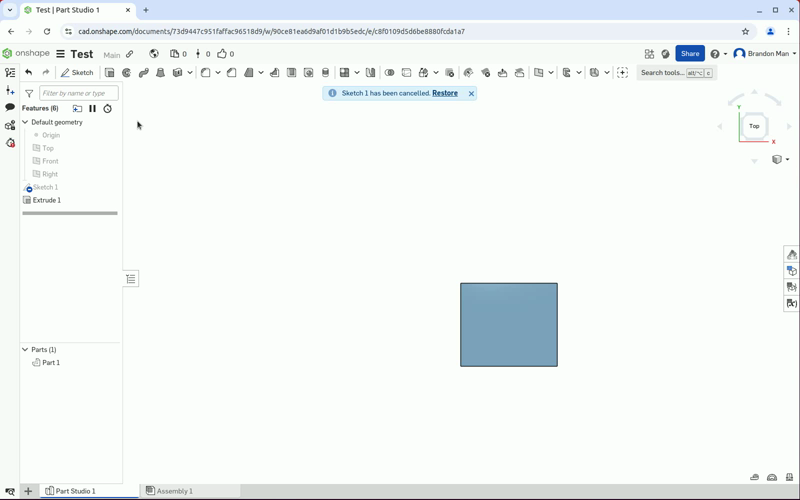
mouse_move(73, 189)
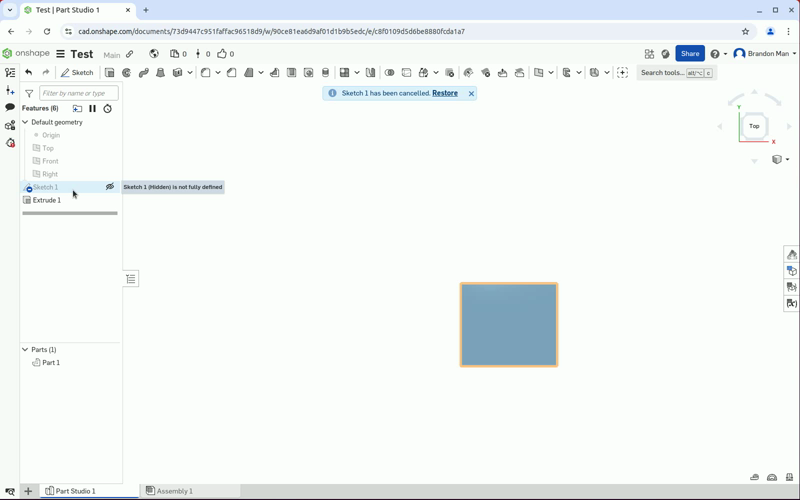
click(73, 189)
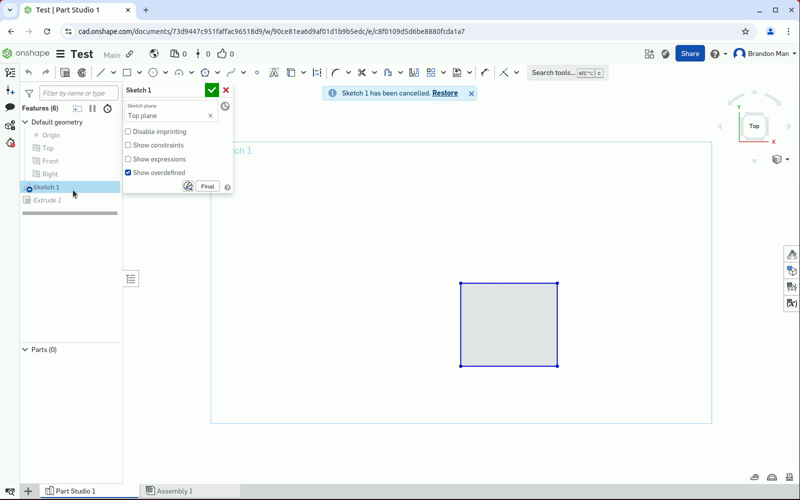
mouse_move(229, 92)
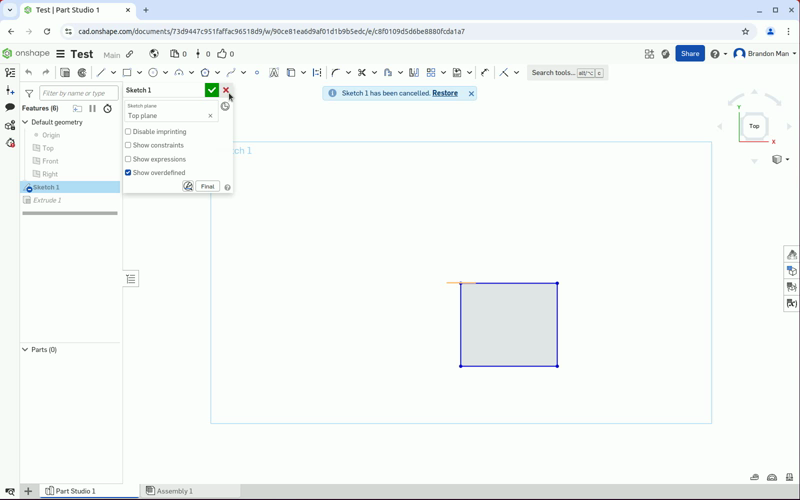
click(229, 92)
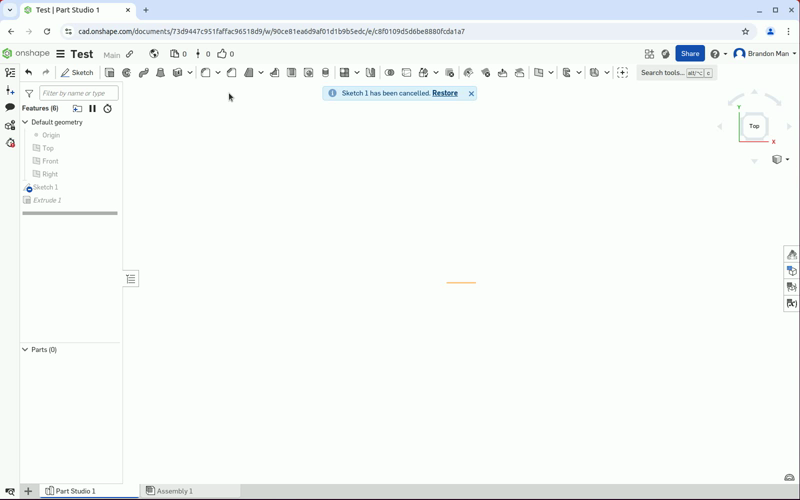
mouse_move(541, 75)
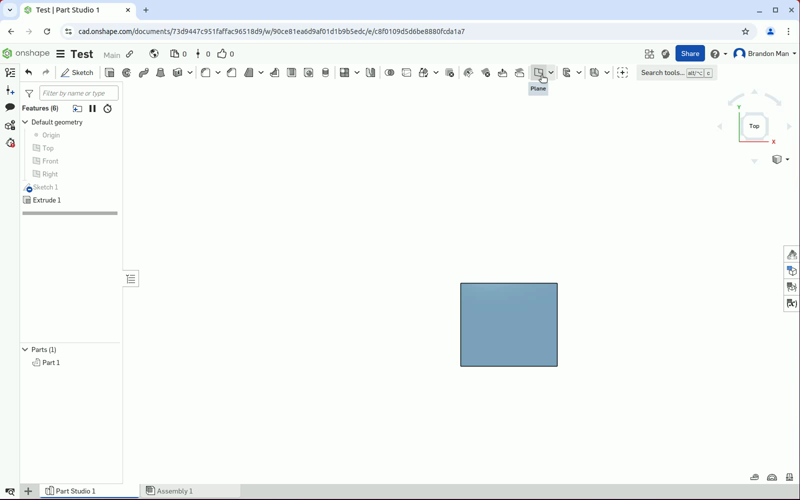
click(541, 75)
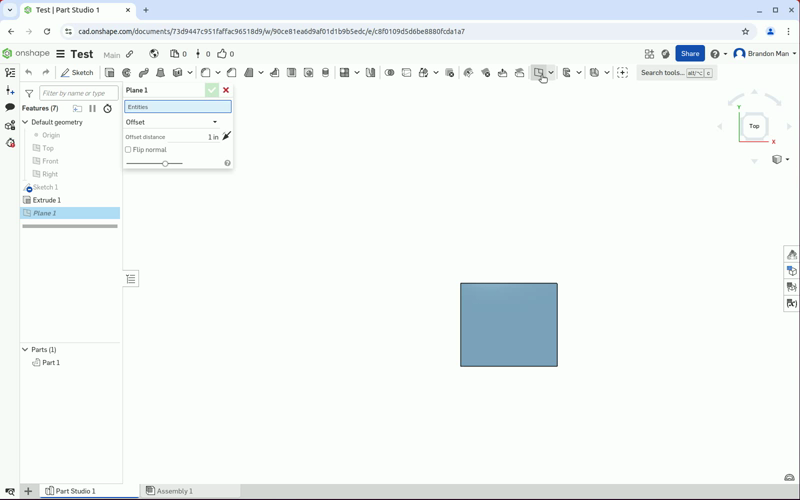
mouse_move(73, 150)
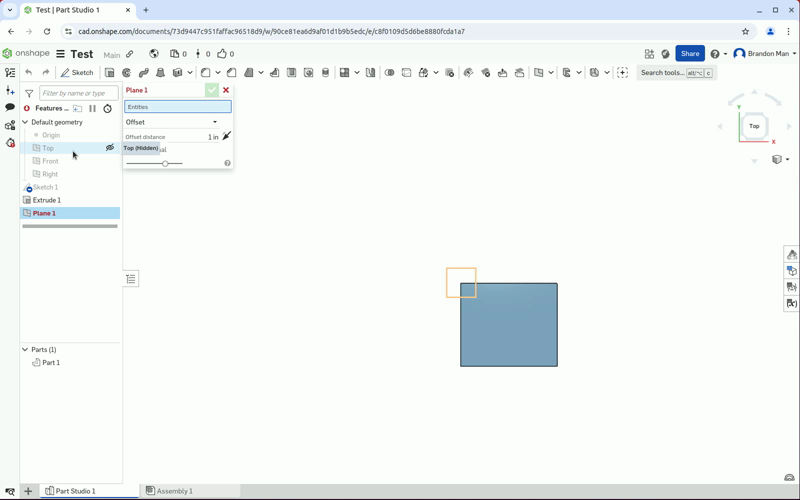
click(73, 150)
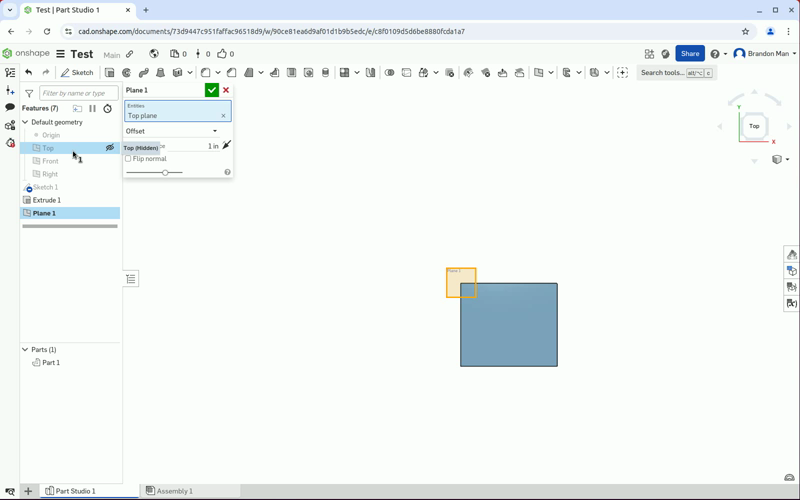
key(tab, 2)
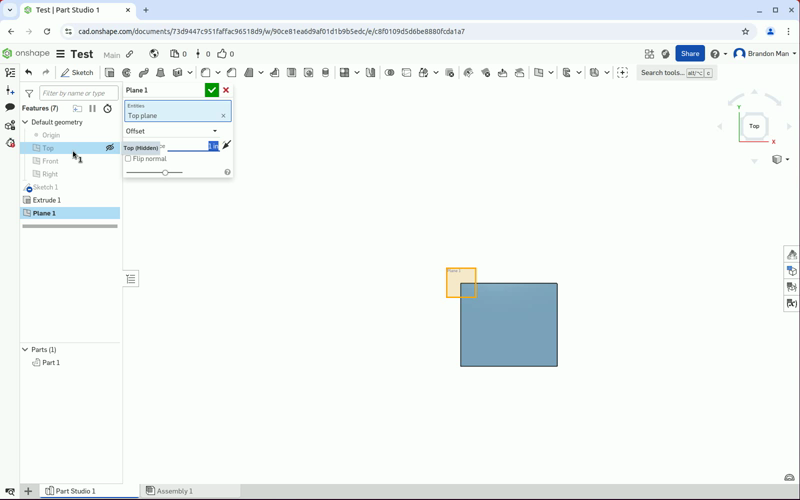
text(11.308)
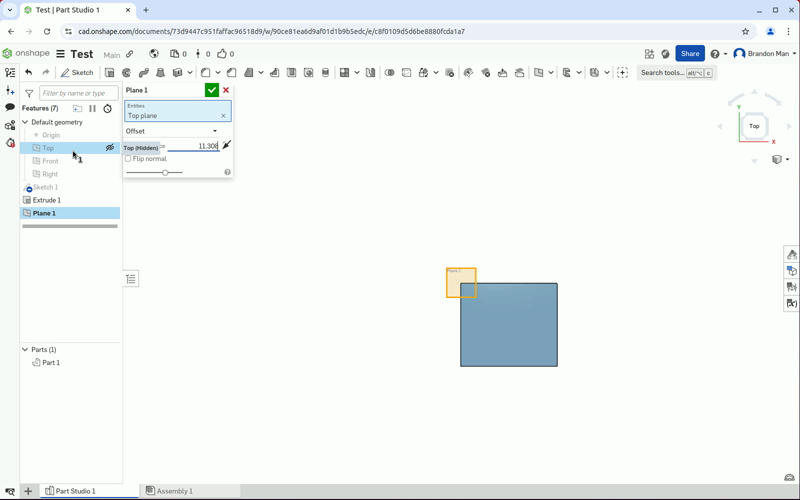
key(enter, 2)
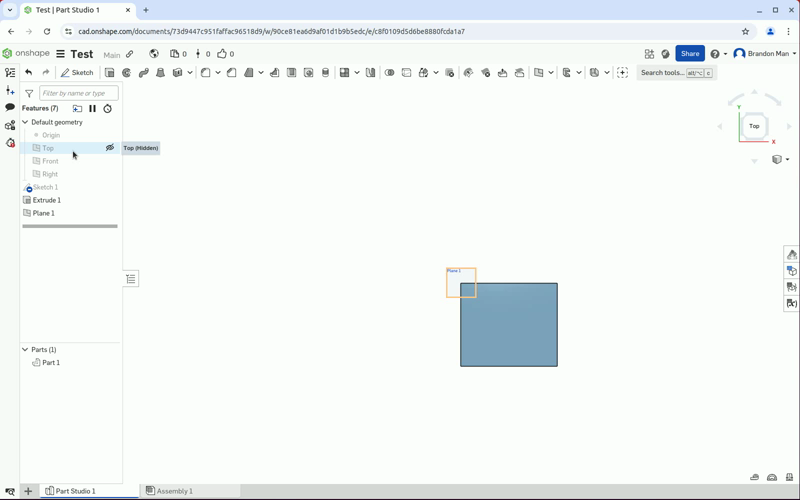
key(shift+s)
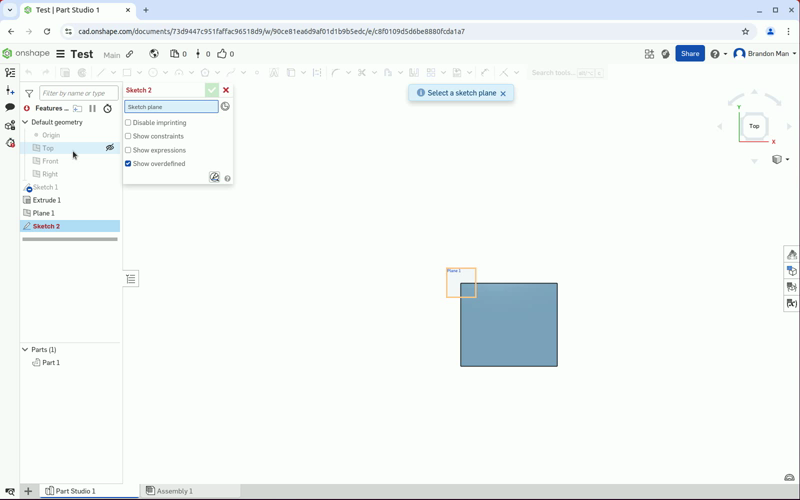
mouse_move(73, 215)
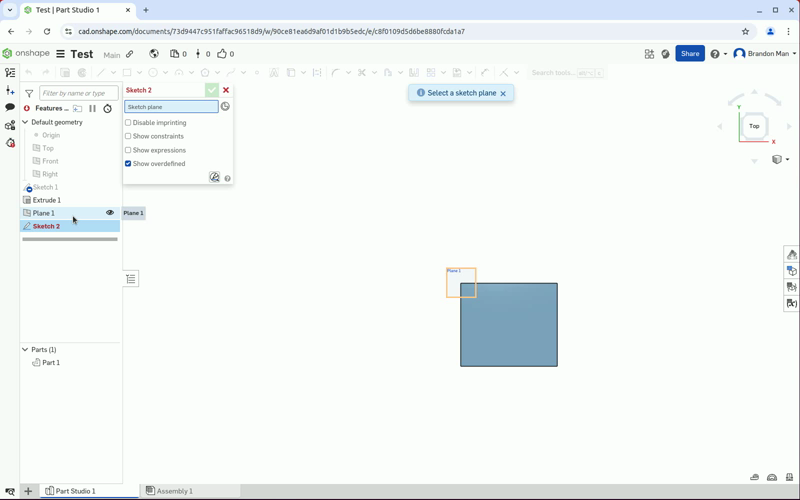
click(73, 215)
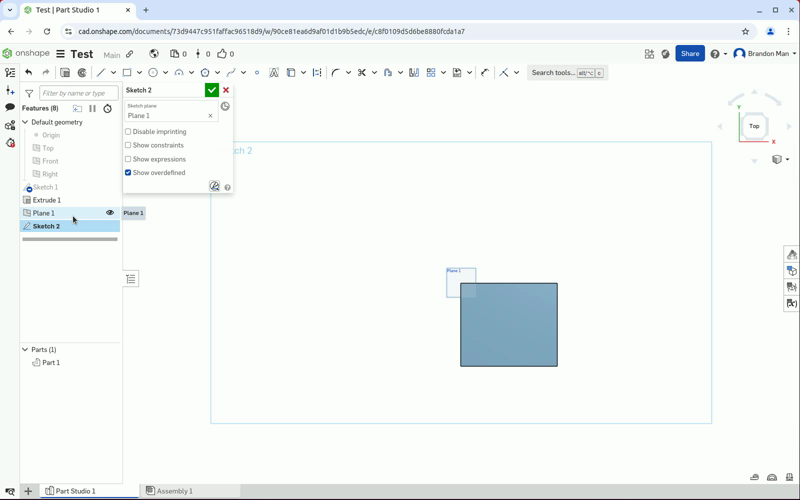
mouse_move(73, 352)
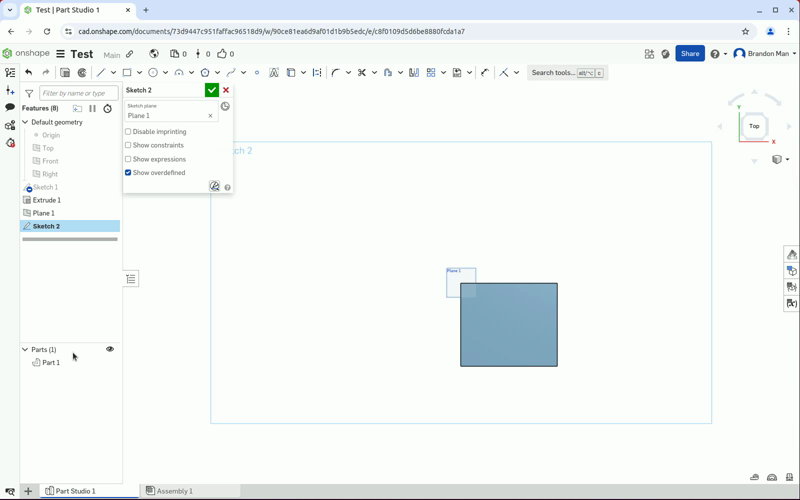
key(y)
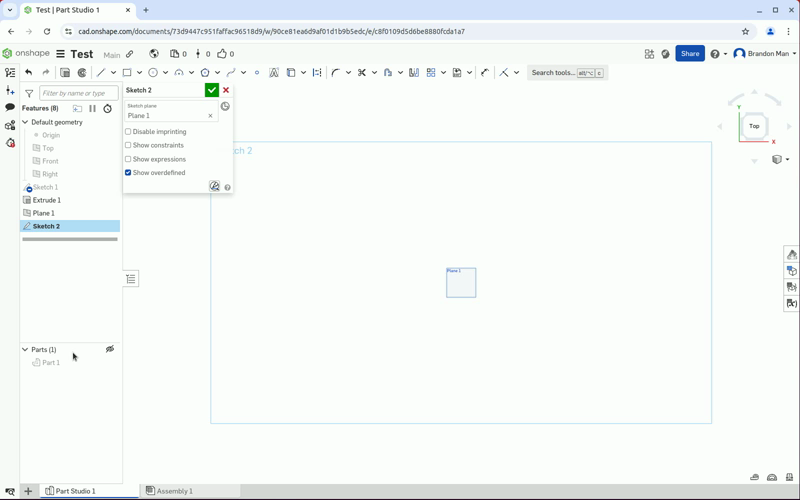
key(l)
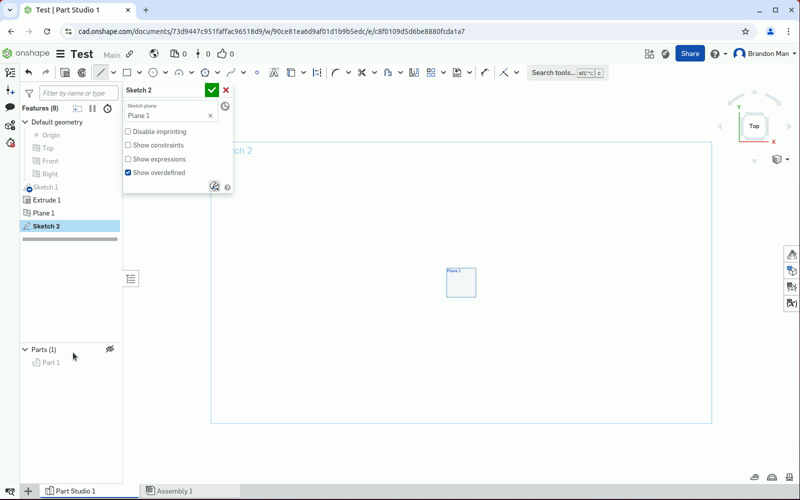
key_down(shift)
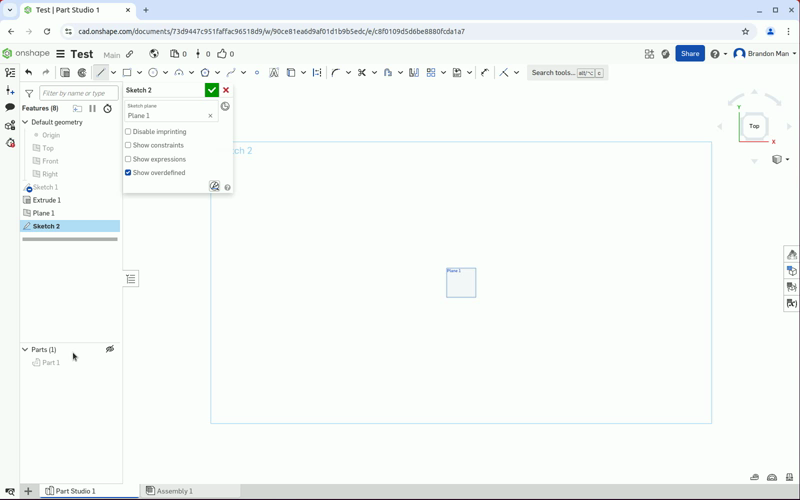
mouse_move(460, 366)
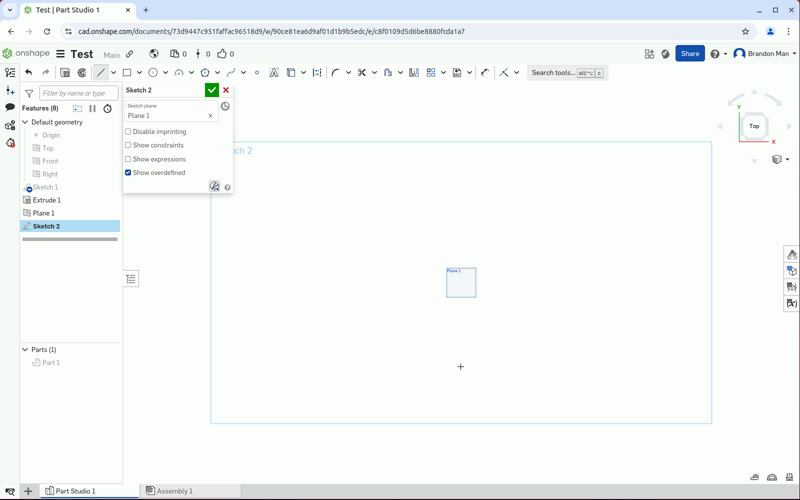
click(460, 366)
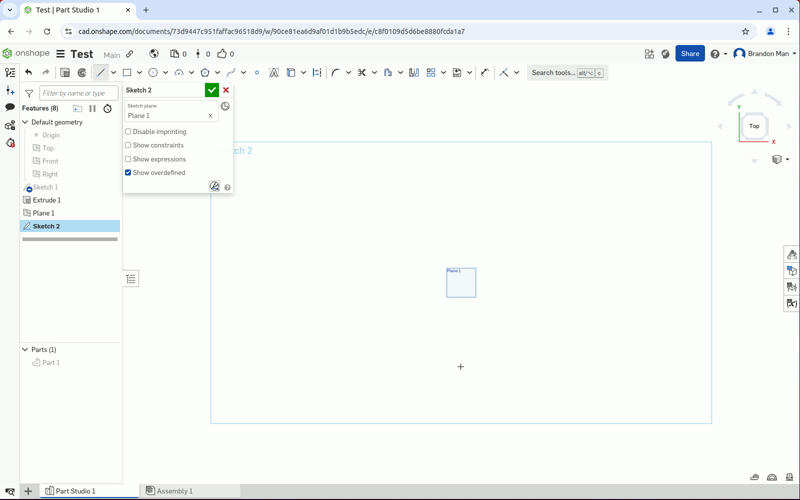
key_up(shift)
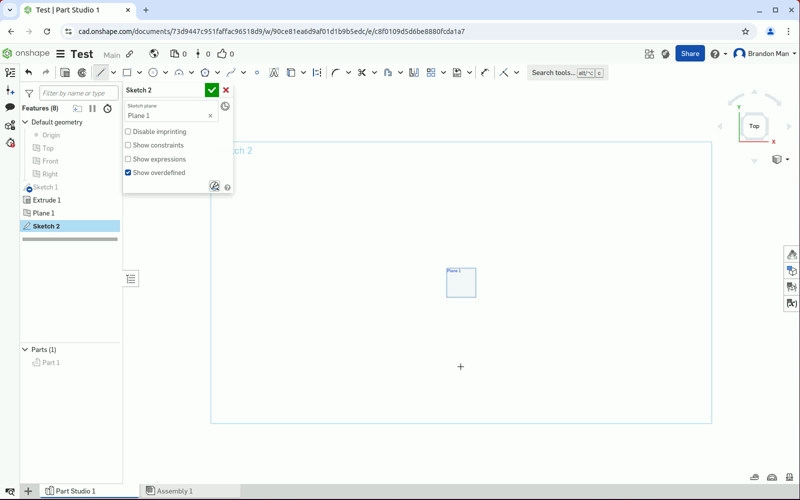
key_down(shift)
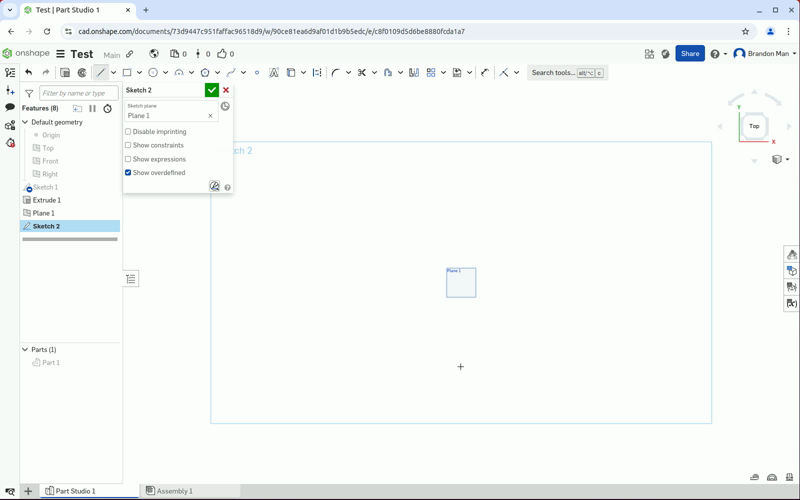
mouse_move(557, 366)
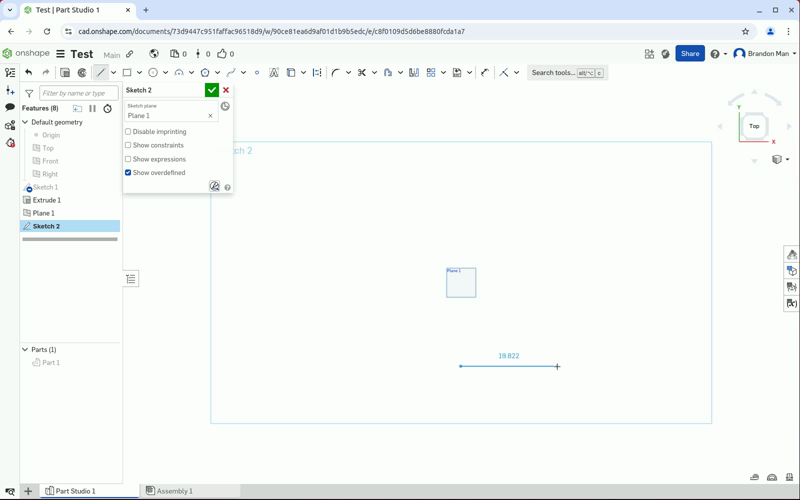
click(557, 366)
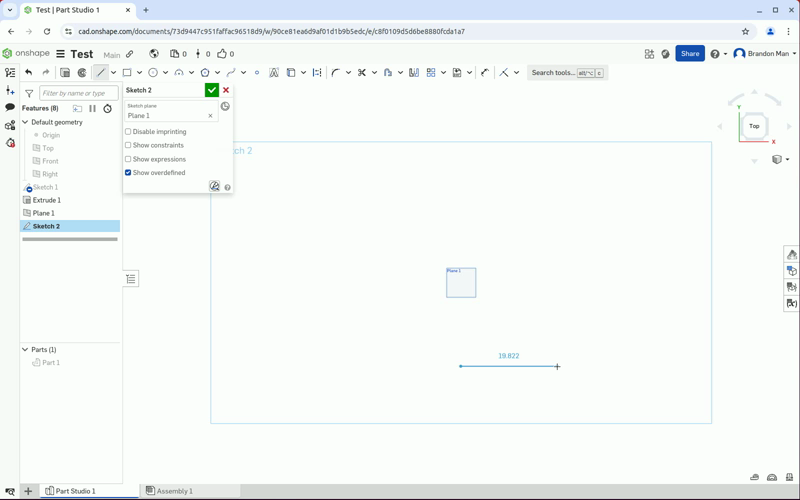
key_up(shift)
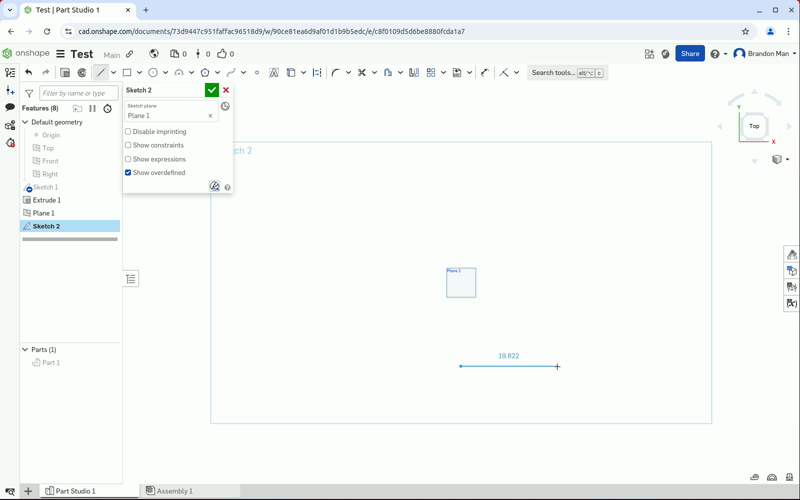
key_down(shift)
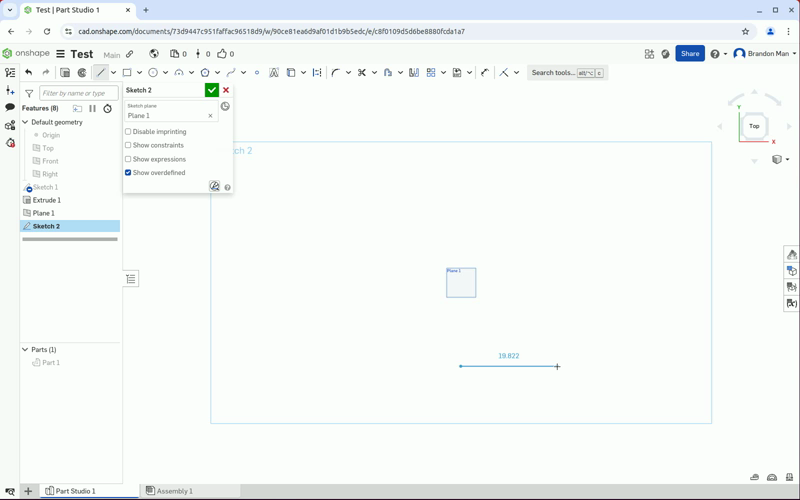
mouse_move(587, 366)
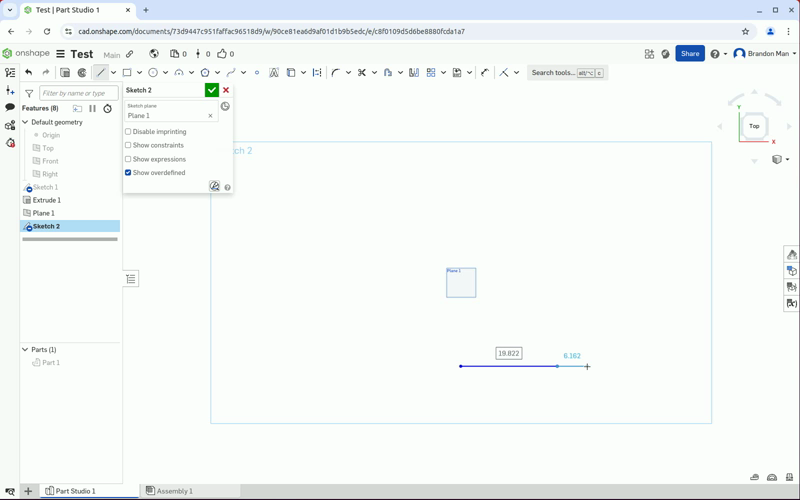
mouse_move(557, 346)
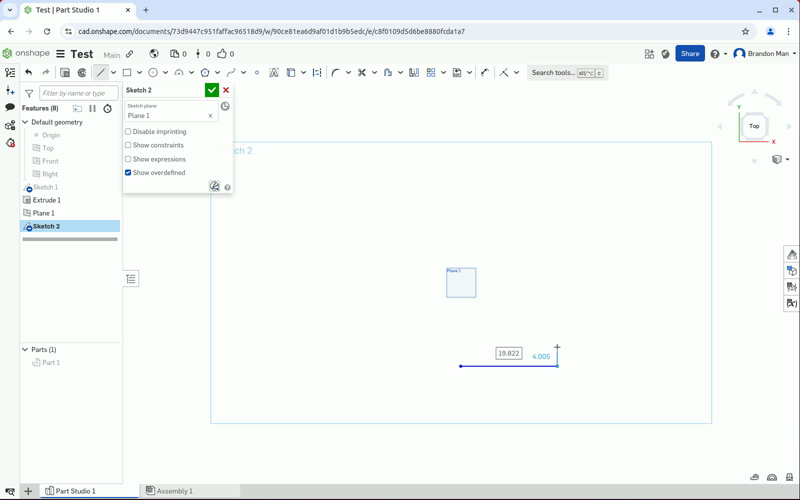
click(557, 346)
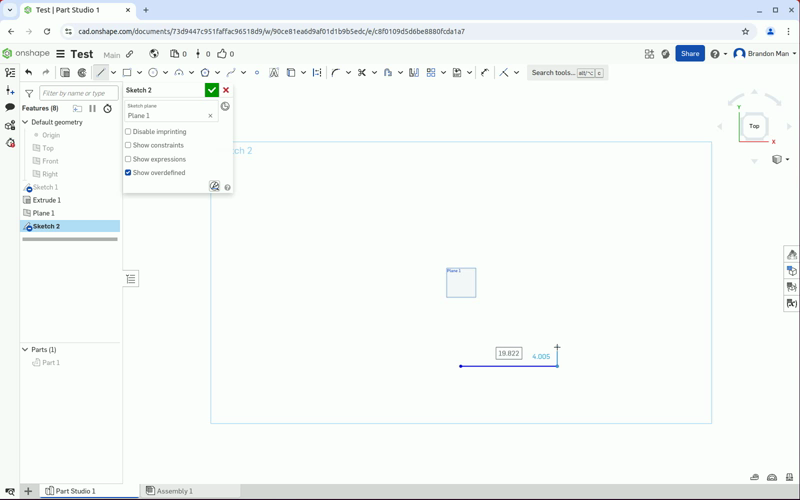
key_up(shift)
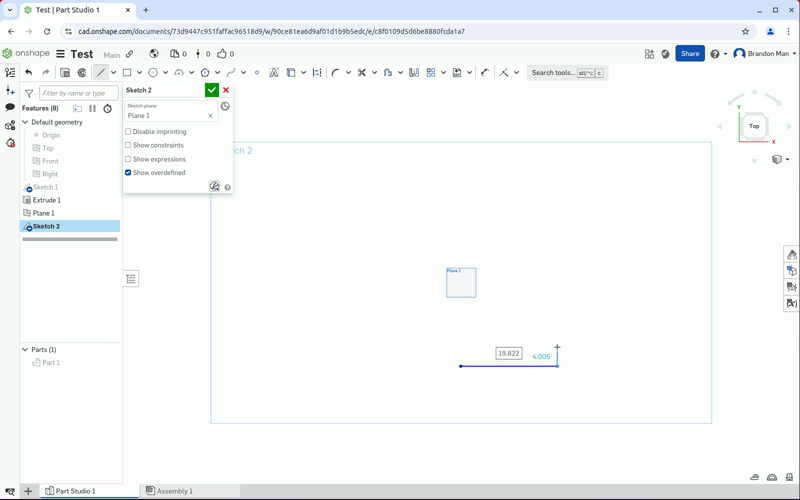
key_down(shift)
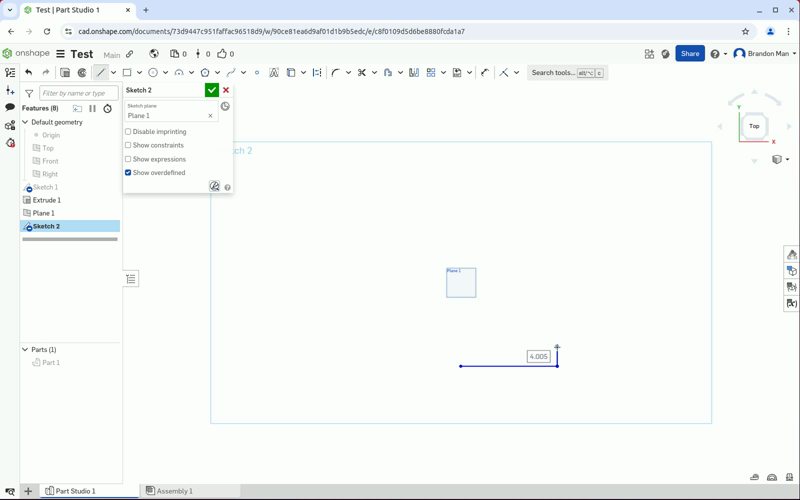
mouse_move(460, 346)
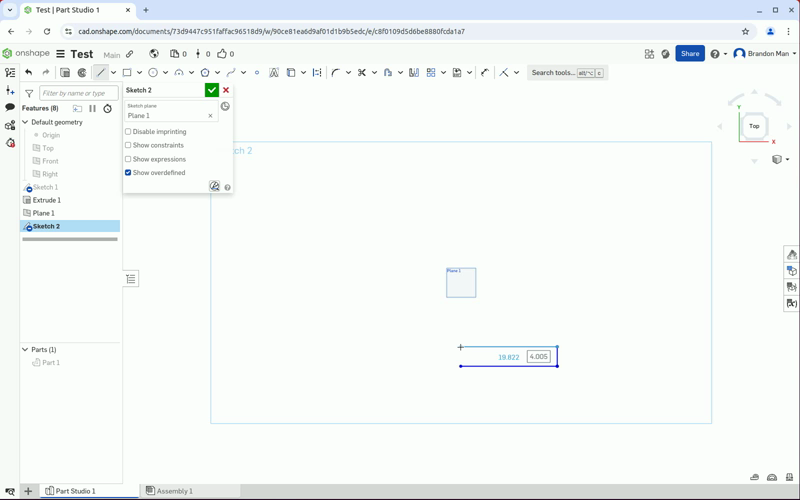
click(460, 346)
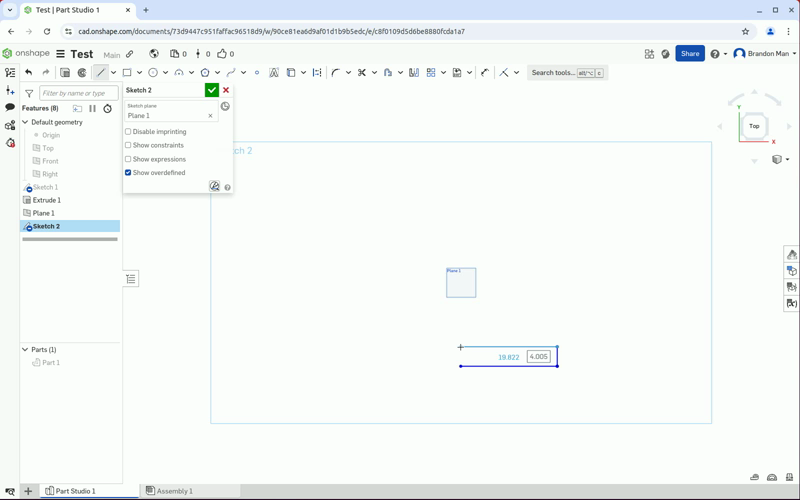
key_up(shift)
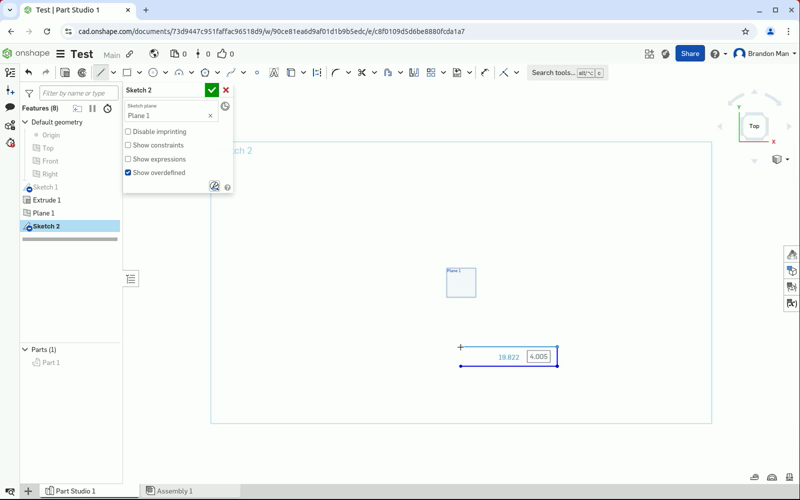
mouse_move(490, 346)
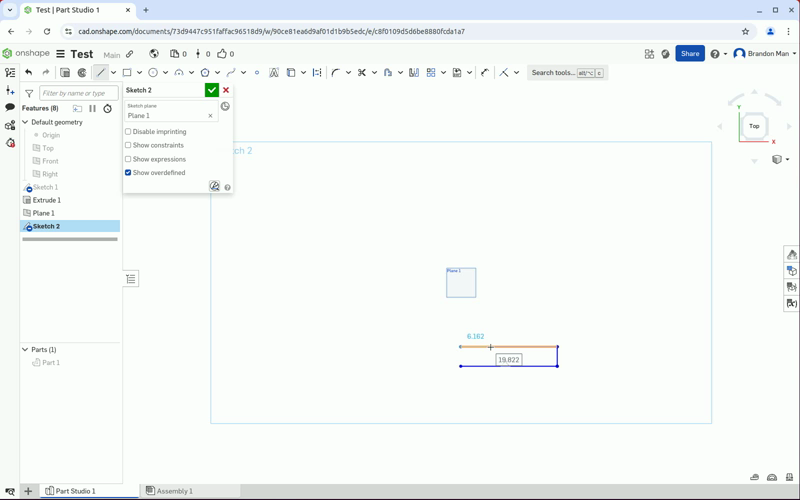
key_down(shift)
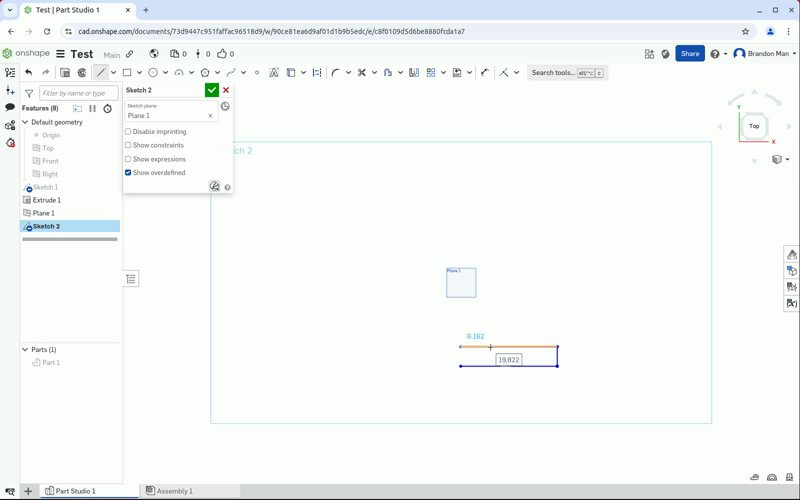
mouse_move(460, 366)
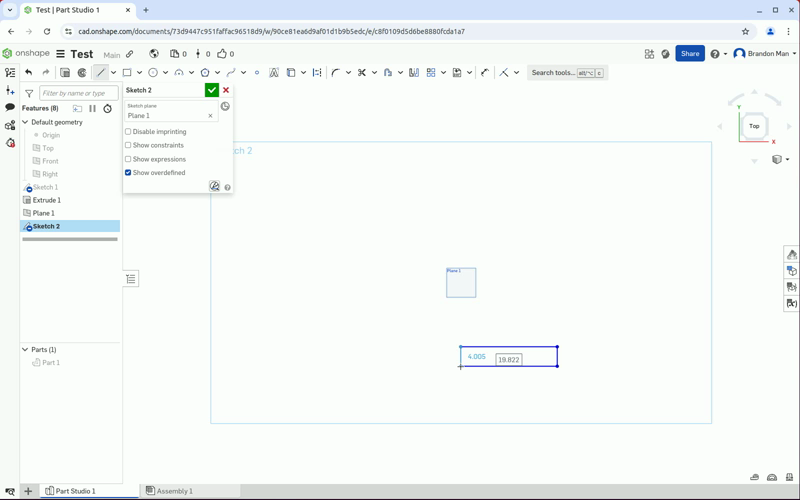
key_up(shift)
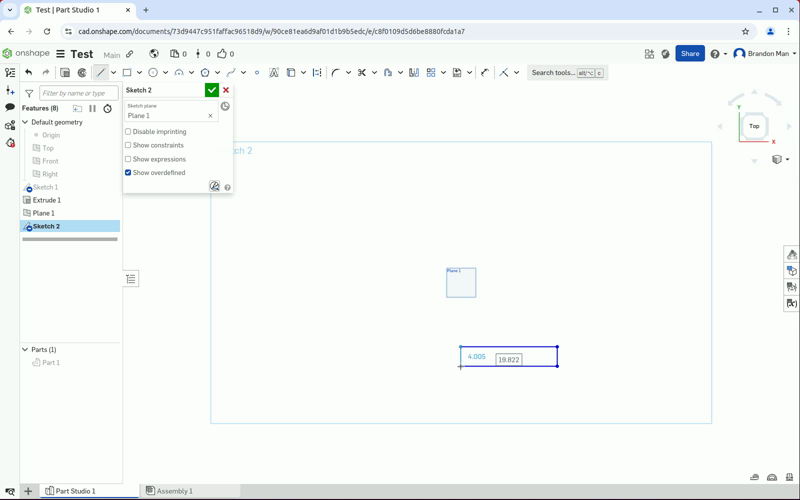
click(460, 366)
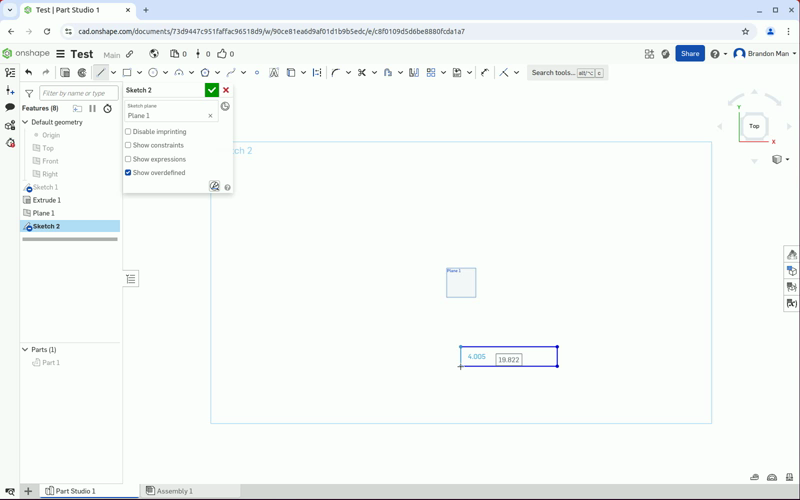
key(esc)
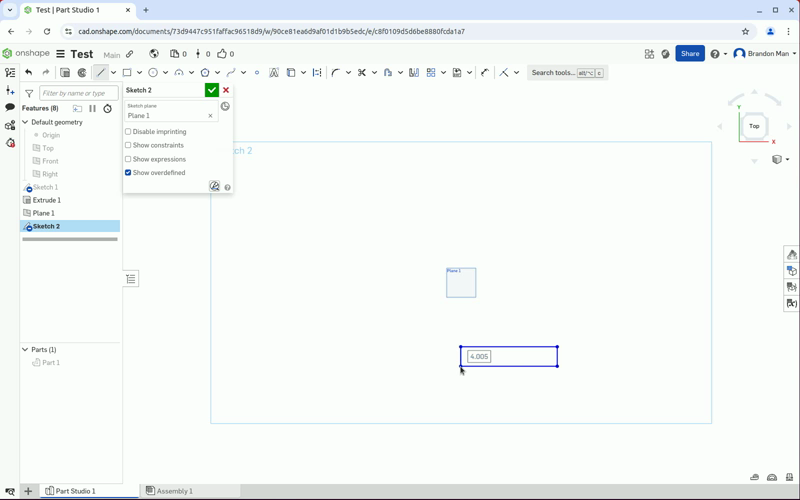
mouse_move(536, 359)
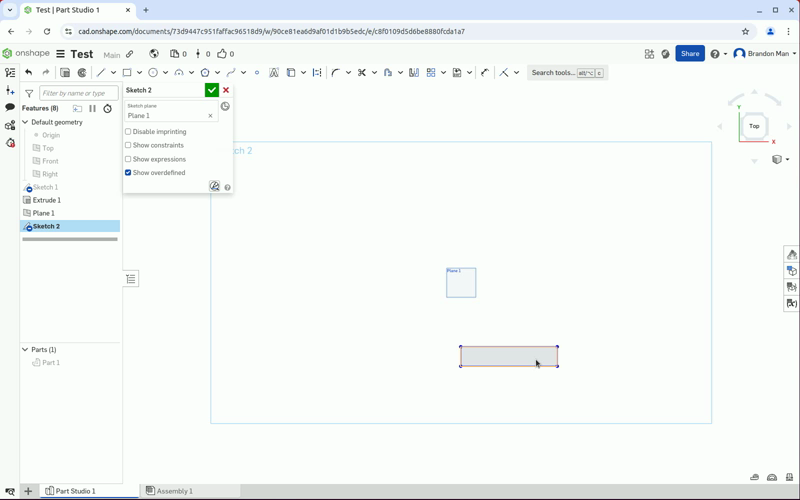
click(536, 359)
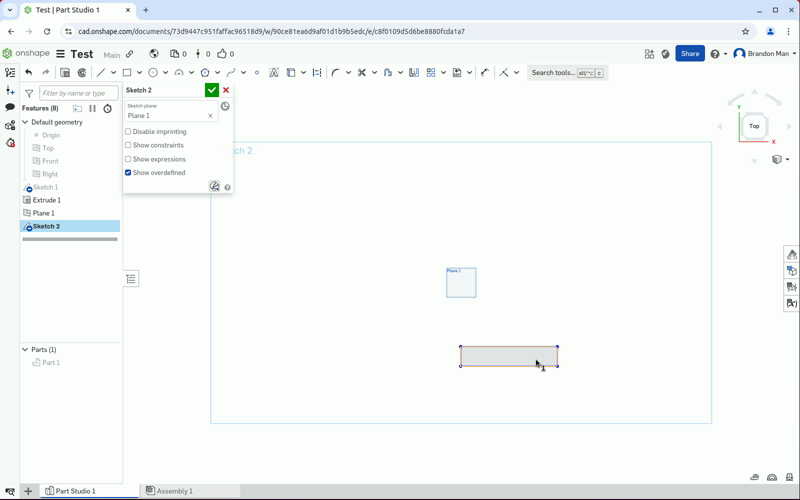
mouse_move(73, 352)
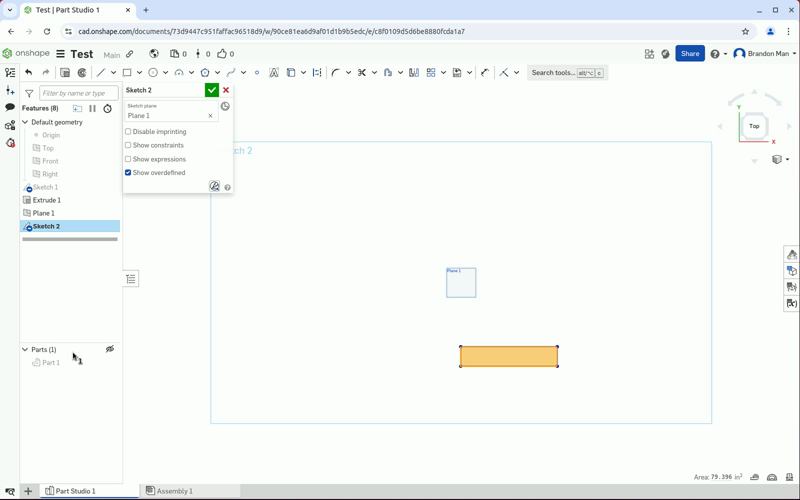
key(shift+y)
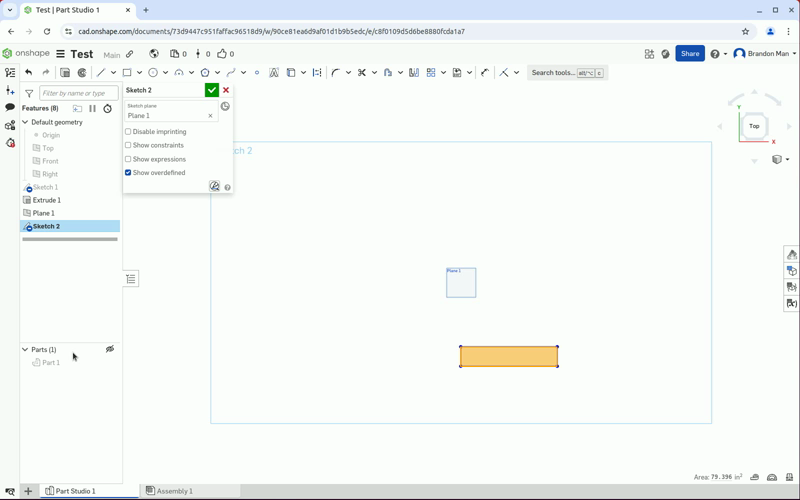
key(shift+e)
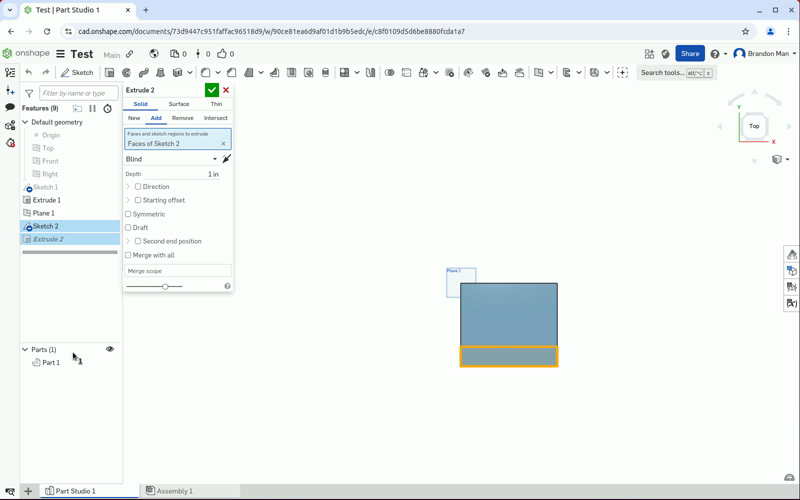
mouse_move(143, 106)
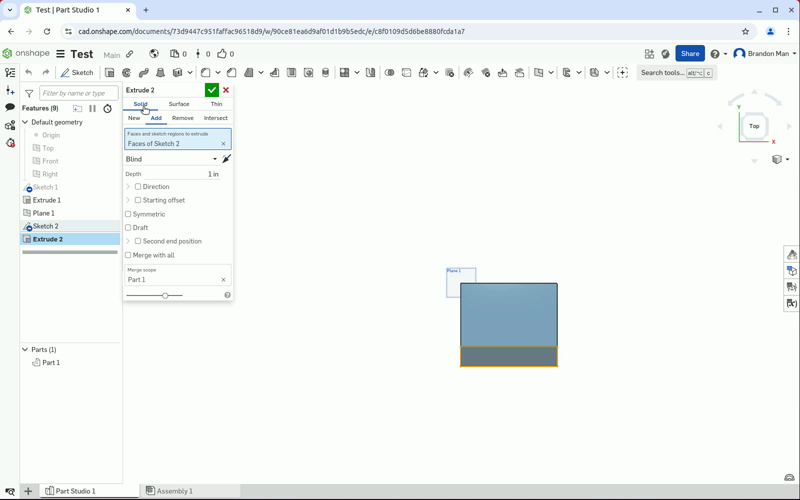
click(143, 106)
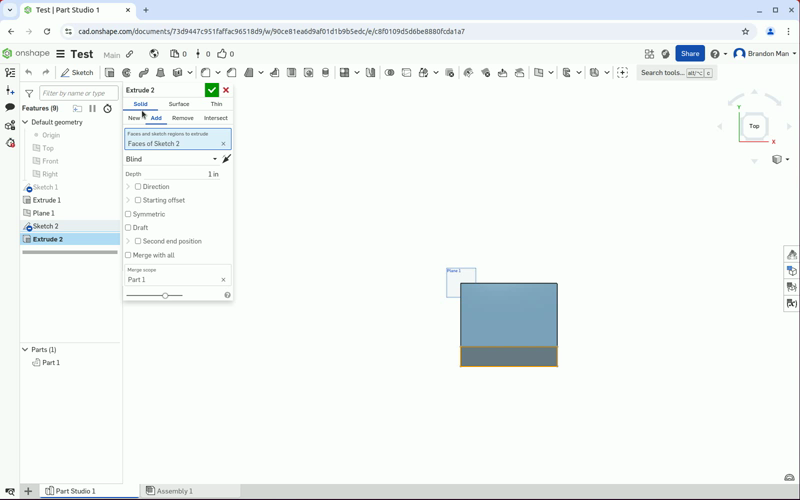
mouse_move(137, 120)
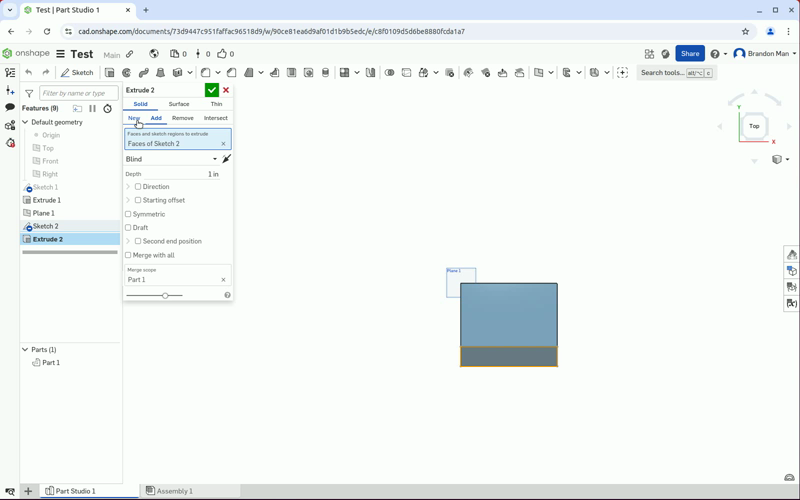
click(137, 120)
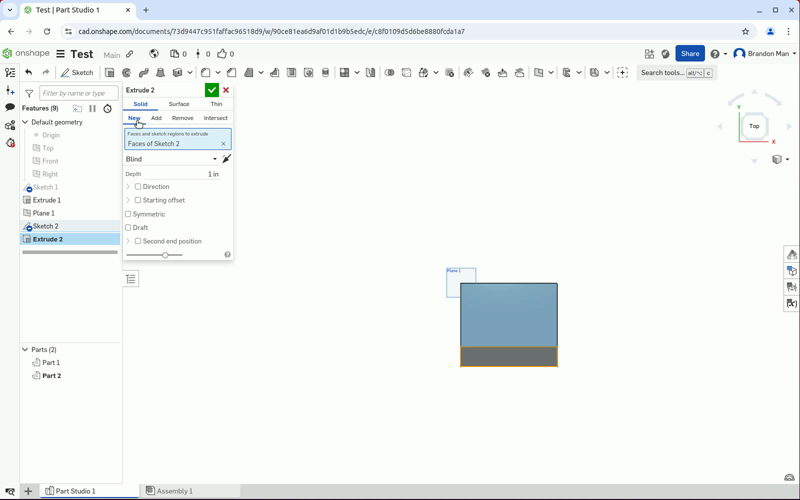
key(tab, 4)
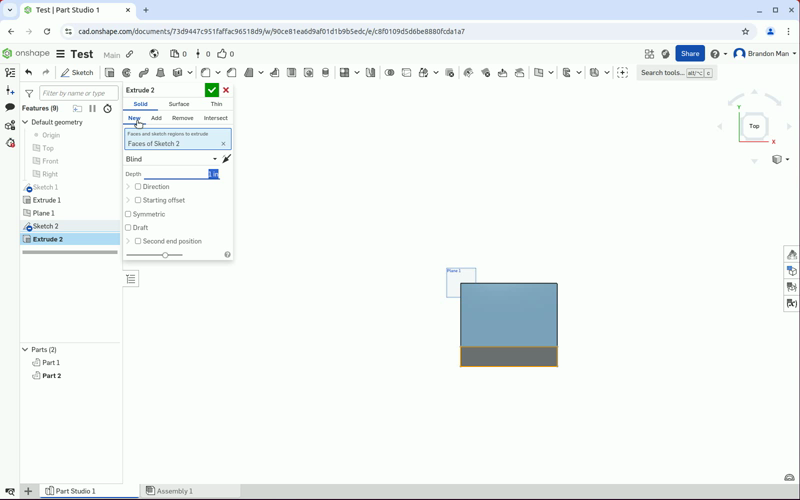
text(11.795)
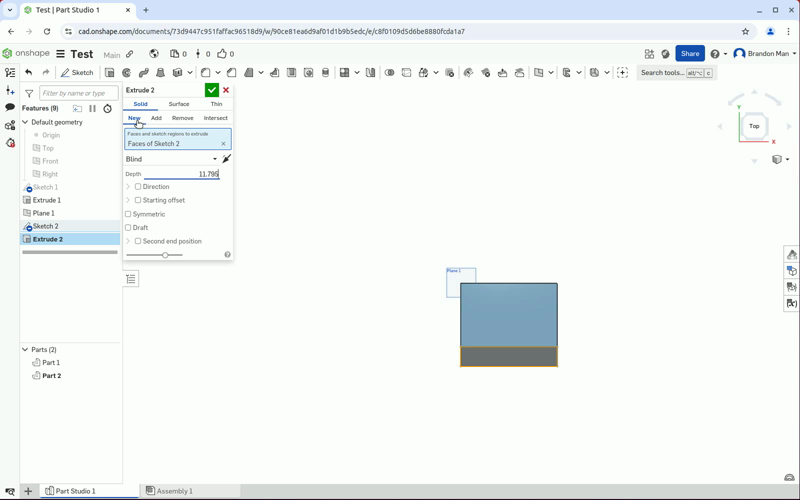
key(enter)
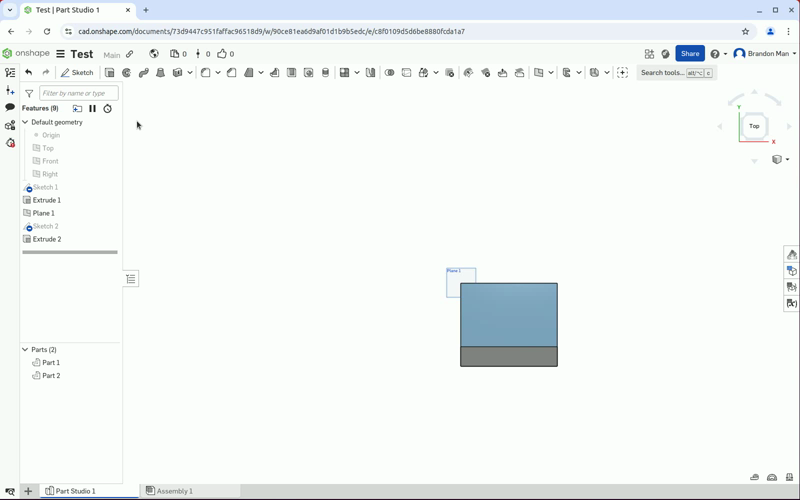
key(shift+h)
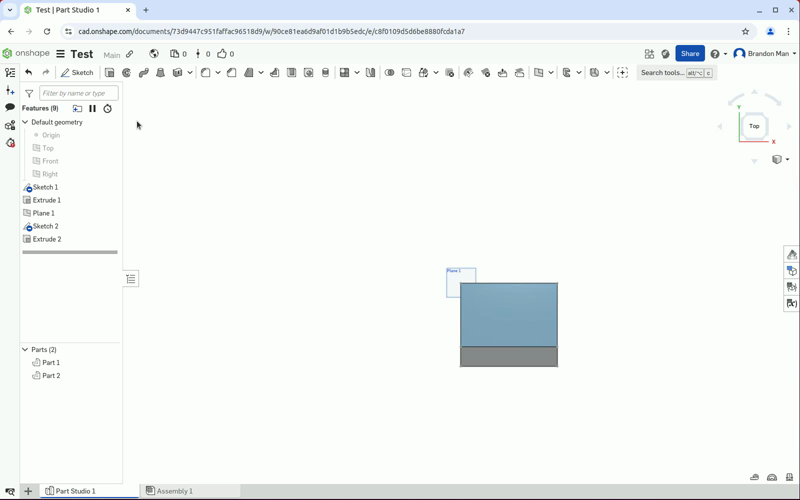
key(shift+h)
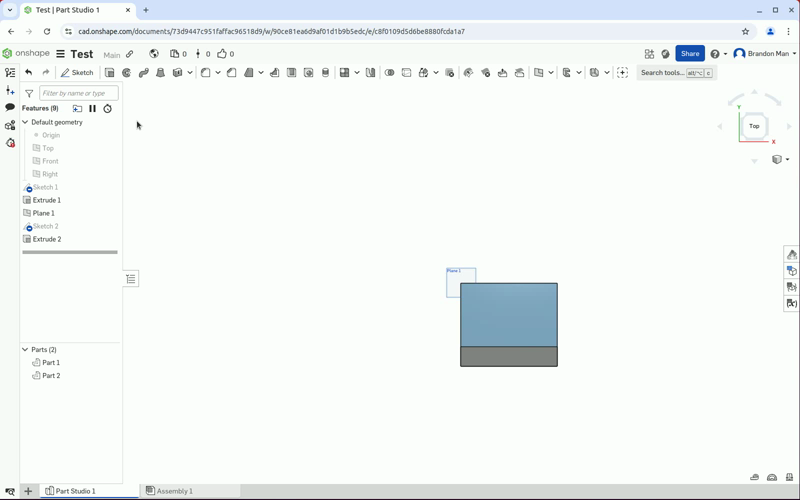
mouse_move(73, 189)
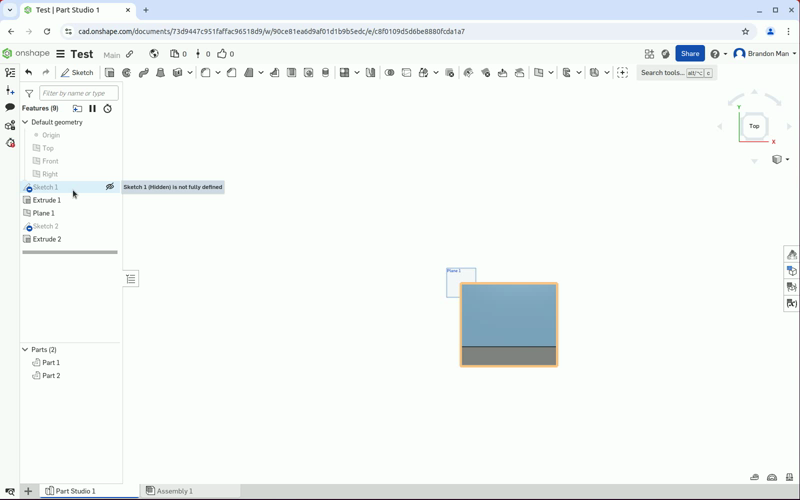
click(73, 189)
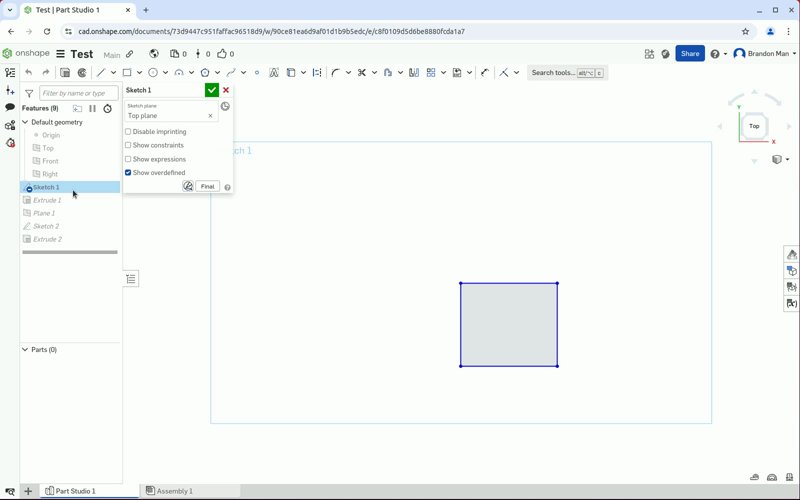
mouse_move(229, 92)
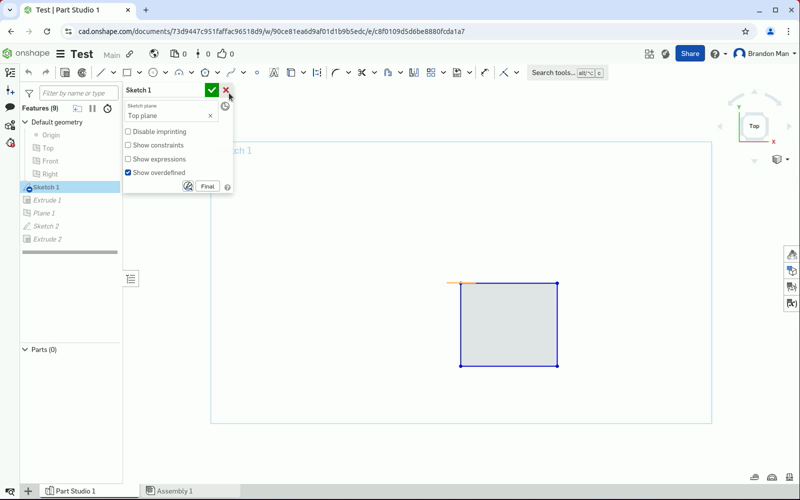
click(229, 92)
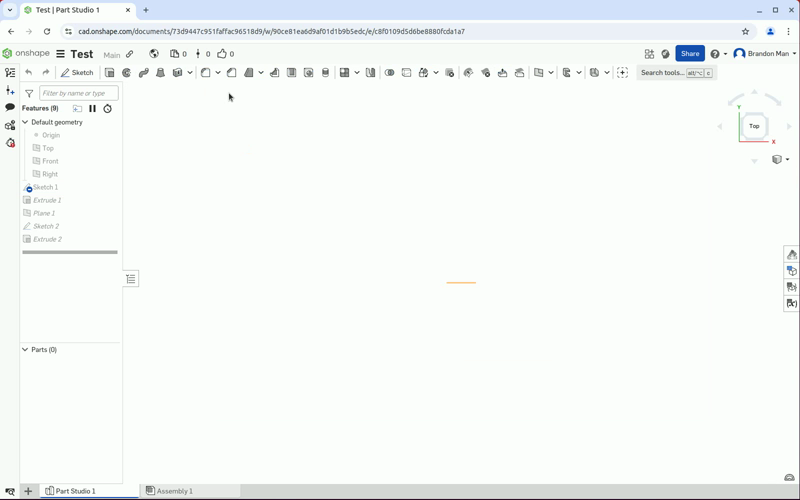
key(shift+s)
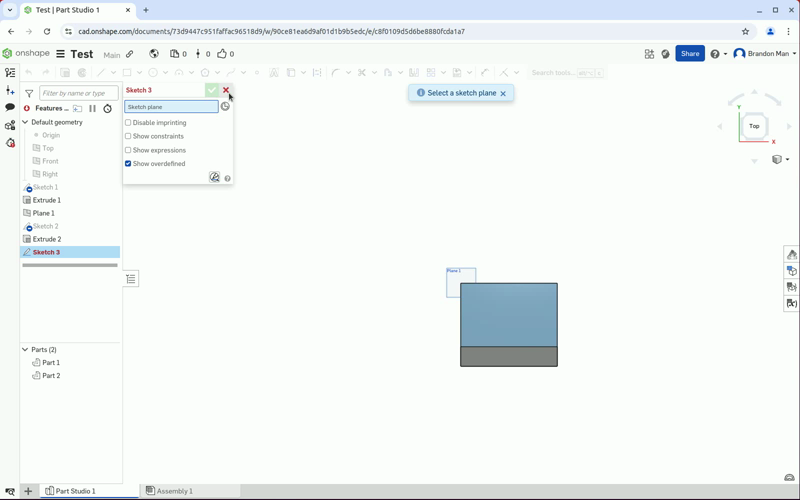
mouse_move(73, 215)
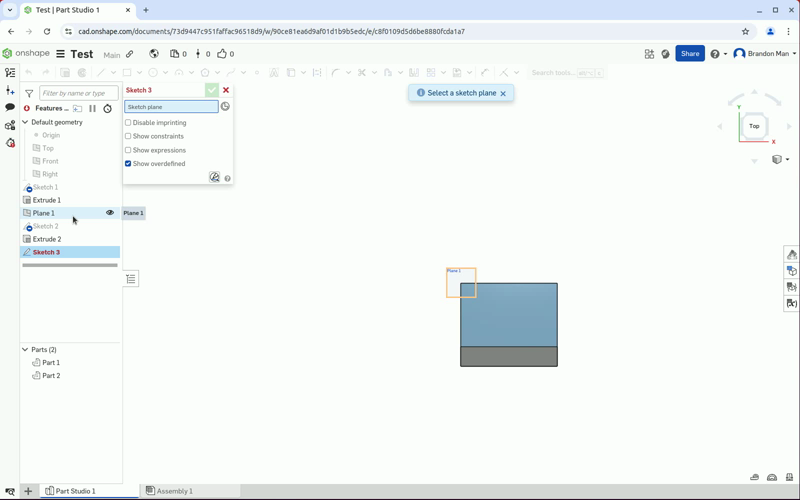
click(73, 215)
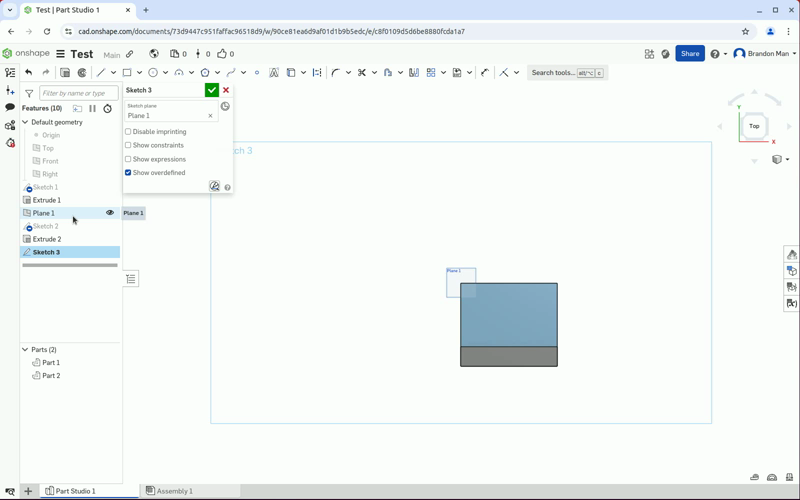
mouse_move(73, 352)
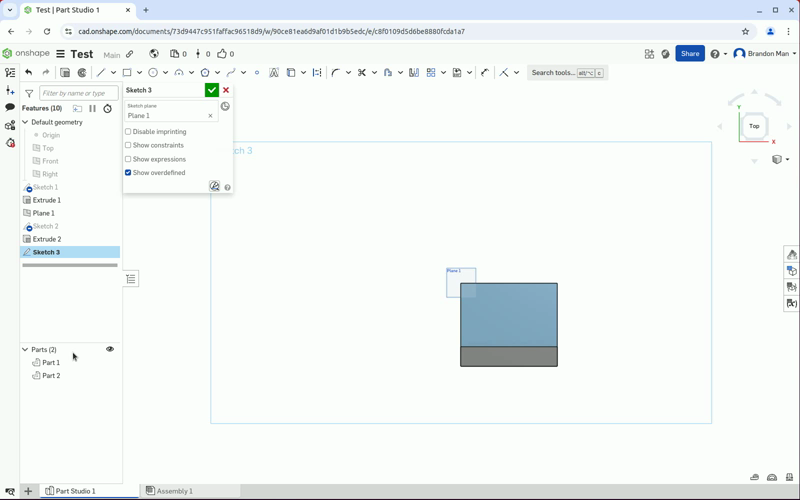
key(y)
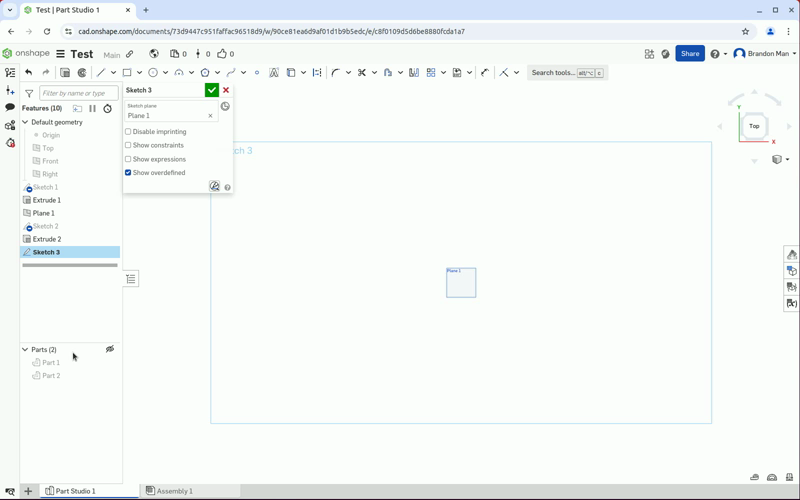
key(l)
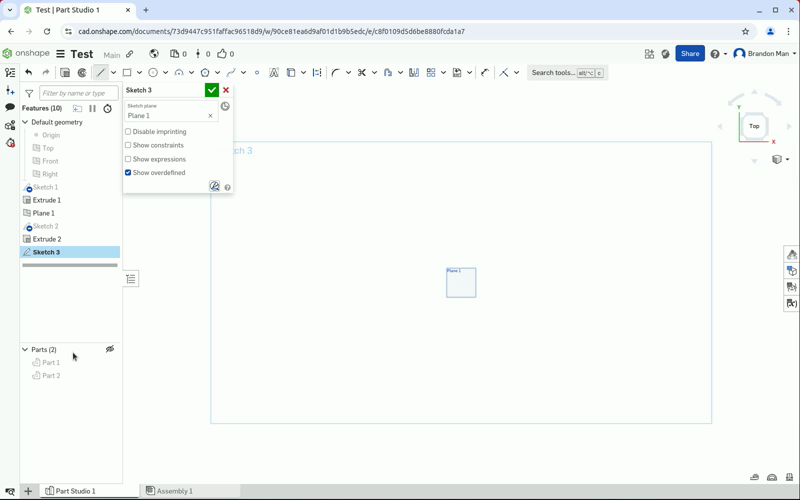
key_down(shift)
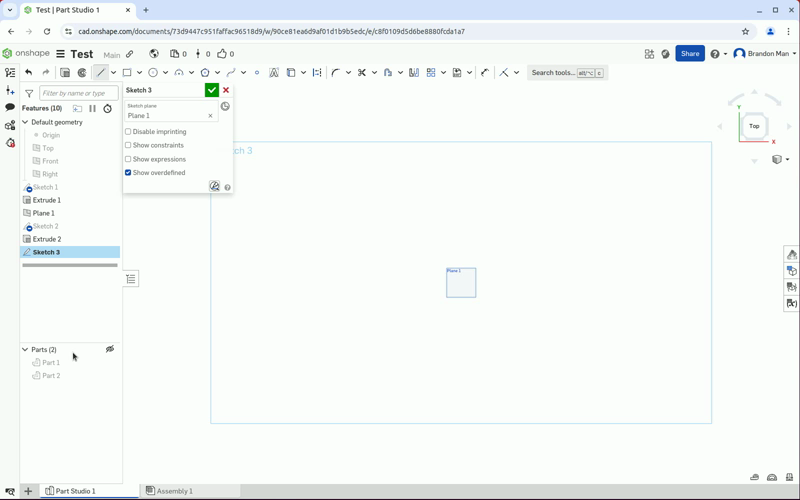
mouse_move(460, 347)
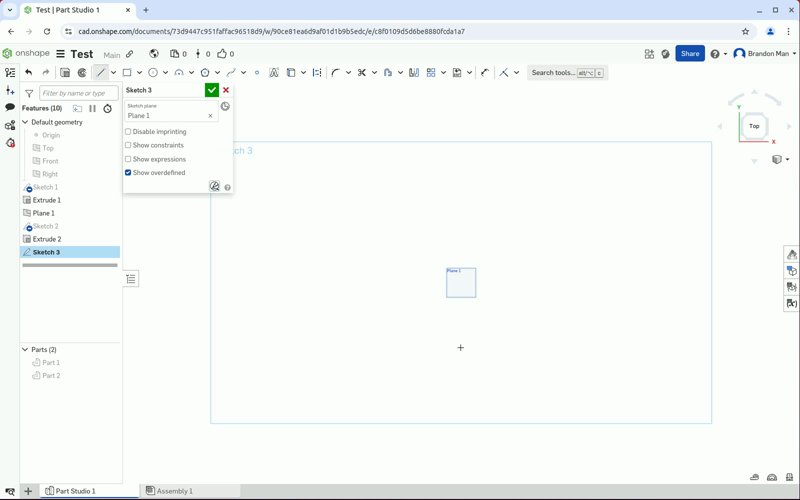
click(460, 347)
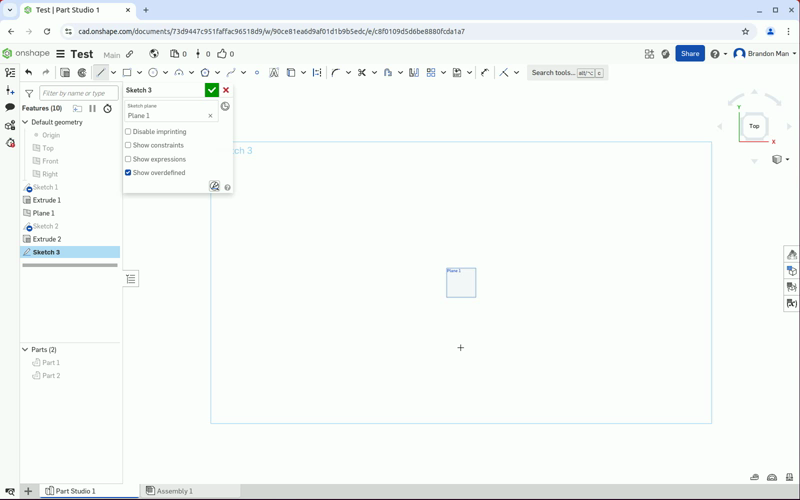
key_up(shift)
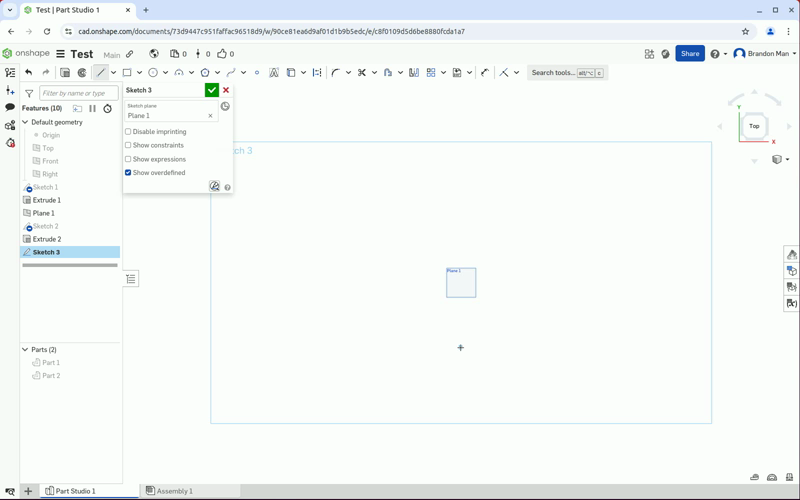
key_down(shift)
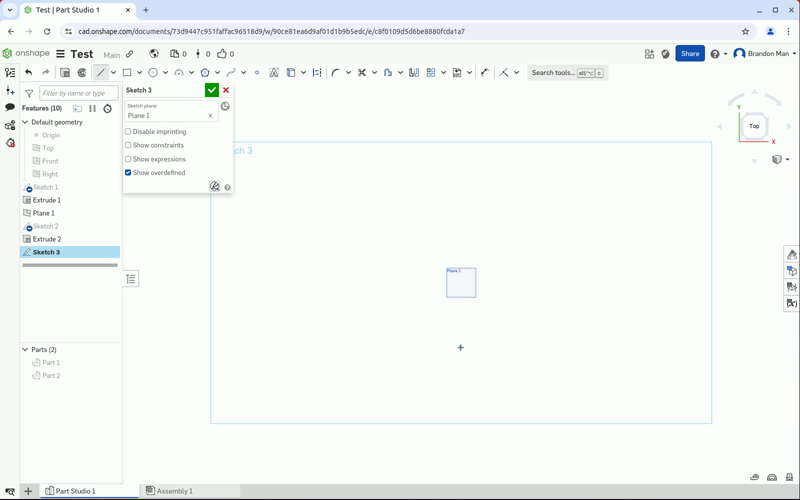
mouse_move(490, 347)
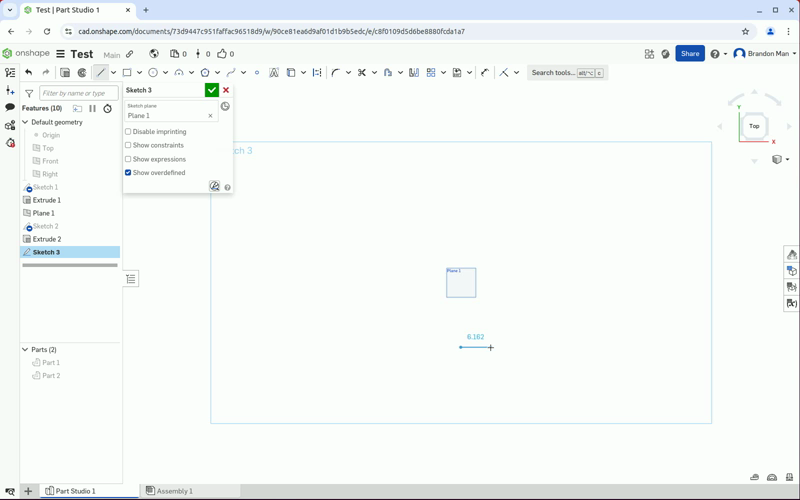
mouse_move(480, 347)
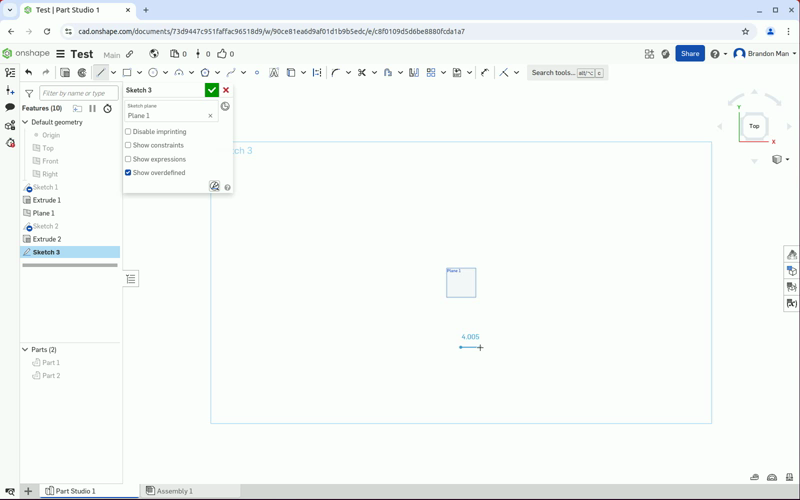
click(480, 347)
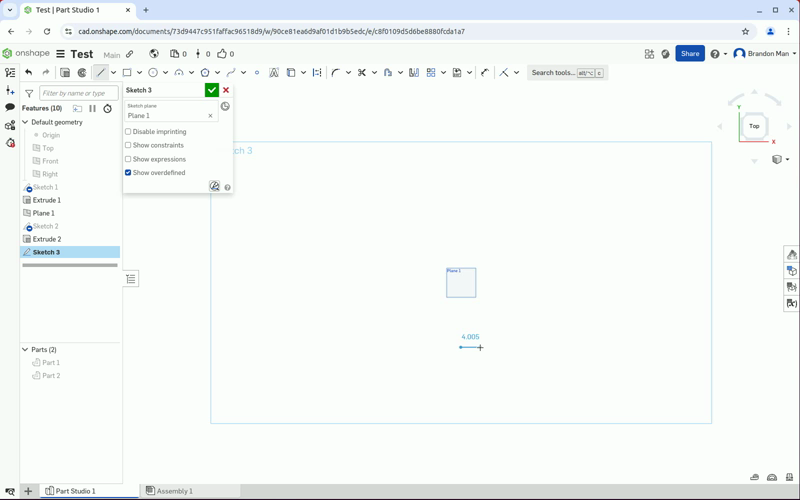
key_up(shift)
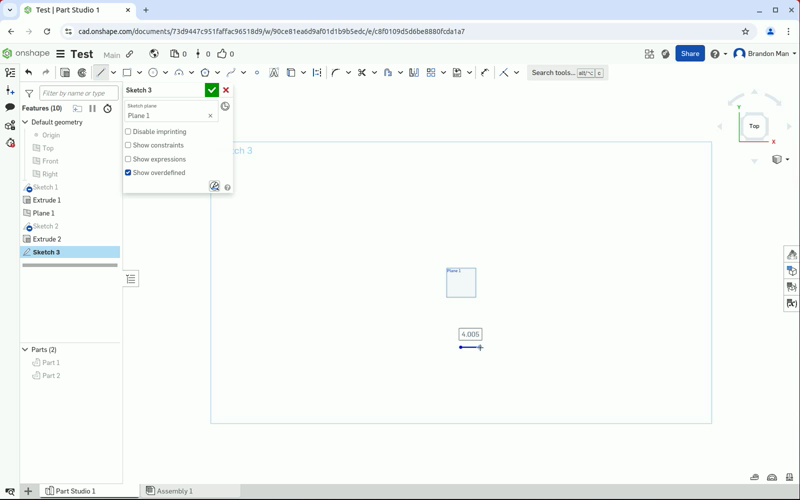
key_down(shift)
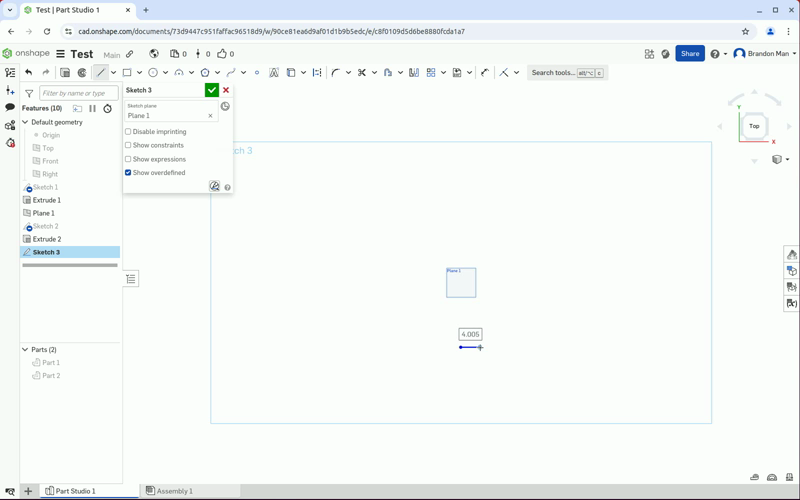
mouse_move(480, 282)
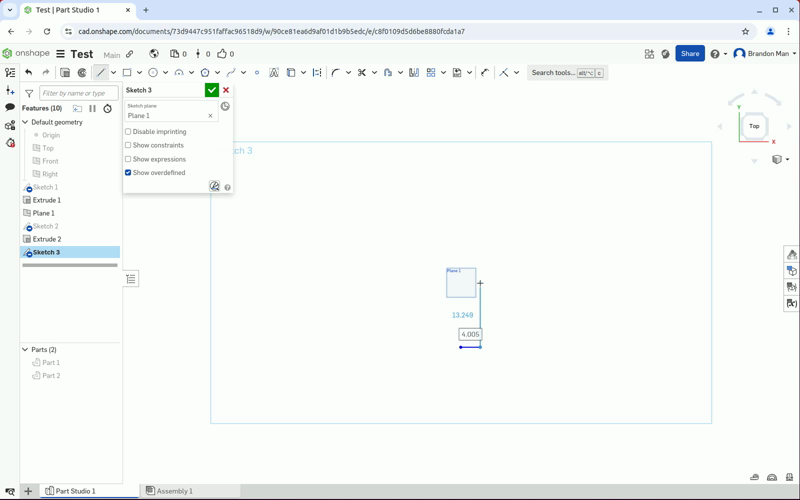
click(480, 282)
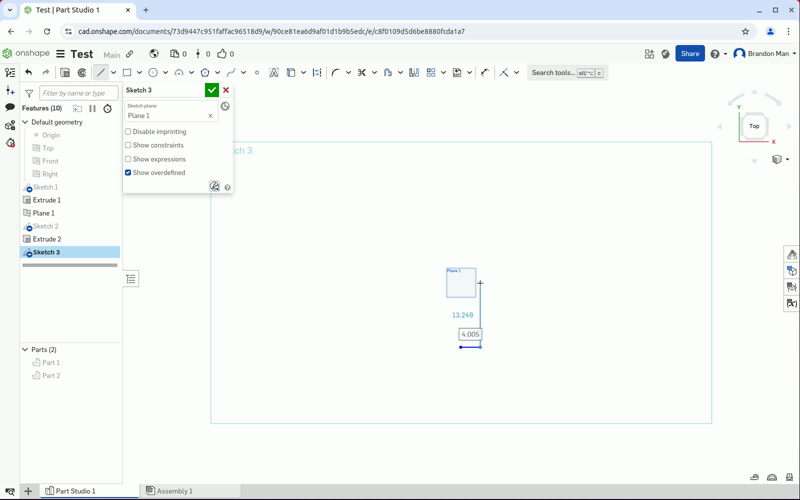
key_up(shift)
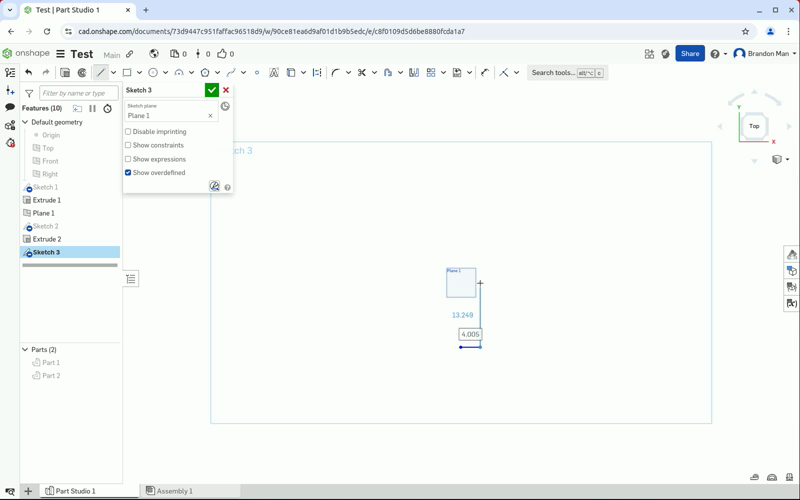
key_down(shift)
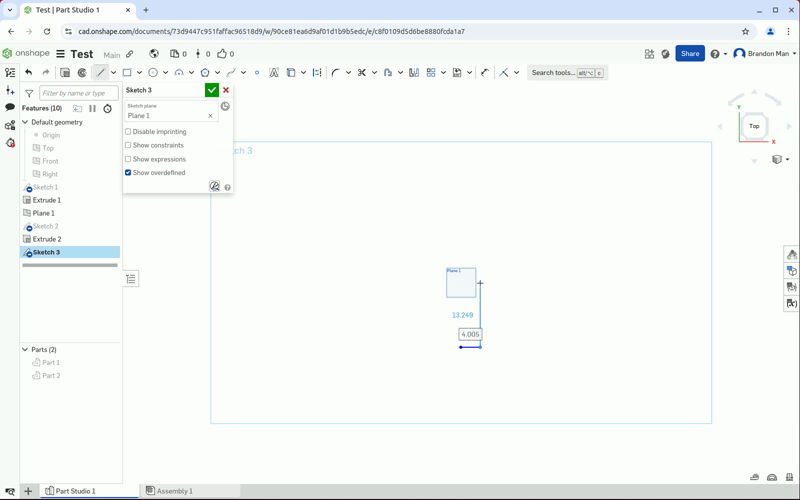
mouse_move(510, 282)
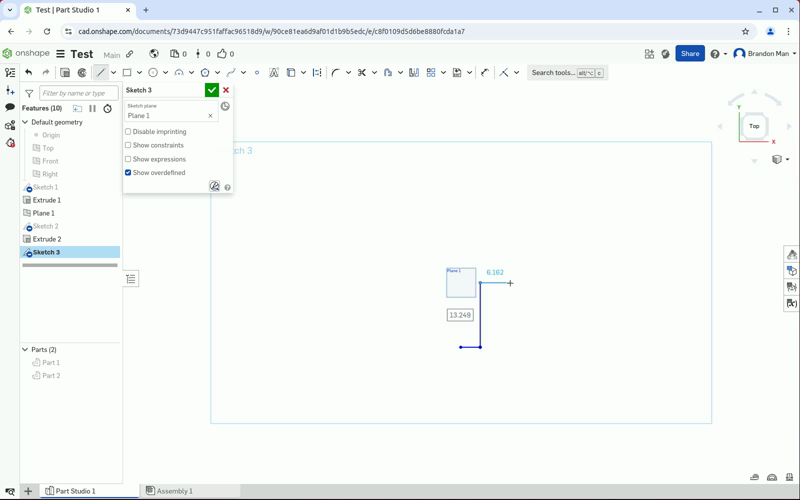
mouse_move(460, 282)
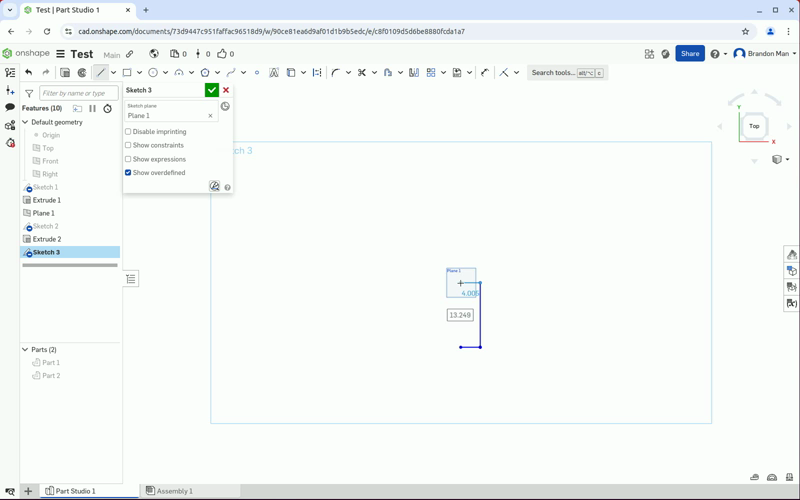
click(460, 282)
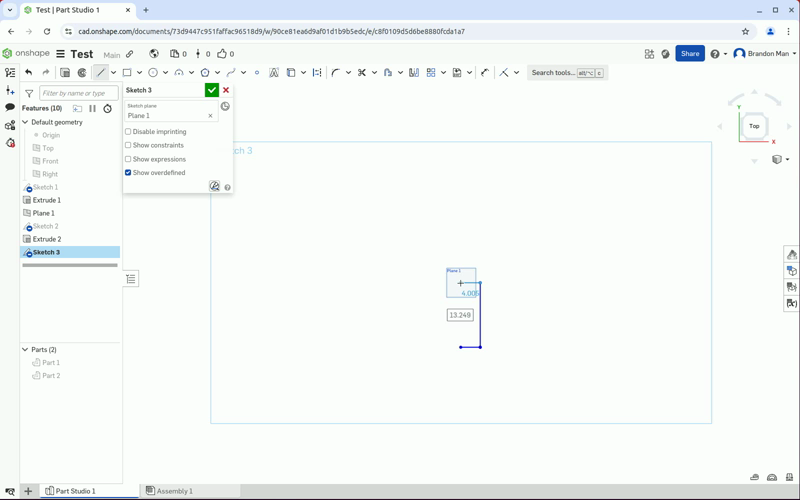
key_up(shift)
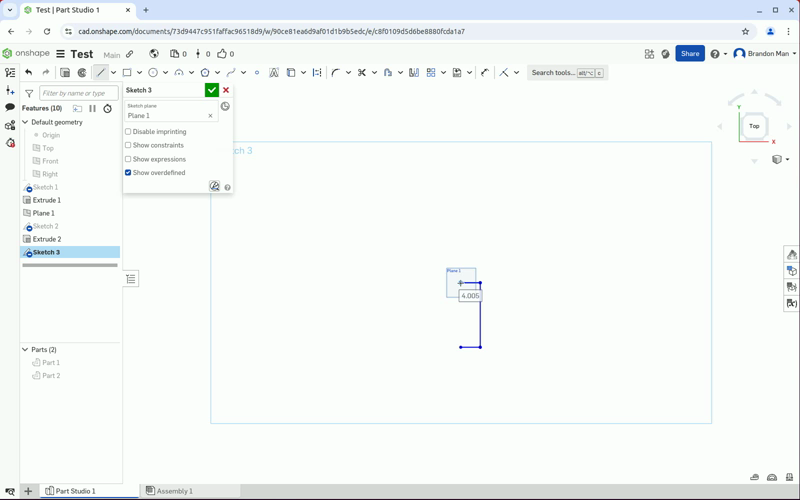
key_down(shift)
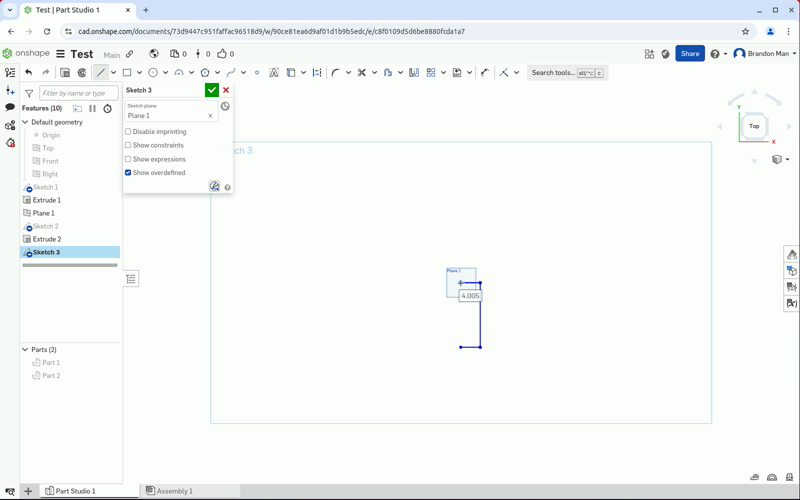
mouse_move(460, 347)
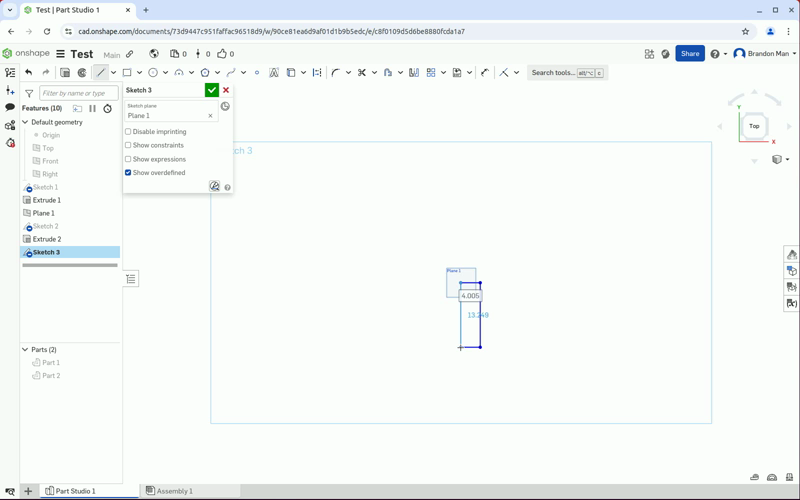
key_up(shift)
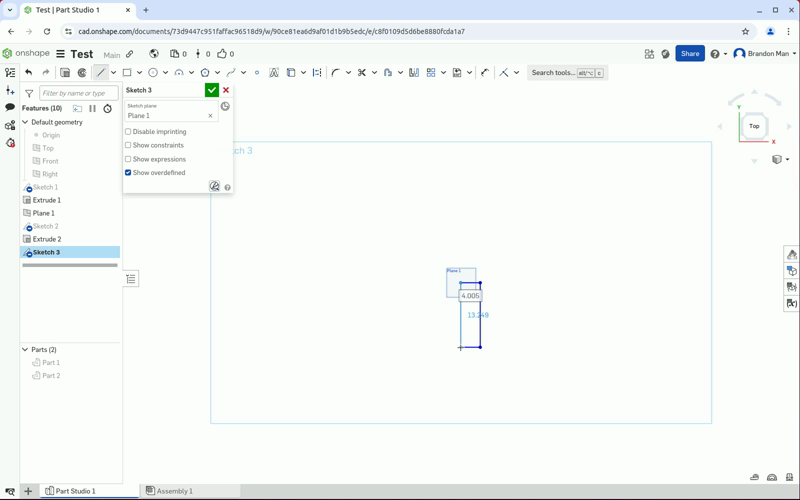
click(460, 347)
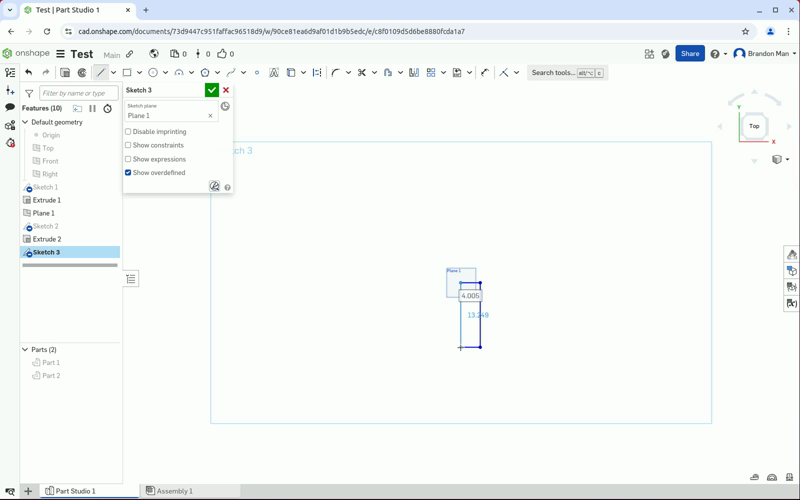
key(esc)
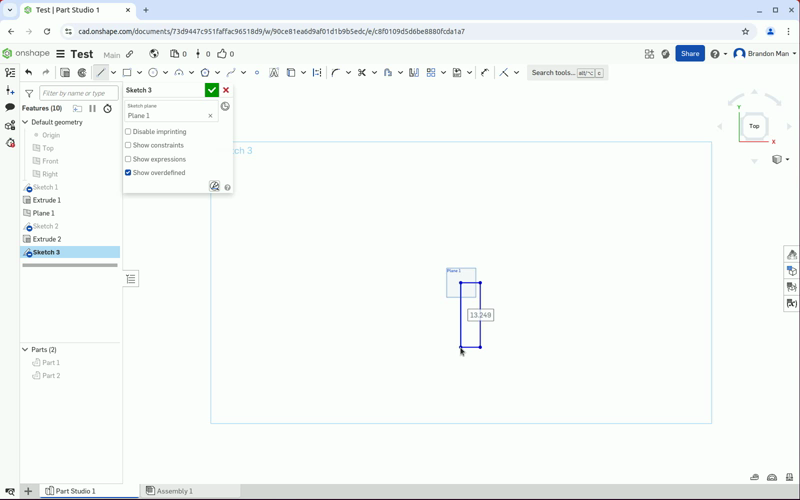
mouse_move(462, 301)
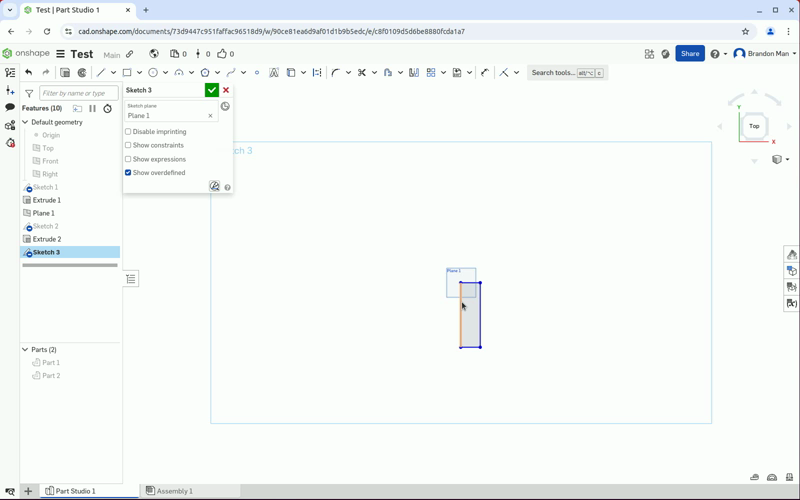
scroll(6)
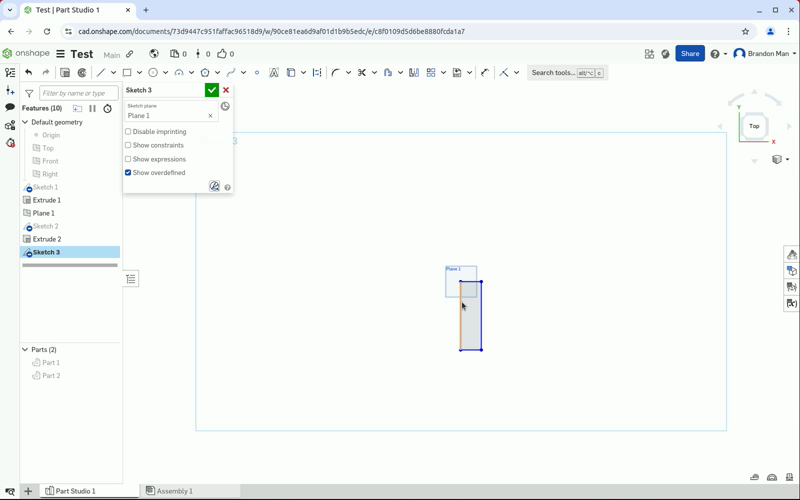
scroll(6)
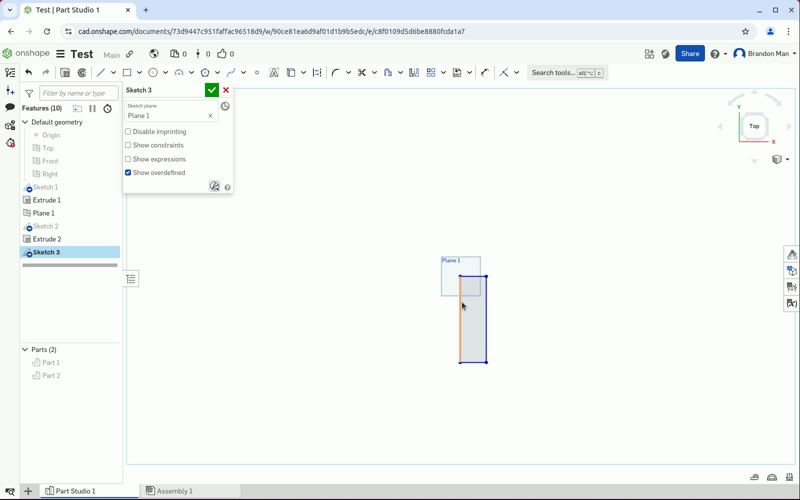
scroll(6)
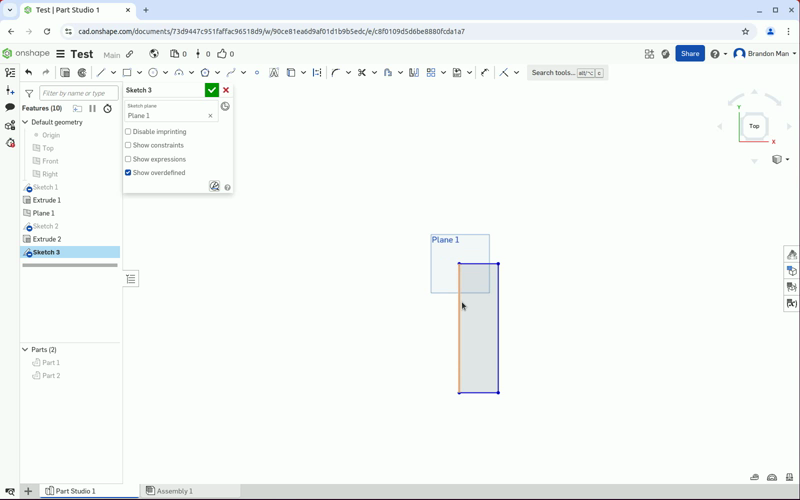
scroll(6)
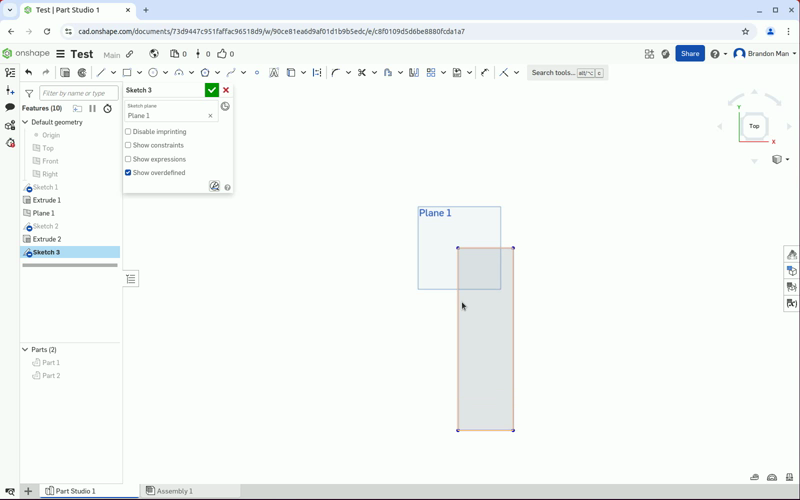
scroll(6)
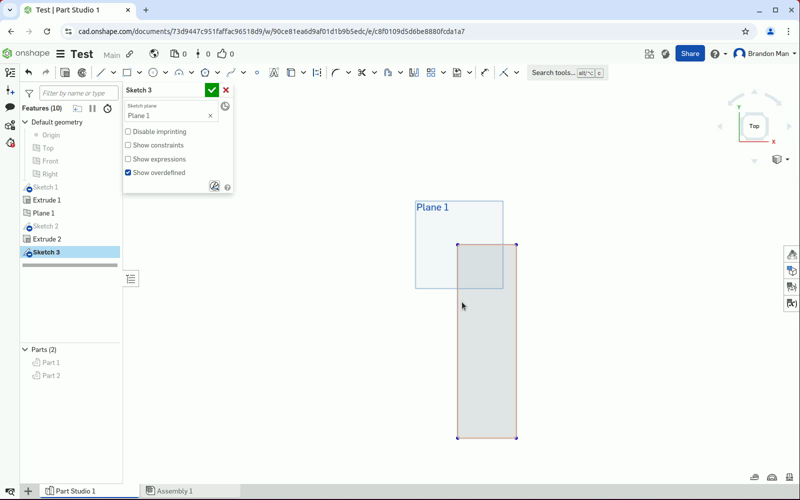
scroll(6)
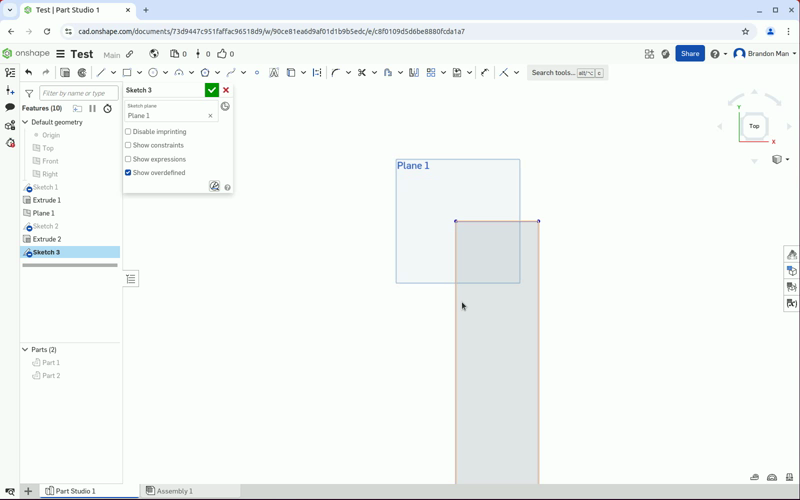
scroll(6)
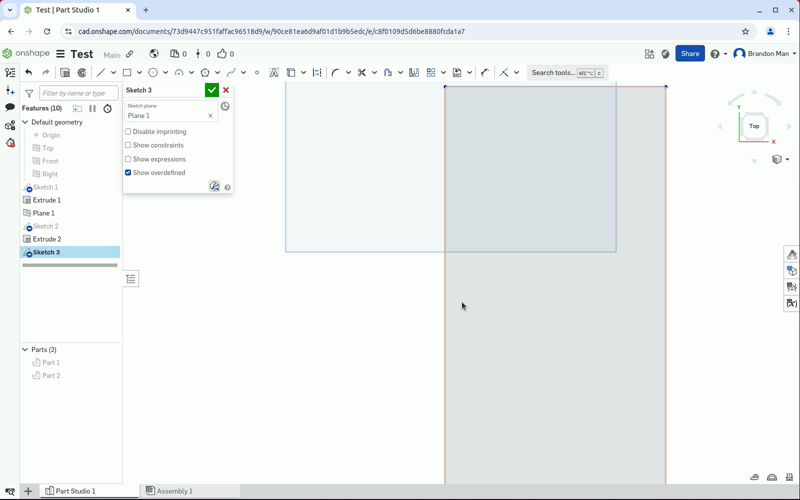
click(462, 301)
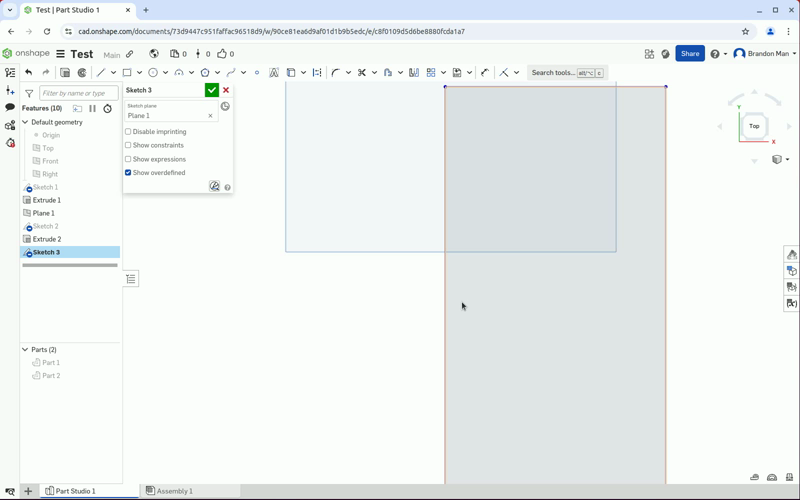
scroll(-6)
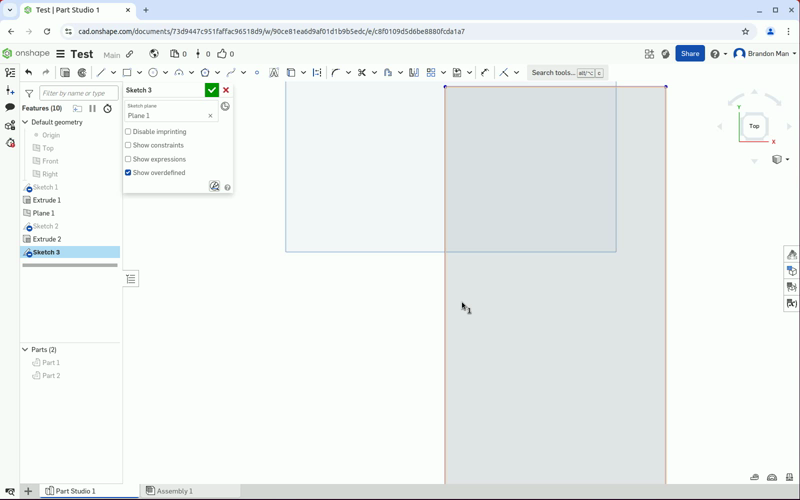
scroll(-6)
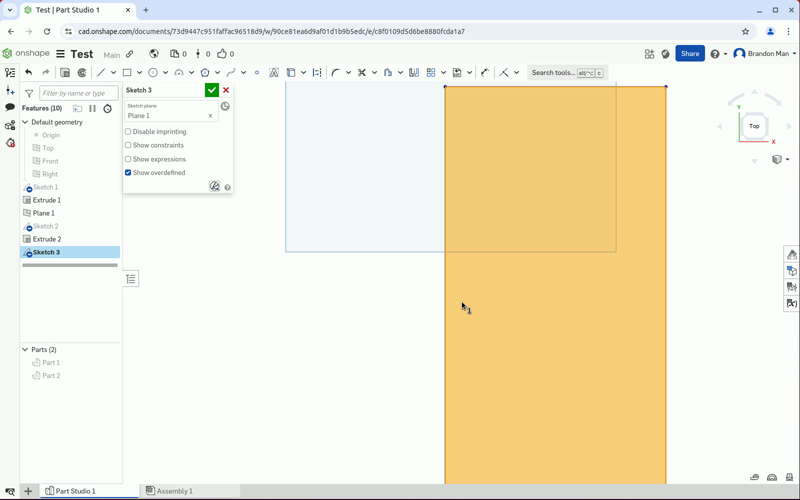
scroll(-6)
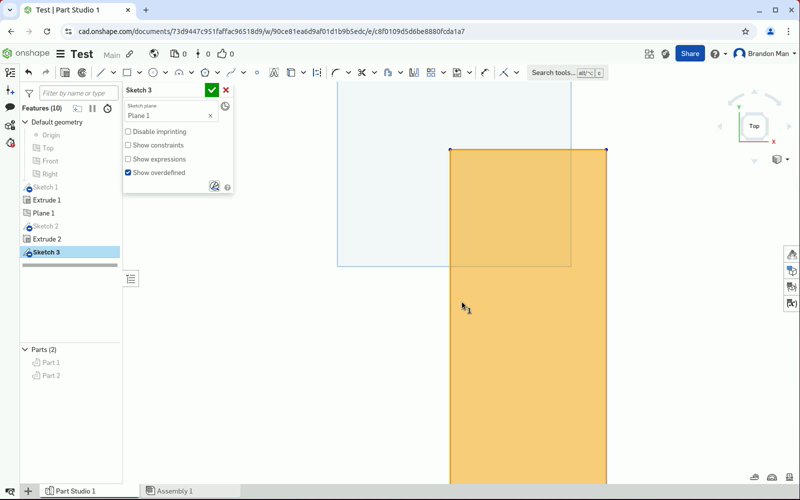
scroll(-6)
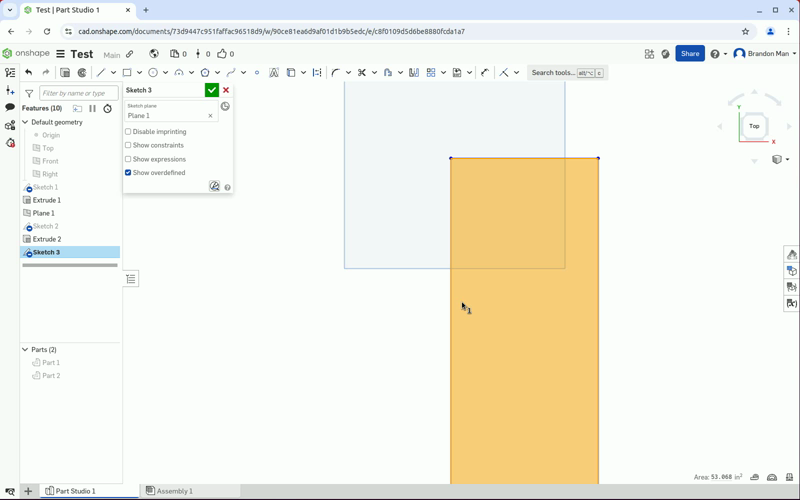
scroll(-6)
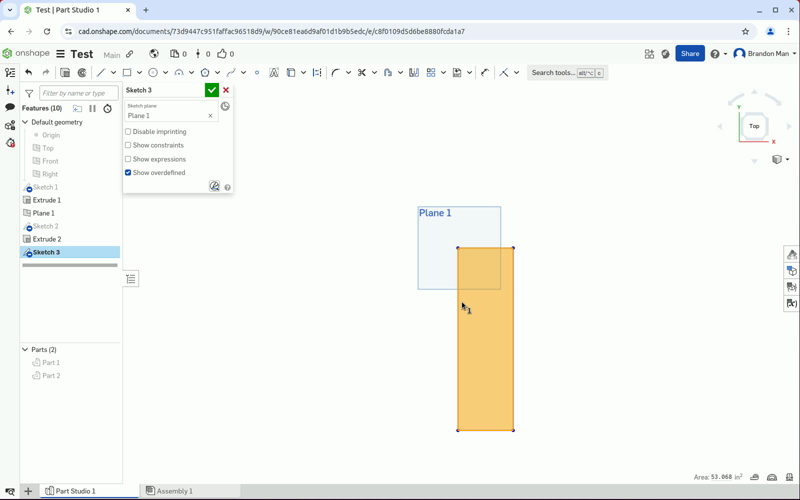
scroll(-6)
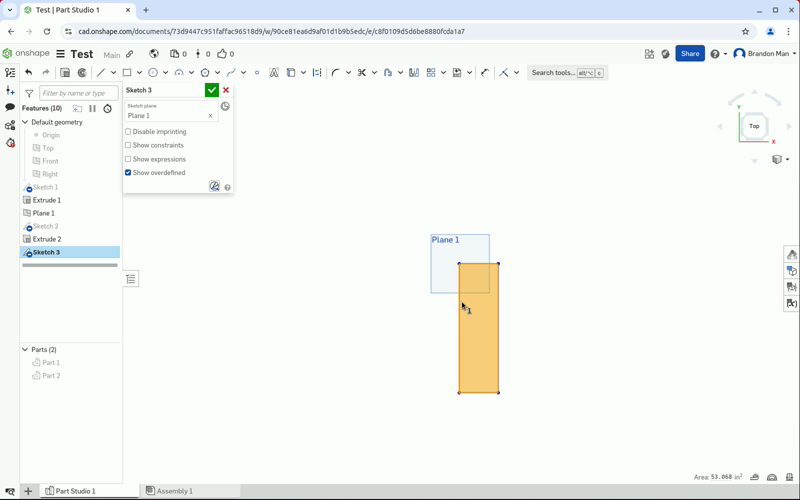
scroll(-6)
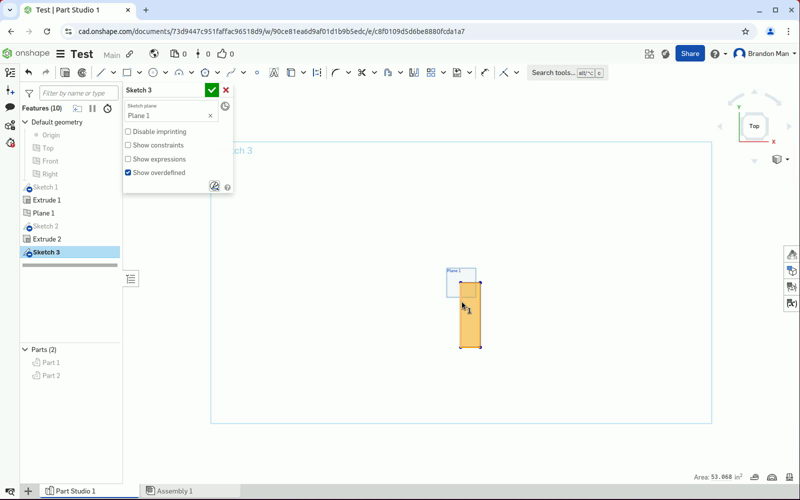
mouse_move(73, 352)
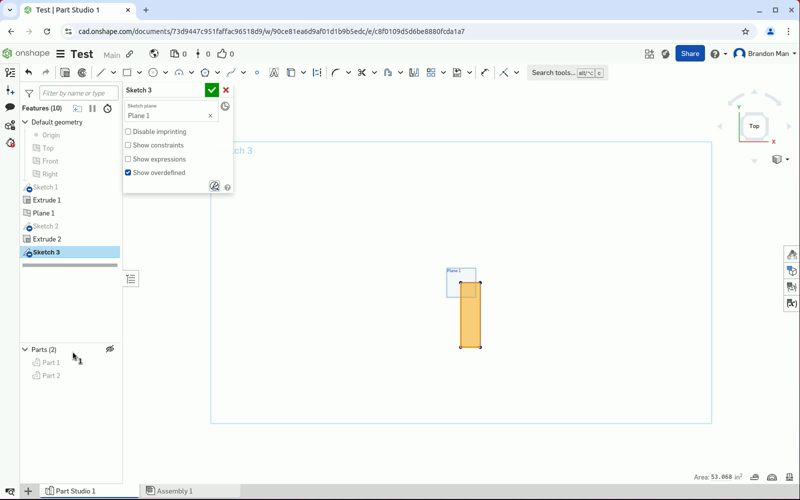
key(shift+y)
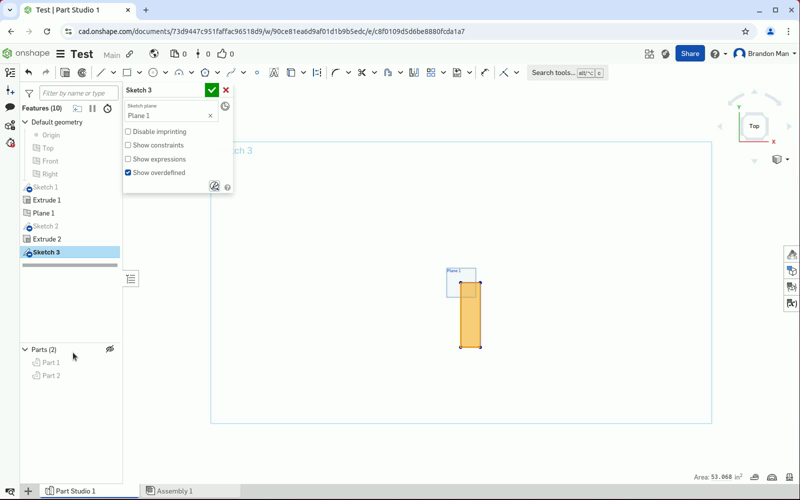
key(shift+e)
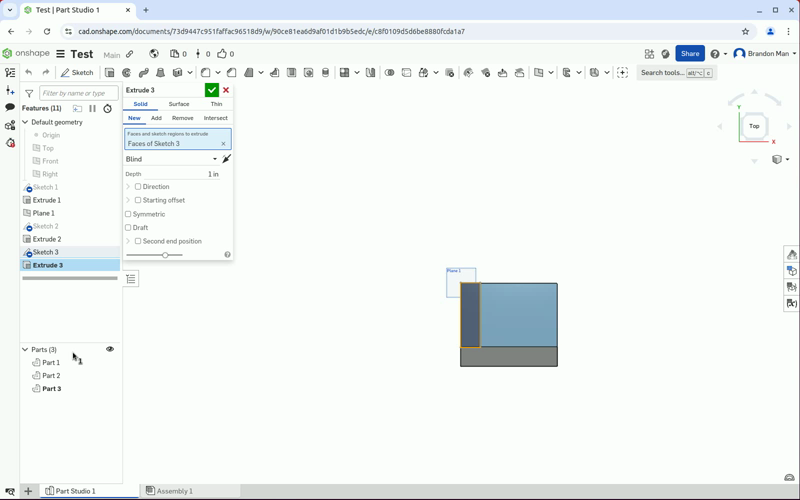
mouse_move(143, 106)
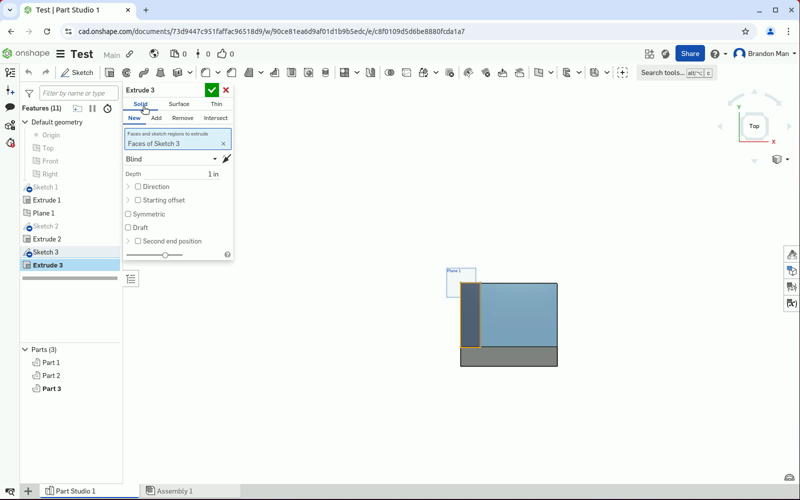
click(143, 106)
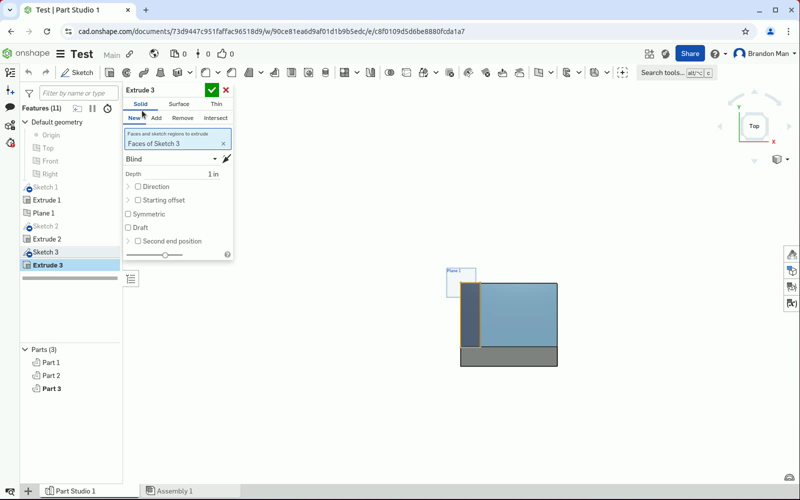
mouse_move(137, 120)
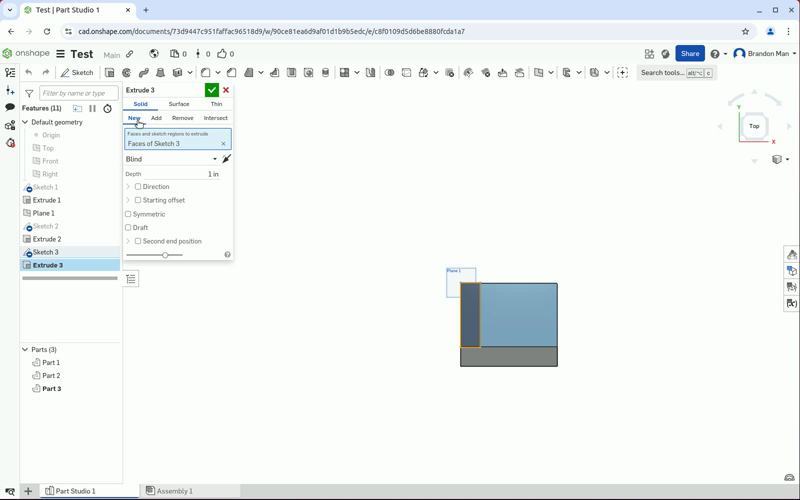
click(137, 120)
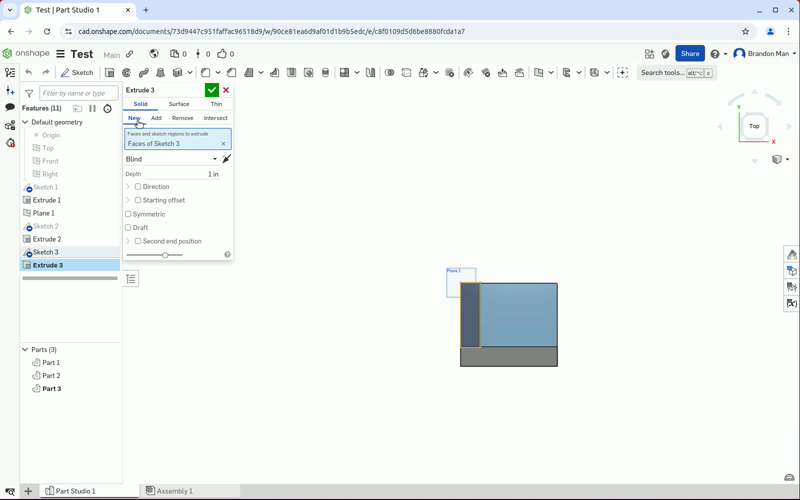
key(tab, 4)
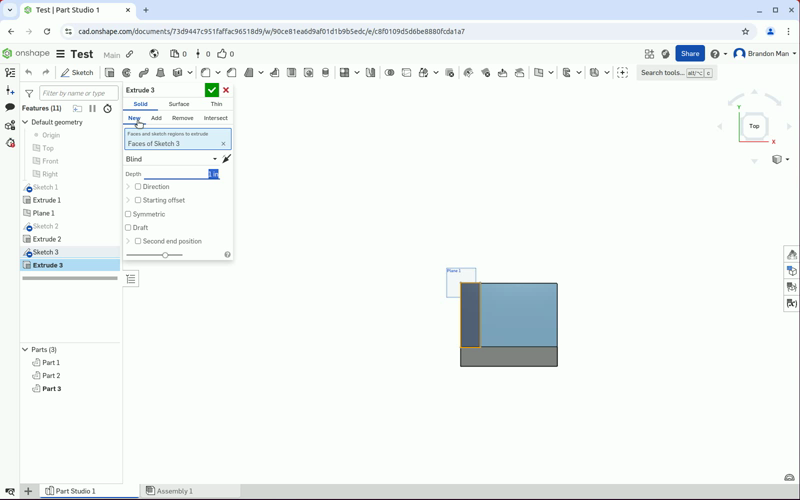
text(6.499)
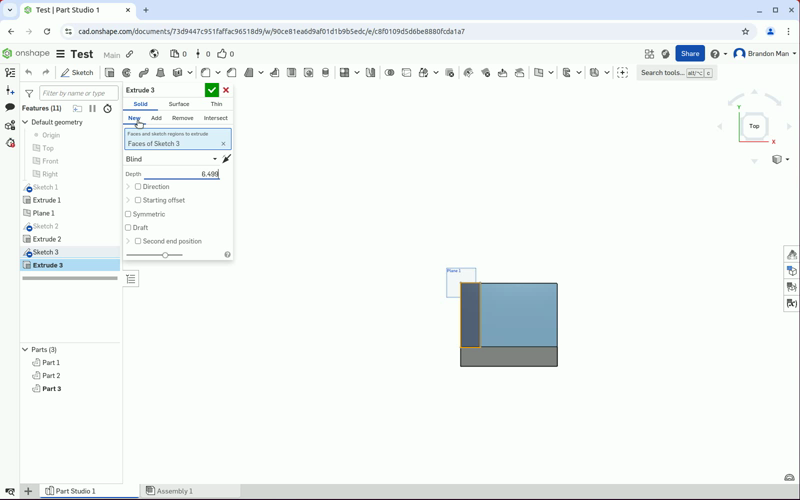
key(enter)
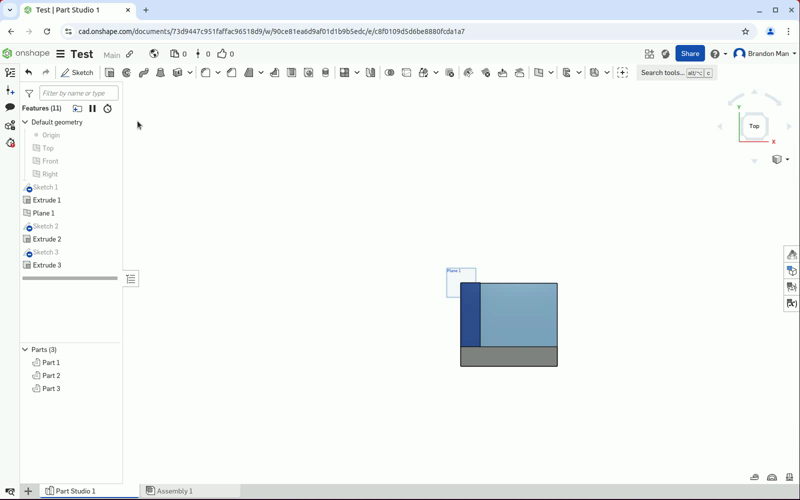
key(shift+h)
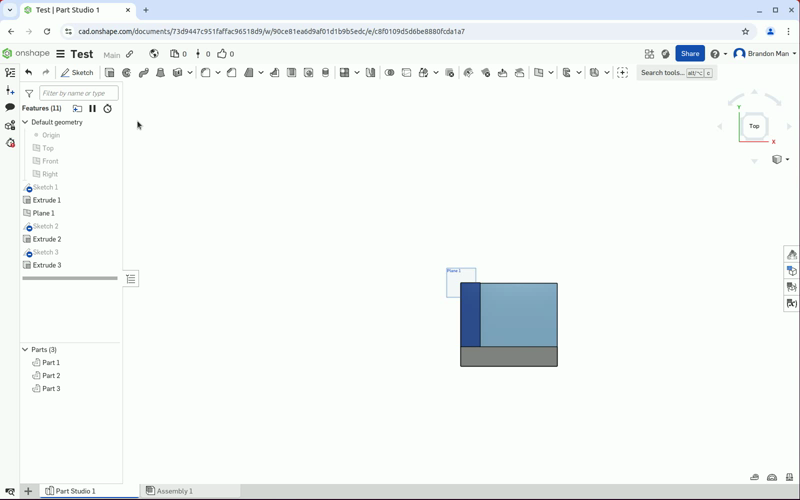
key(shift+h)
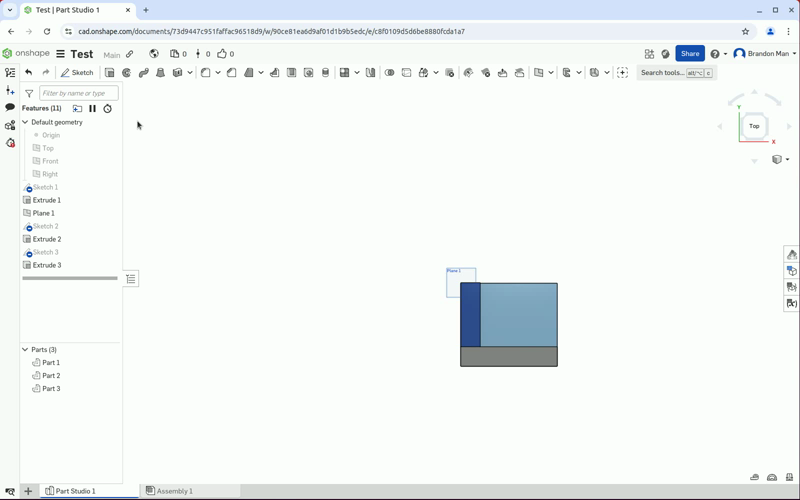
mouse_move(73, 189)
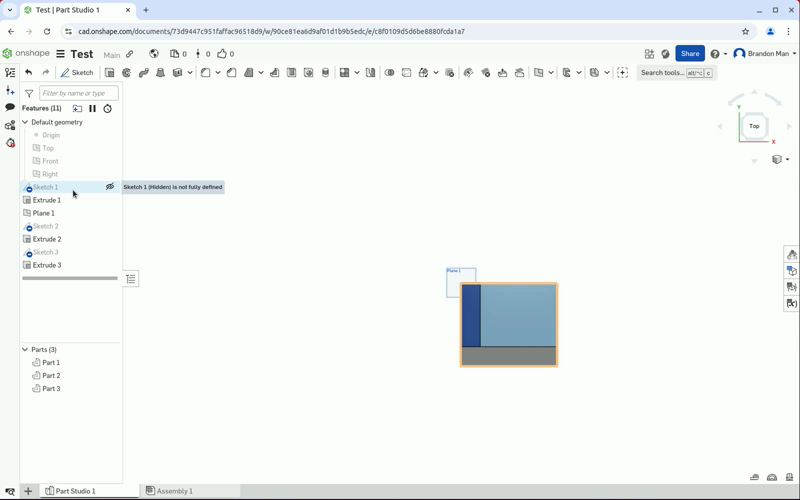
click(73, 189)
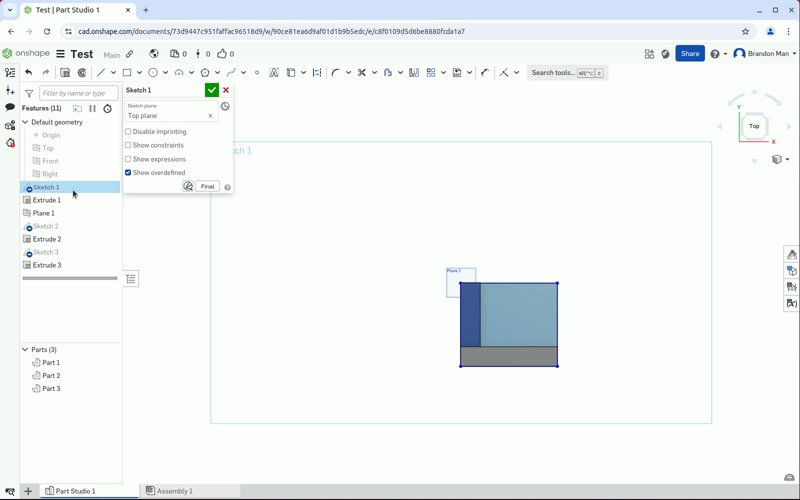
mouse_move(229, 92)
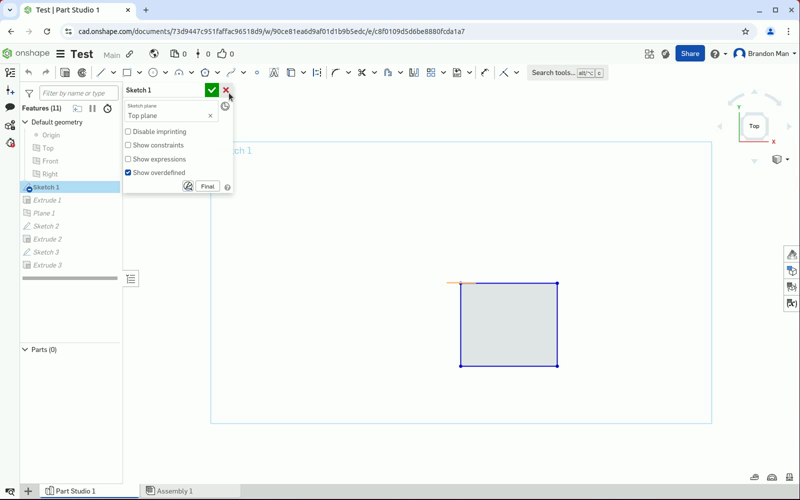
click(229, 92)
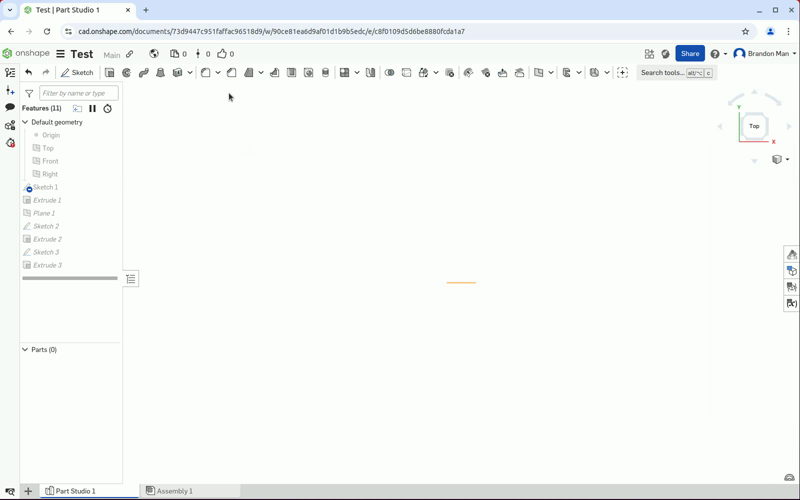
key(shift+s)
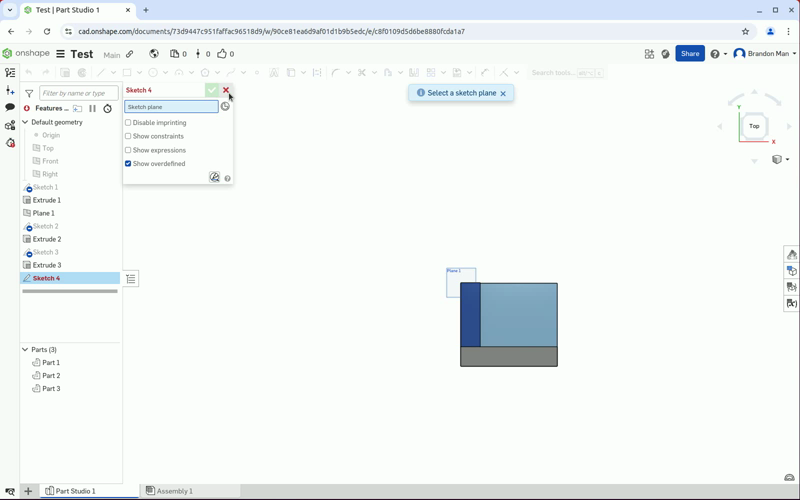
mouse_move(73, 215)
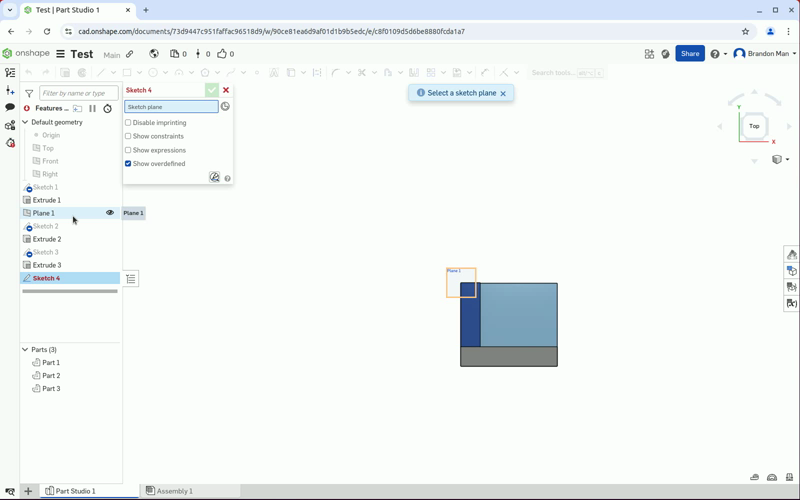
click(73, 215)
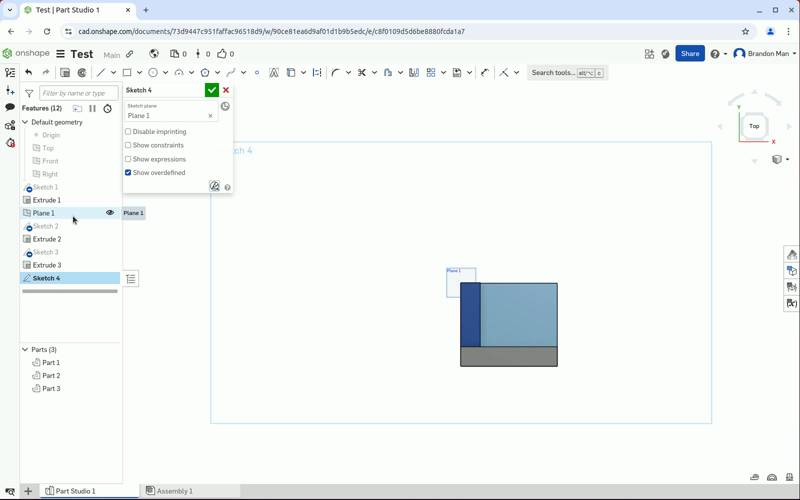
mouse_move(73, 352)
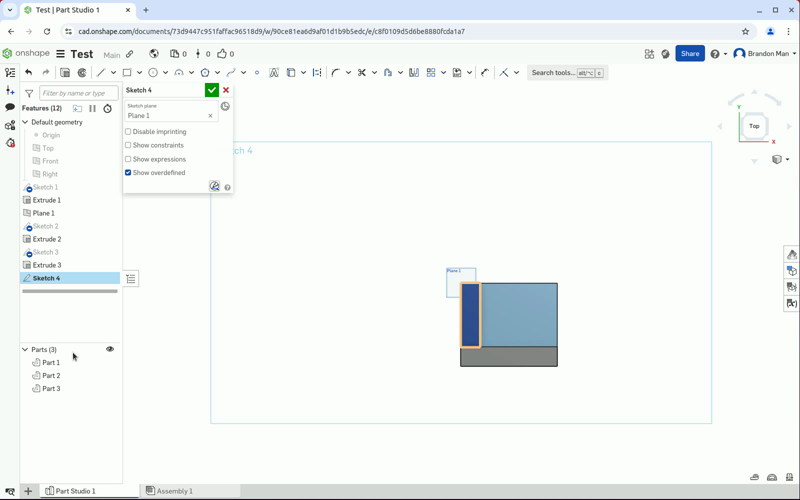
key(y)
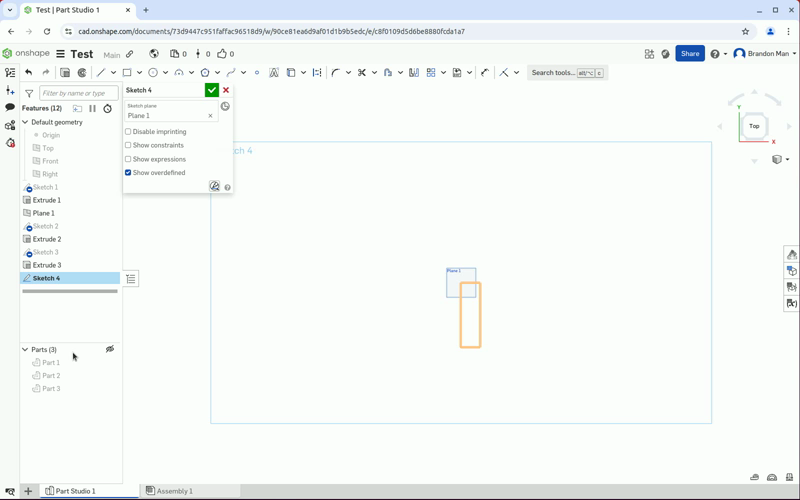
key(l)
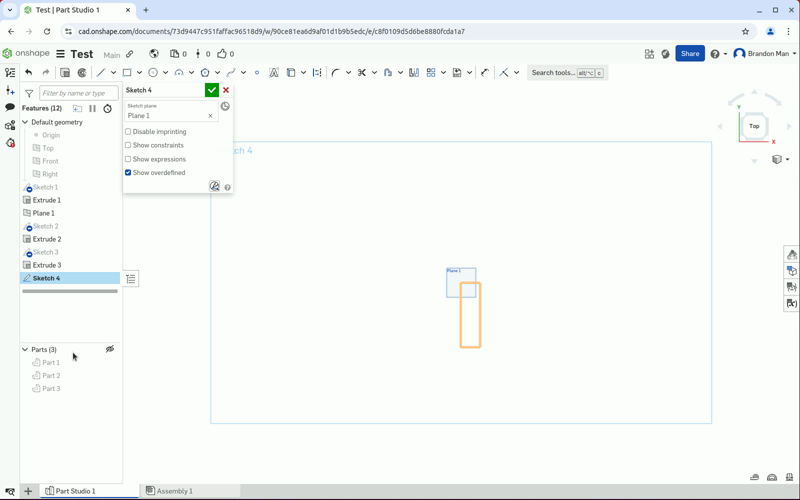
key_down(shift)
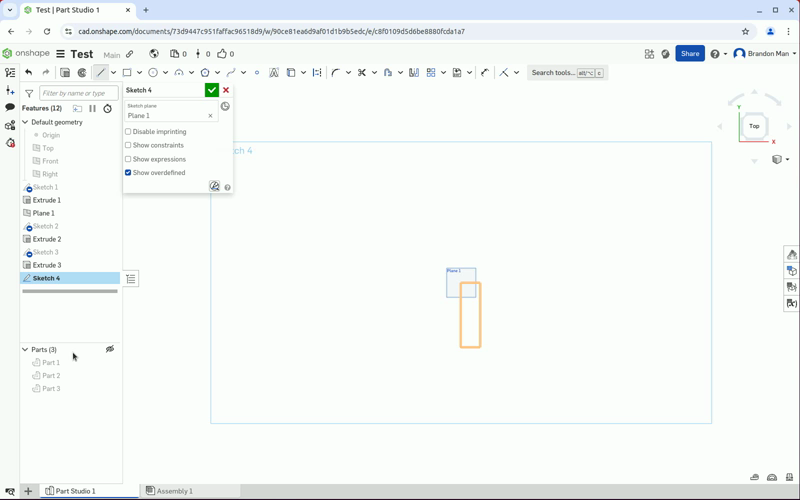
mouse_move(538, 347)
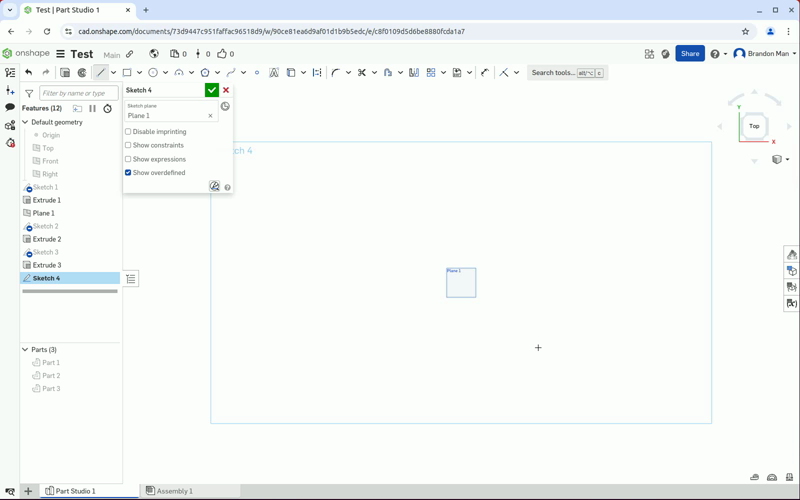
click(538, 347)
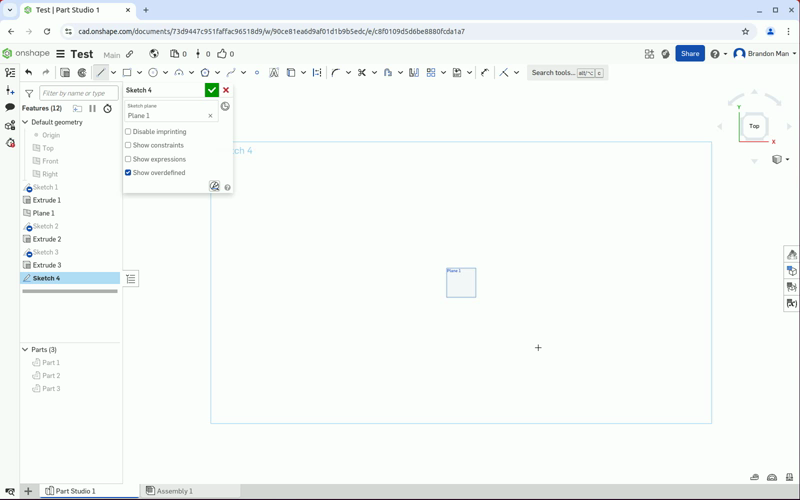
key_up(shift)
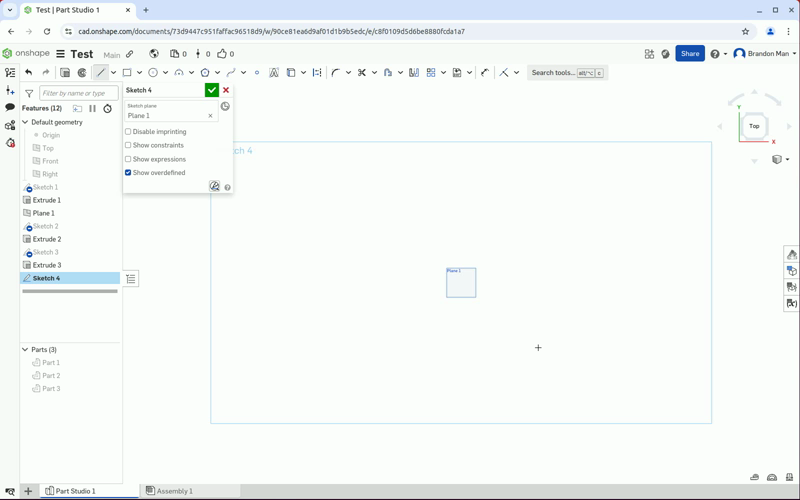
key_down(shift)
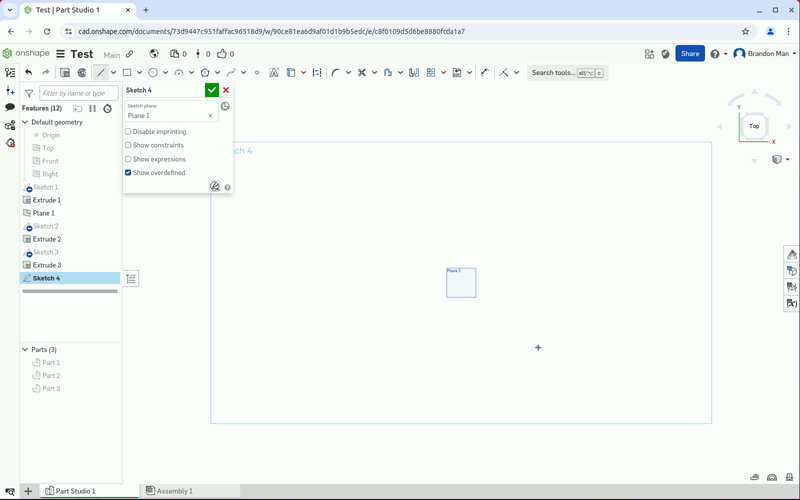
mouse_move(568, 347)
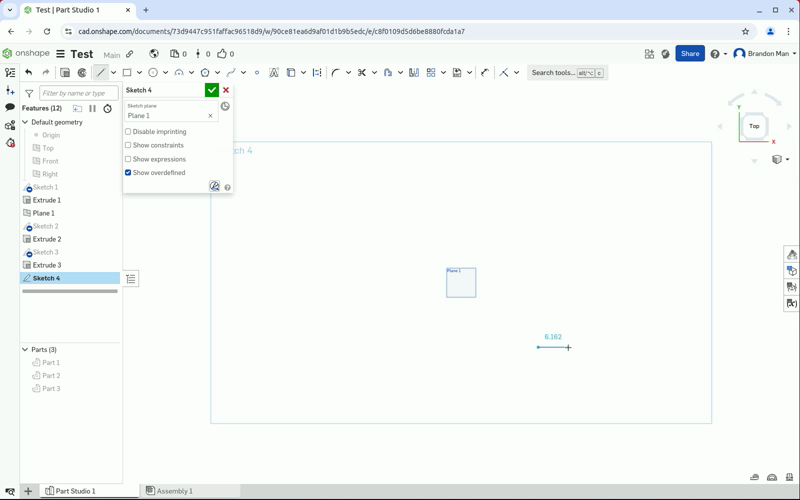
mouse_move(557, 347)
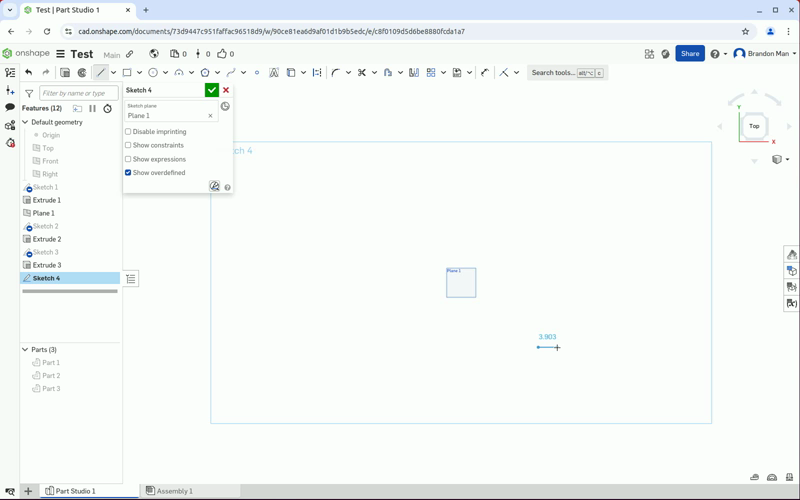
click(557, 347)
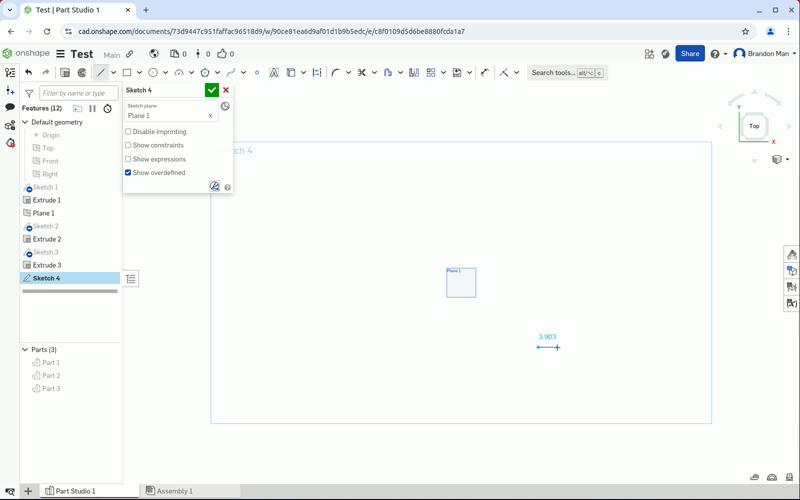
key_up(shift)
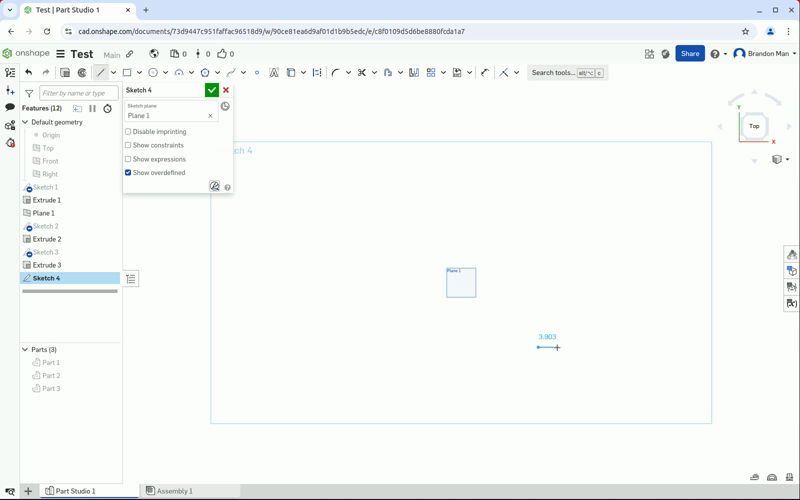
key_down(shift)
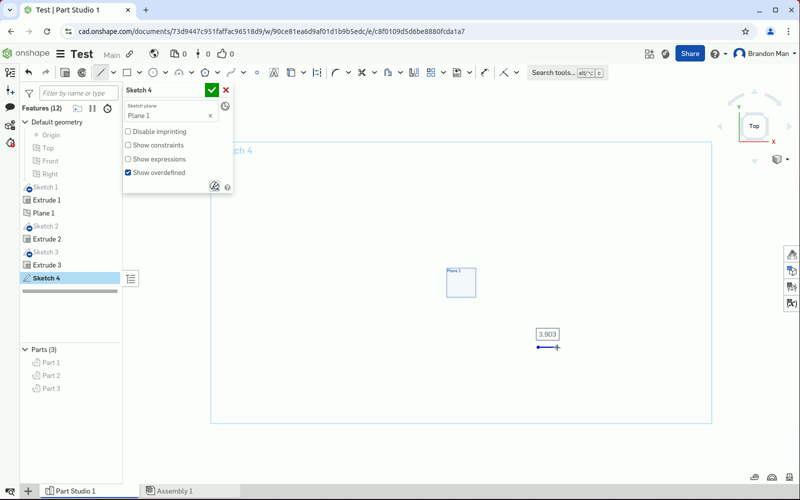
mouse_move(557, 282)
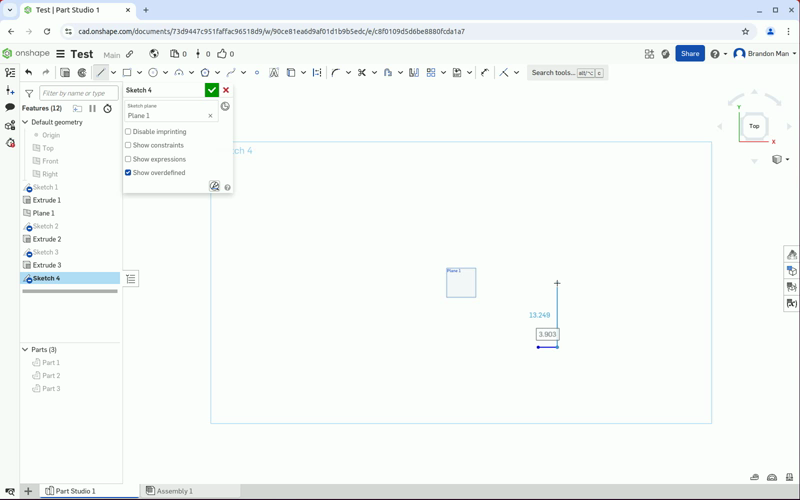
click(557, 282)
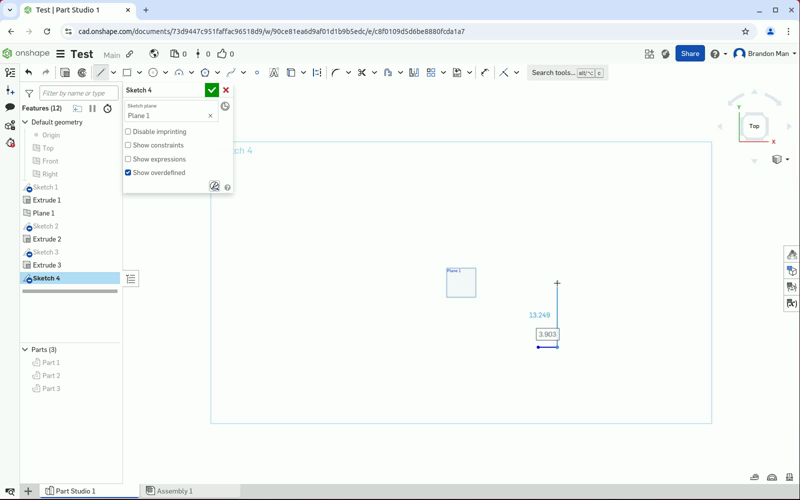
key_up(shift)
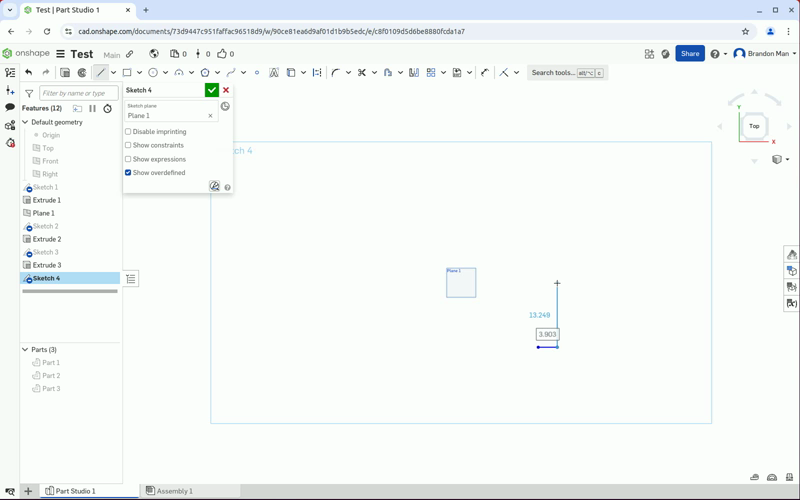
key_down(shift)
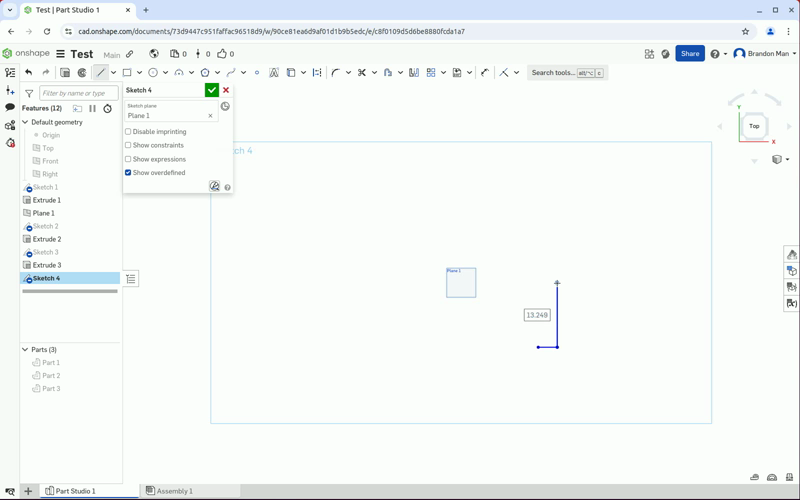
mouse_move(587, 282)
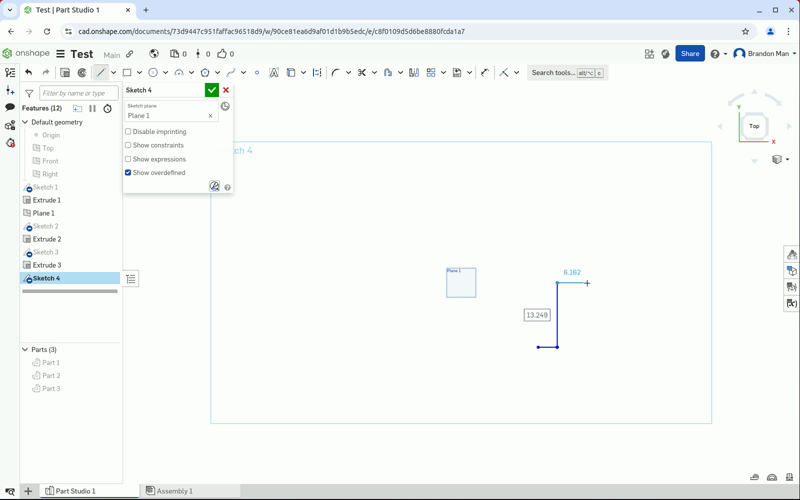
mouse_move(538, 282)
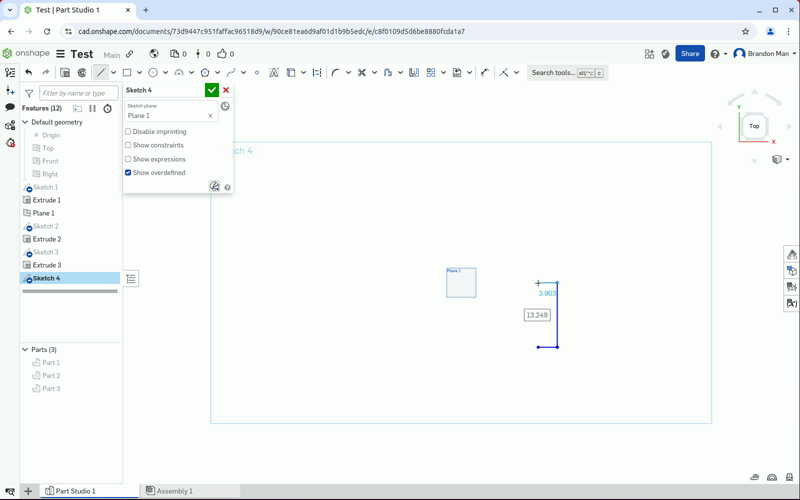
click(538, 282)
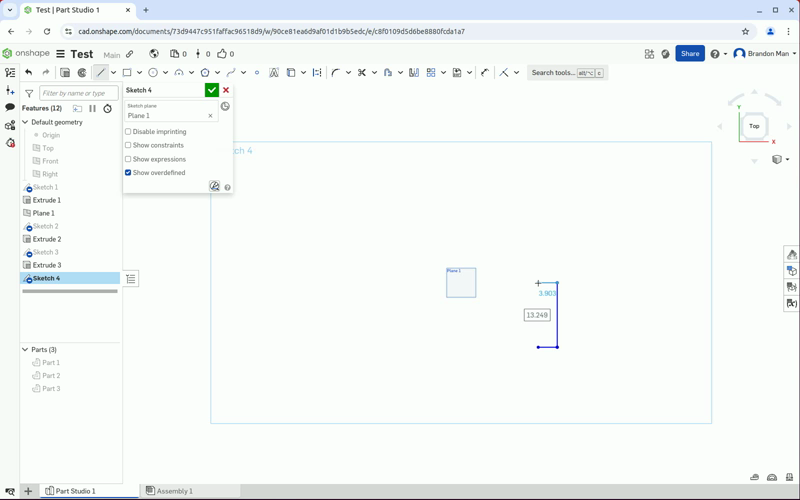
key_up(shift)
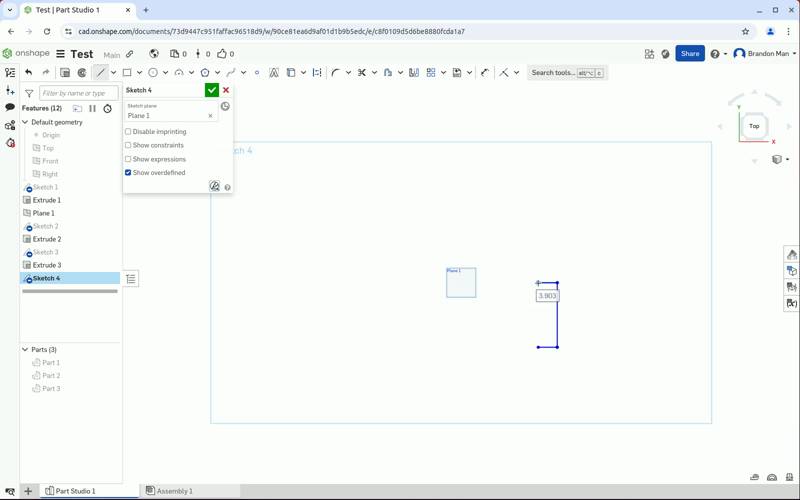
key_down(shift)
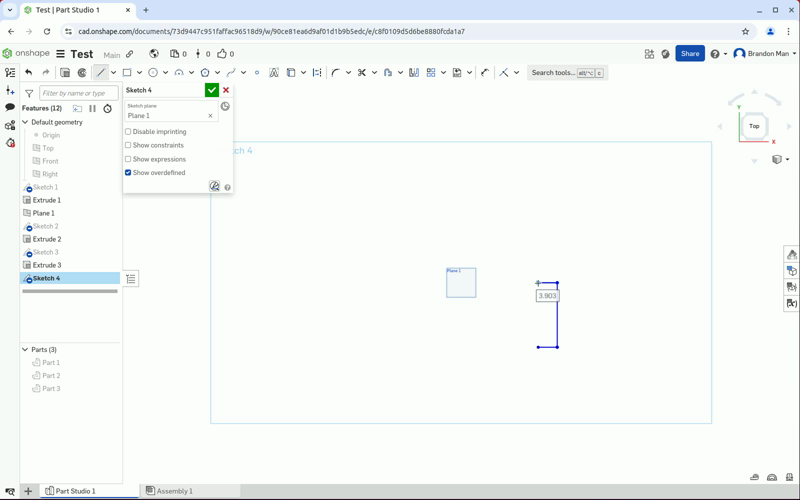
mouse_move(538, 347)
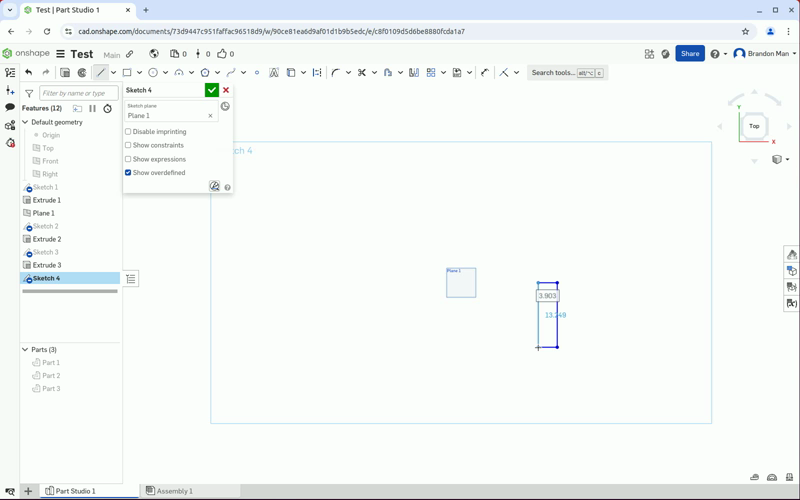
key_up(shift)
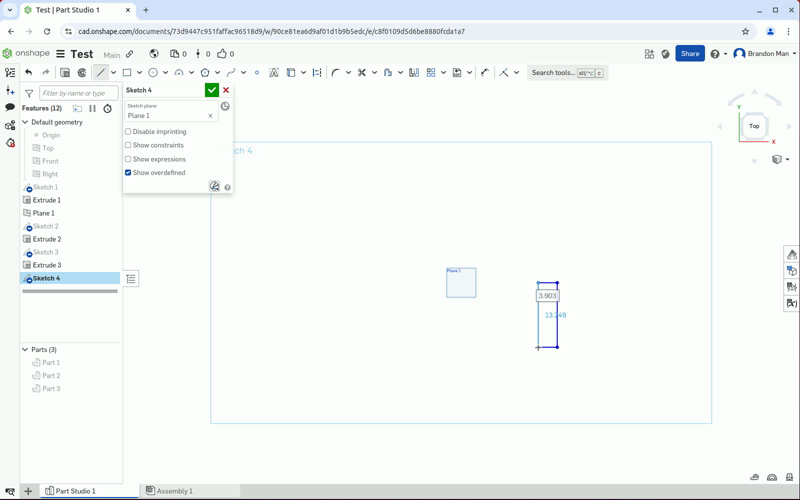
click(538, 347)
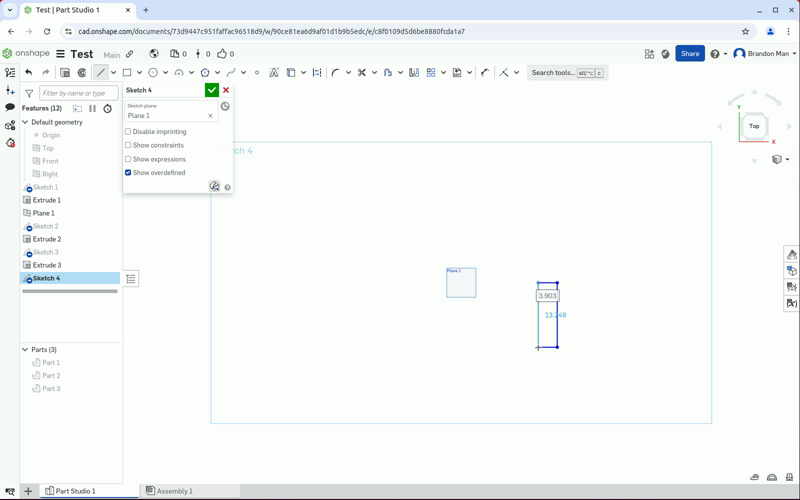
key(esc)
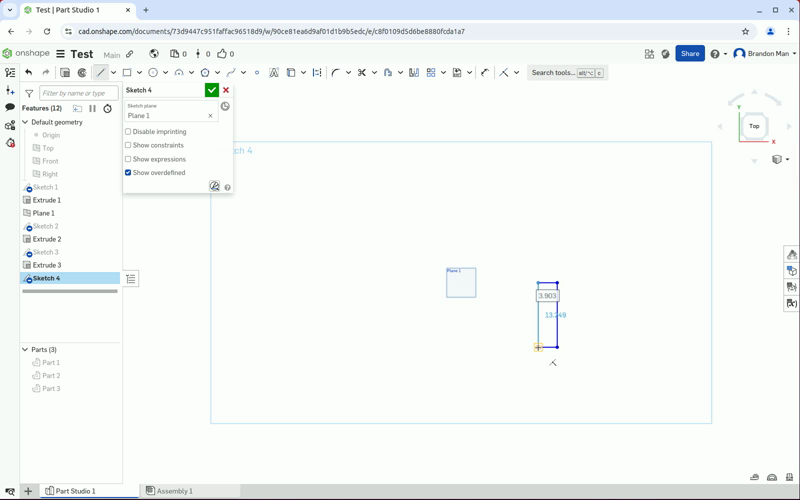
mouse_move(542, 311)
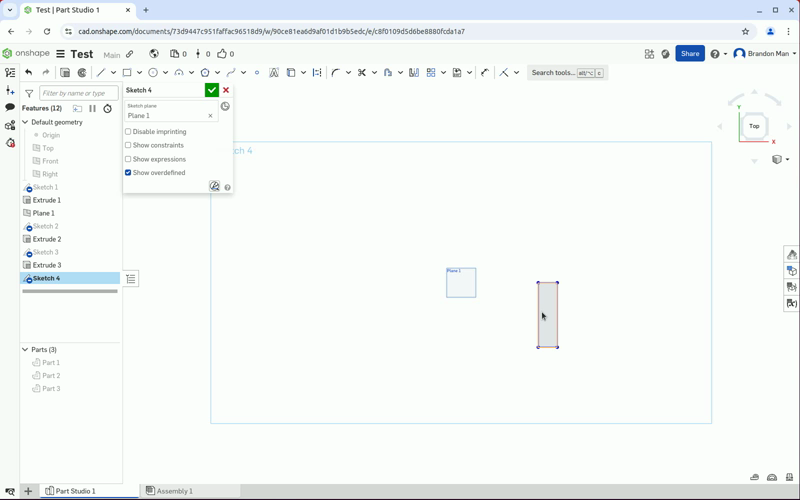
scroll(6)
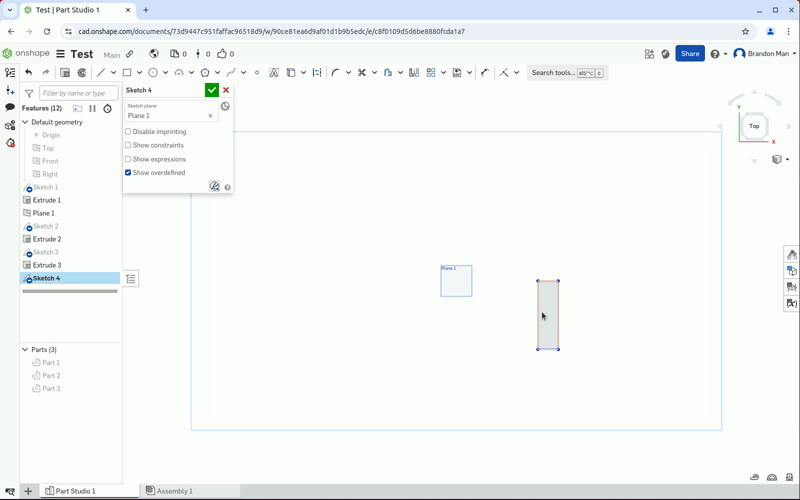
scroll(6)
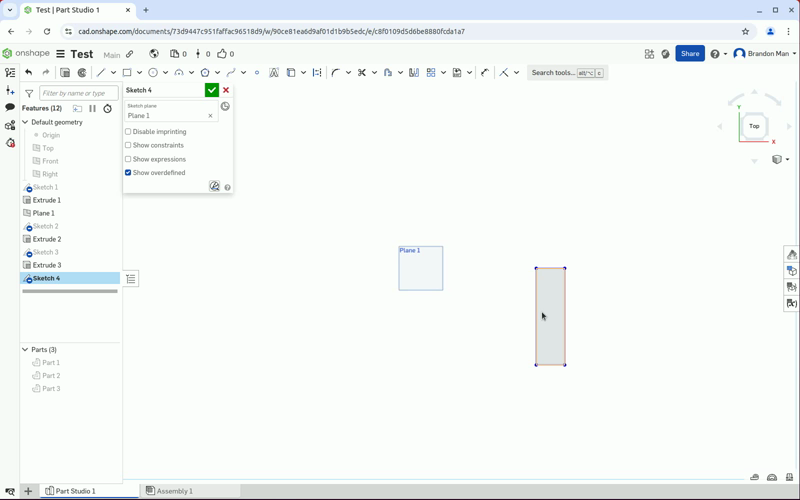
scroll(6)
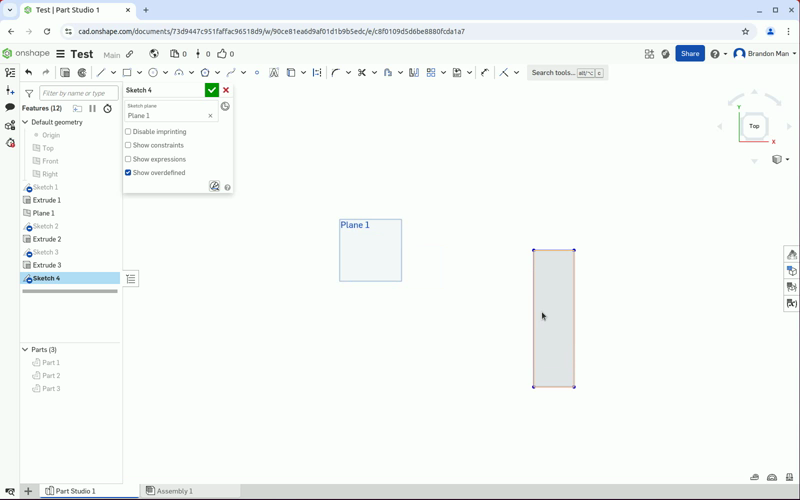
scroll(6)
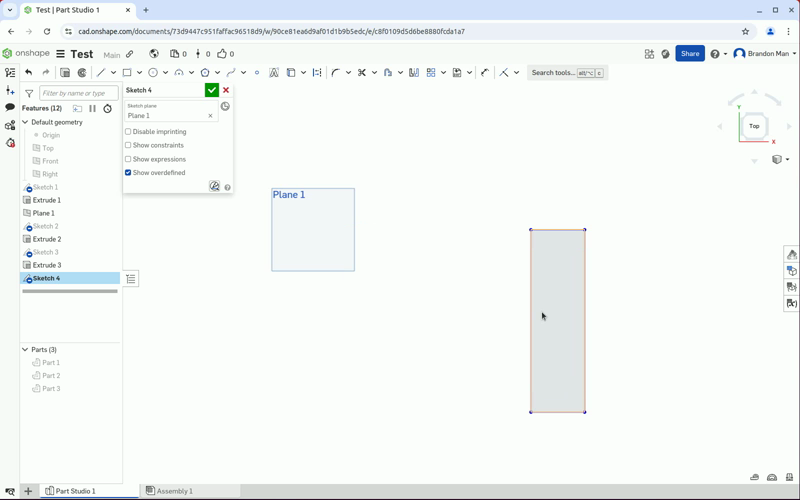
scroll(6)
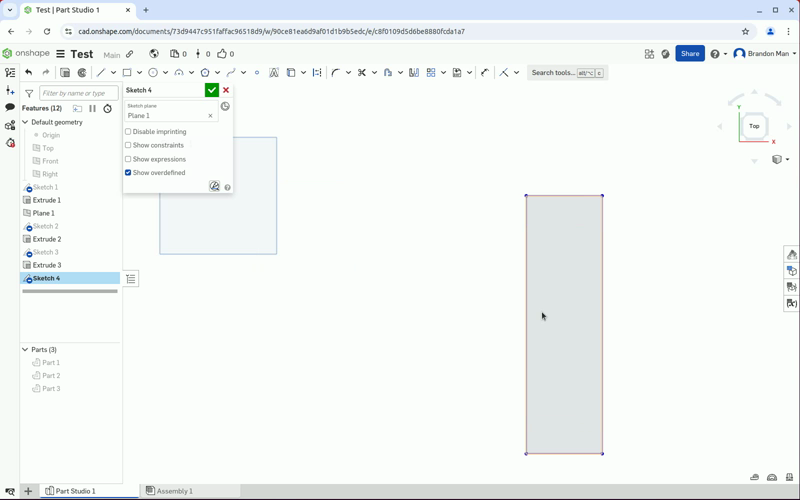
scroll(6)
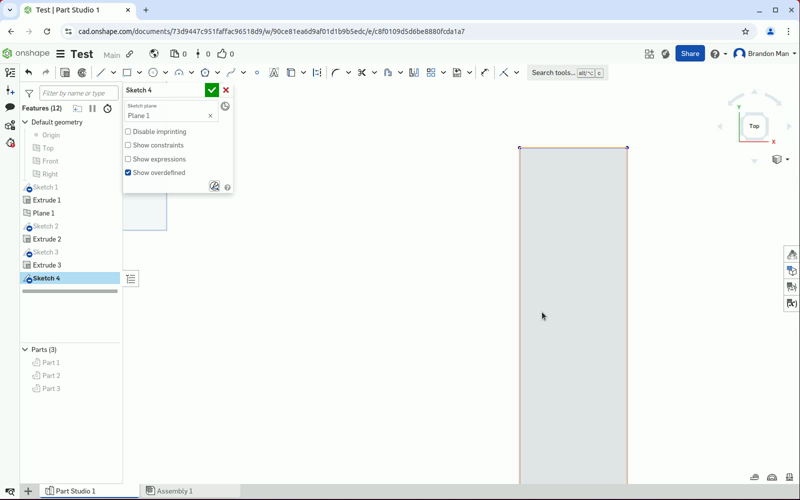
scroll(6)
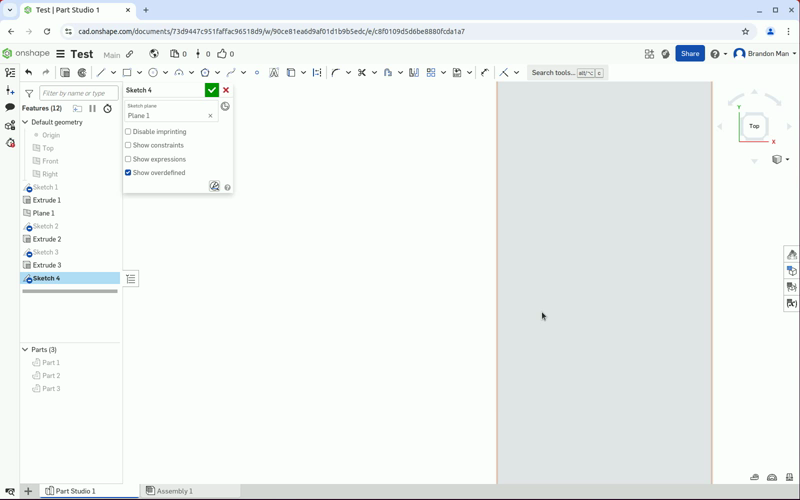
click(542, 311)
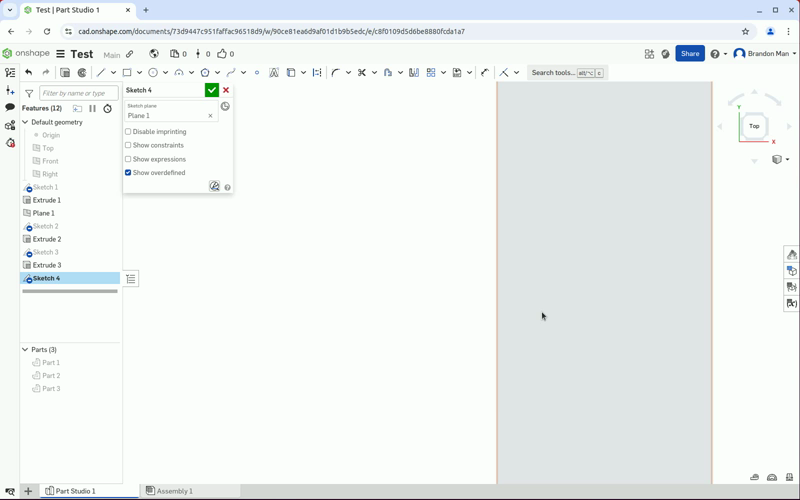
scroll(-6)
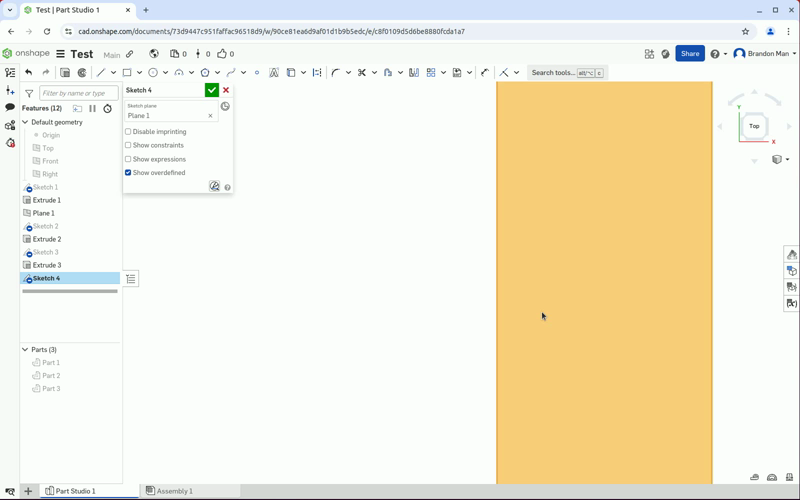
scroll(-6)
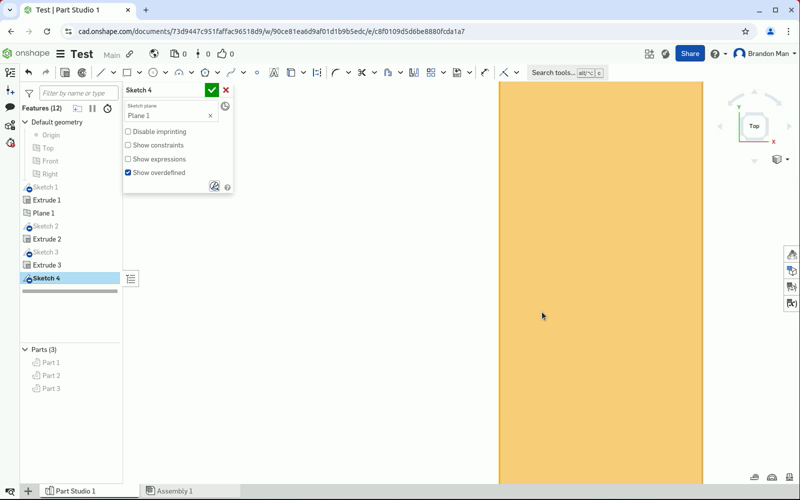
scroll(-6)
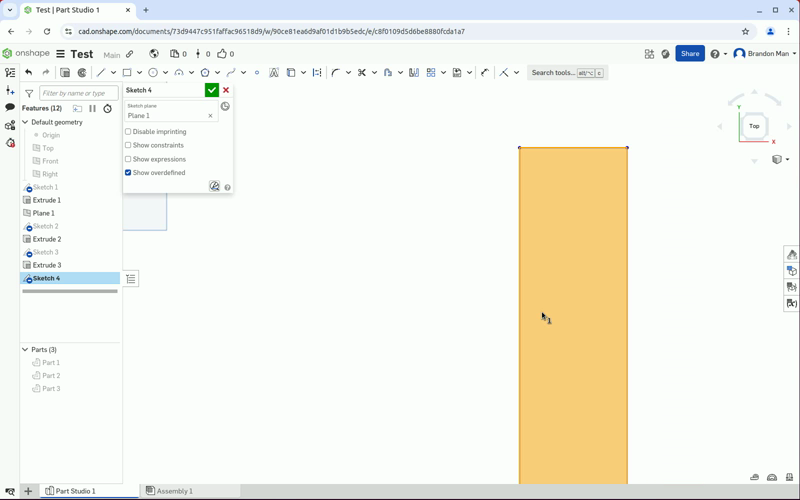
scroll(-6)
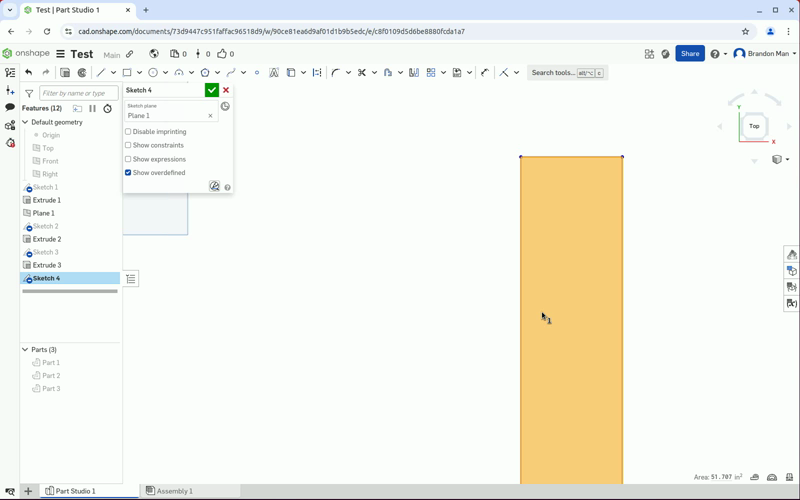
scroll(-6)
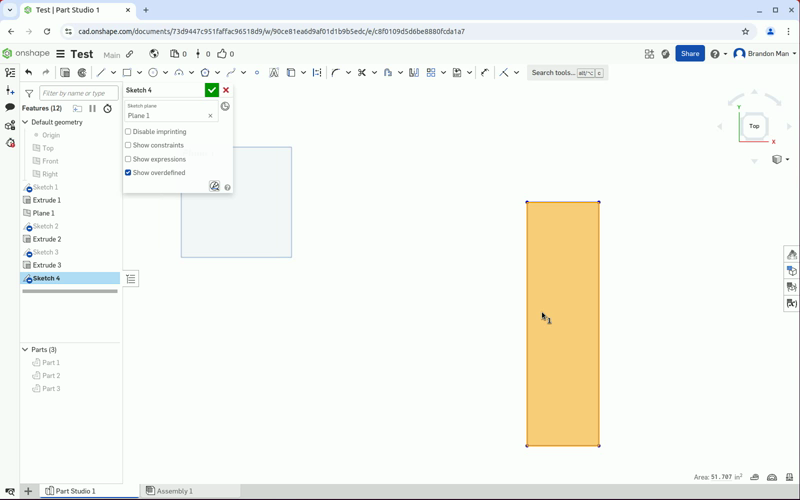
scroll(-6)
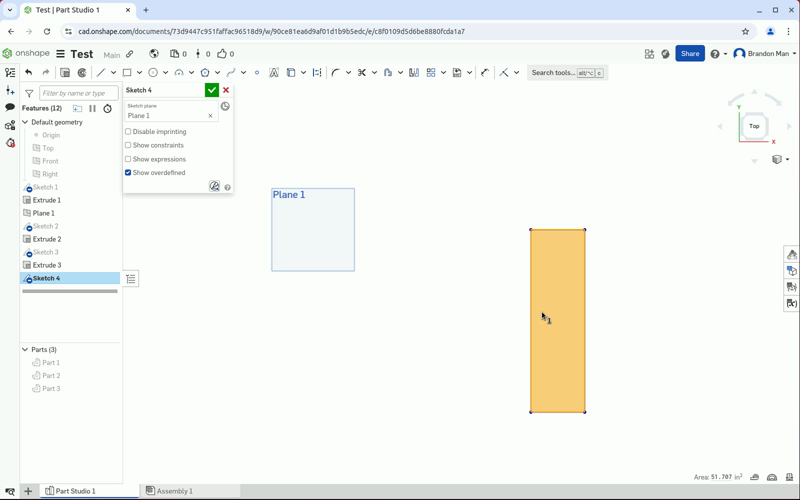
scroll(-6)
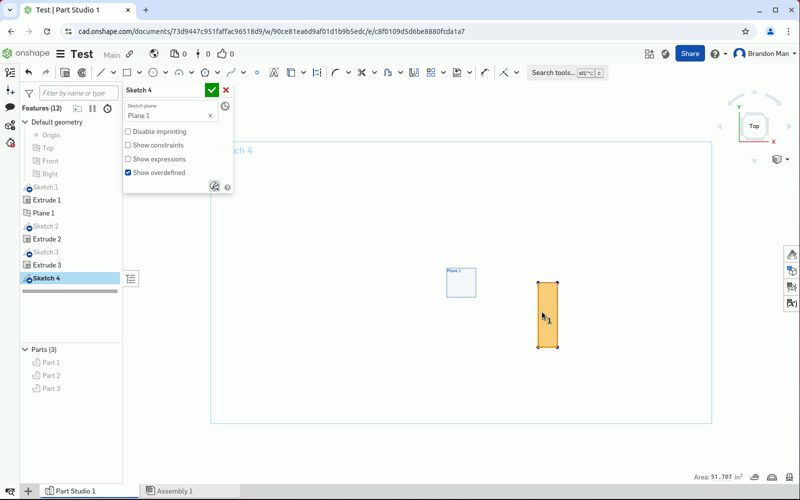
mouse_move(73, 352)
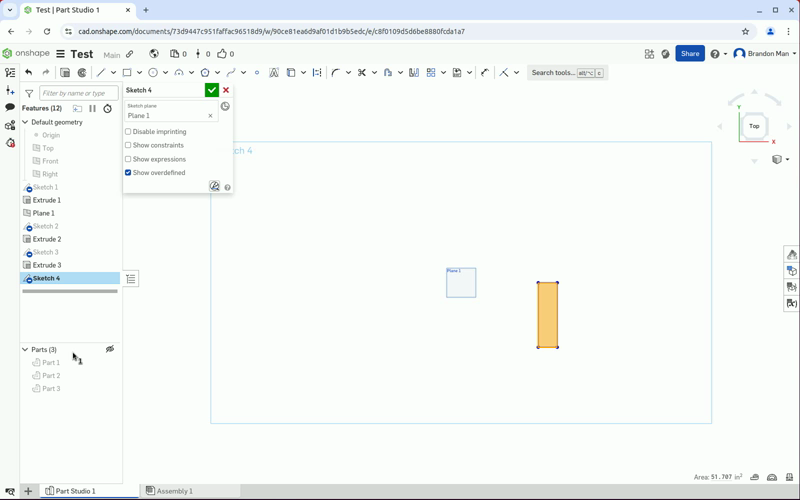
key(shift+y)
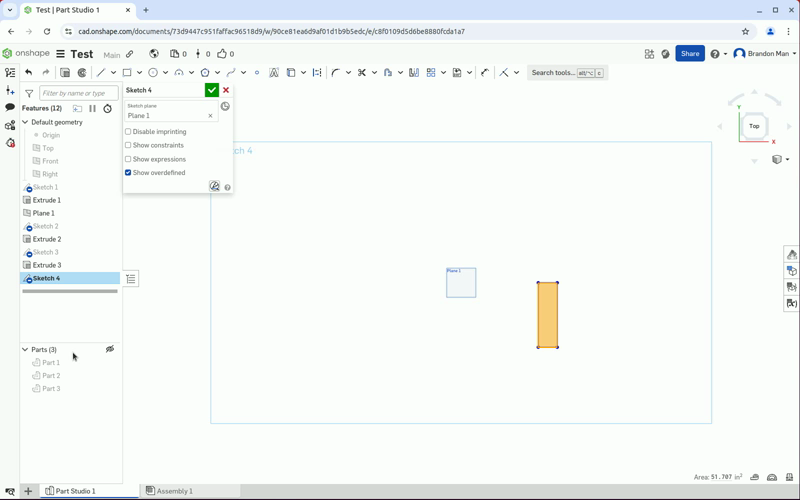
key(shift+e)
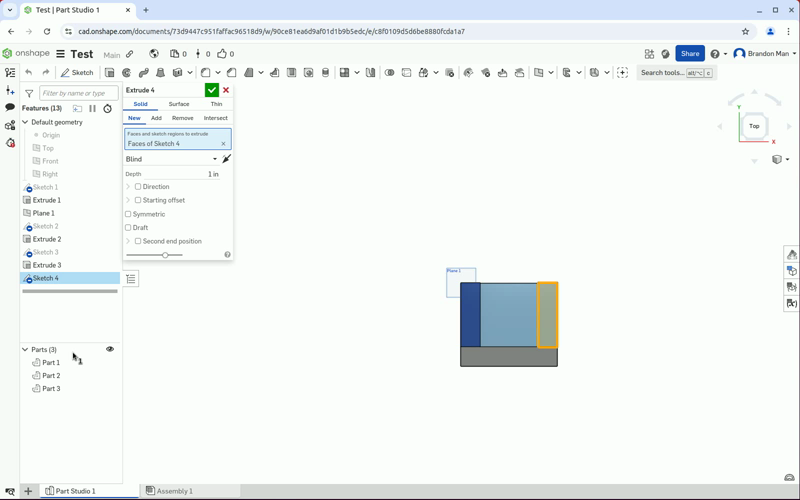
mouse_move(143, 106)
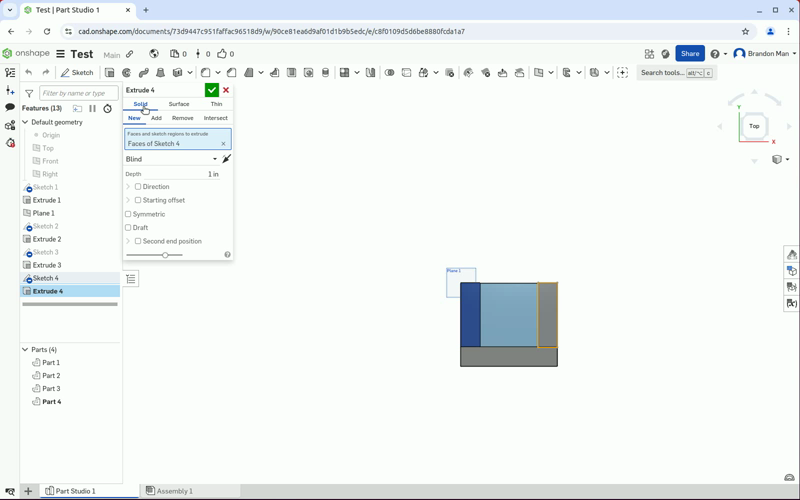
click(143, 106)
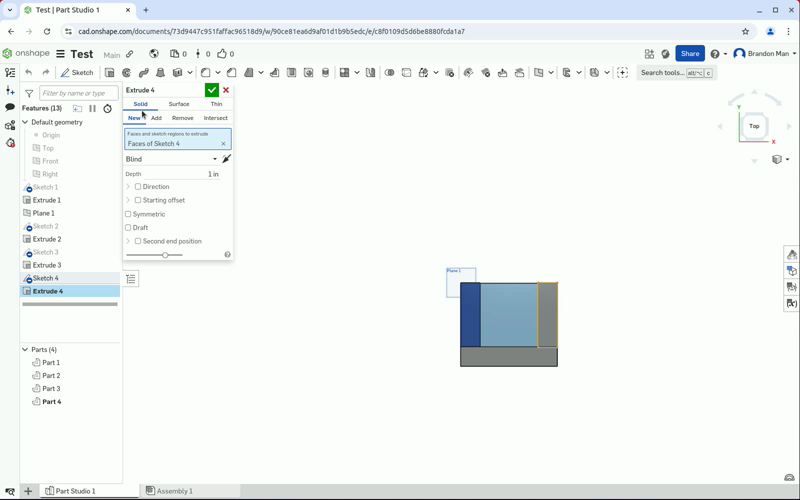
mouse_move(137, 120)
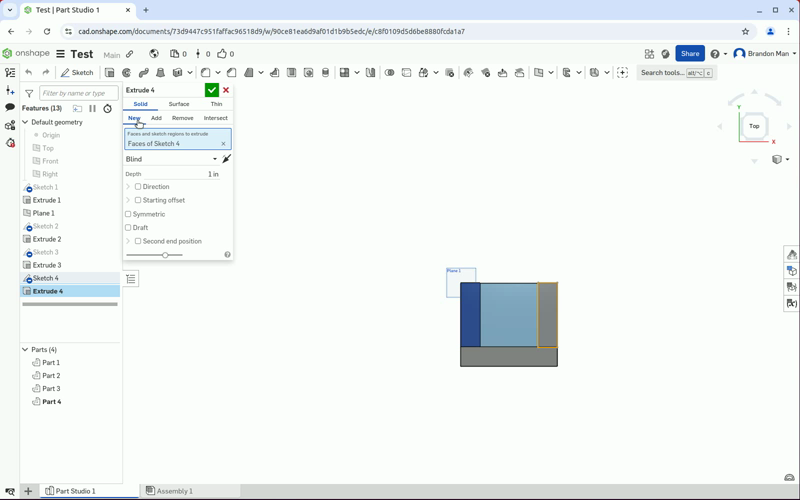
click(137, 120)
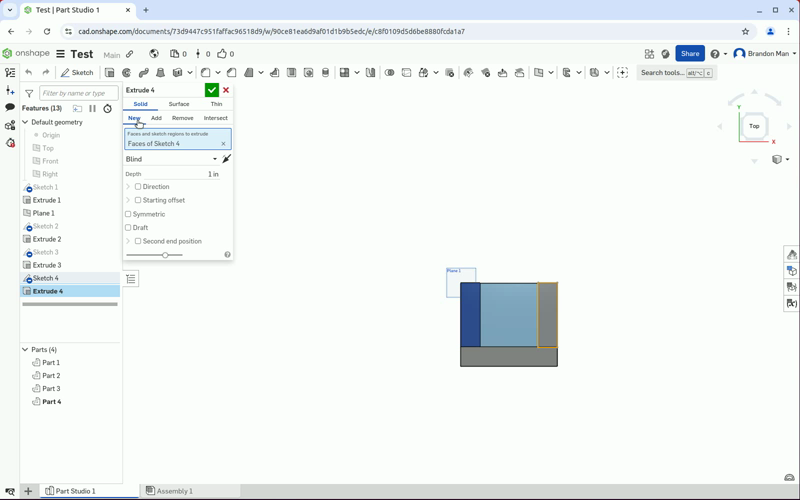
key(tab, 4)
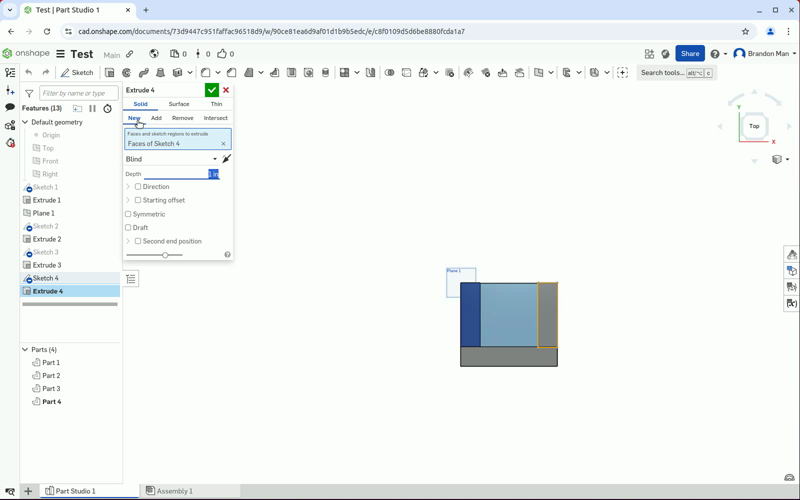
text(6.499)
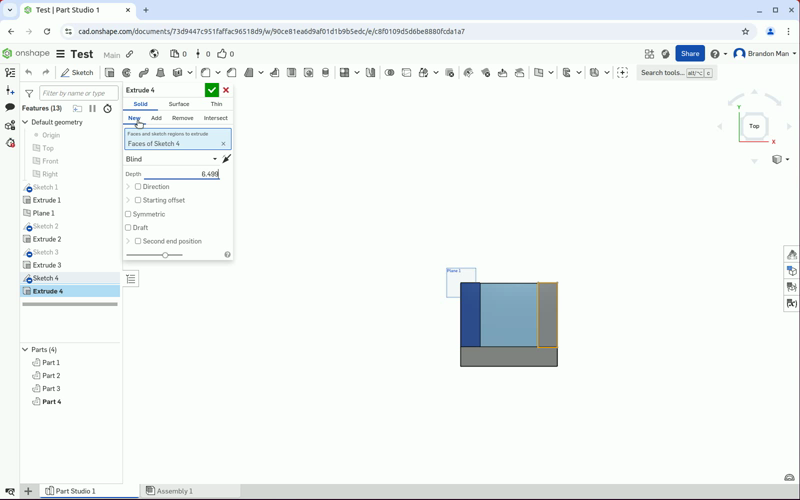
key(enter)
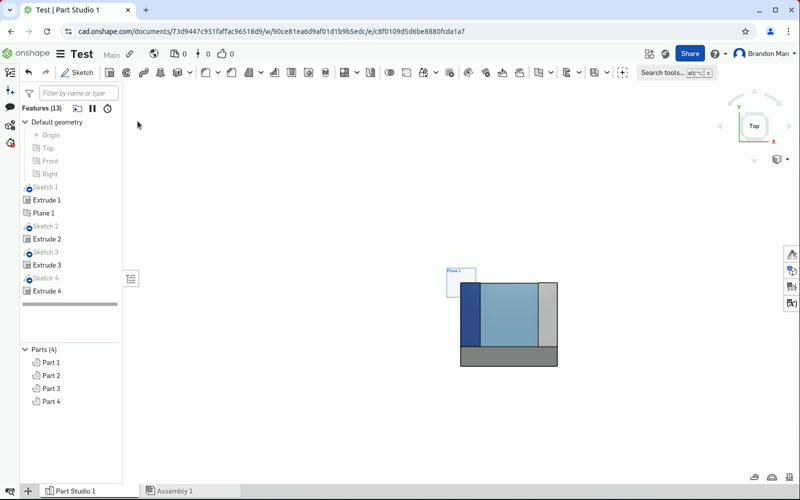
key(shift+h)
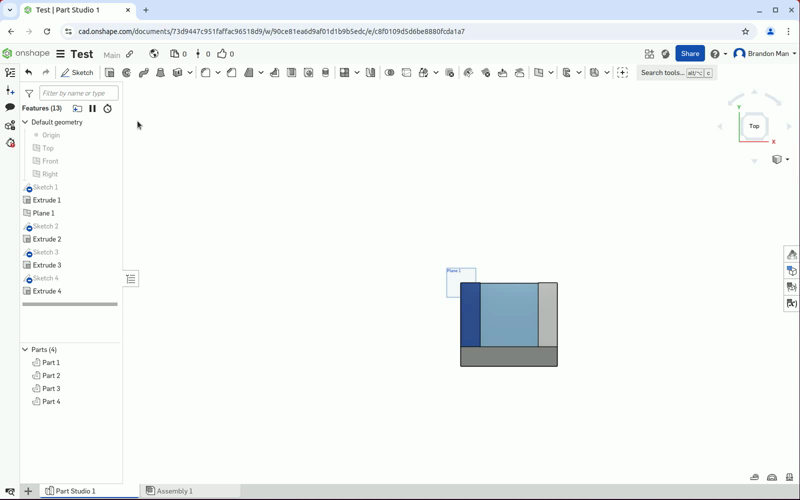
key(shift+h)
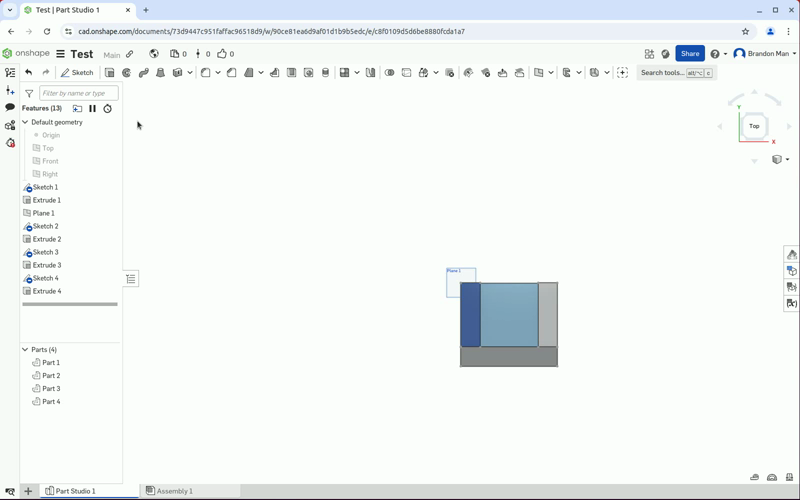
key(shift+7)
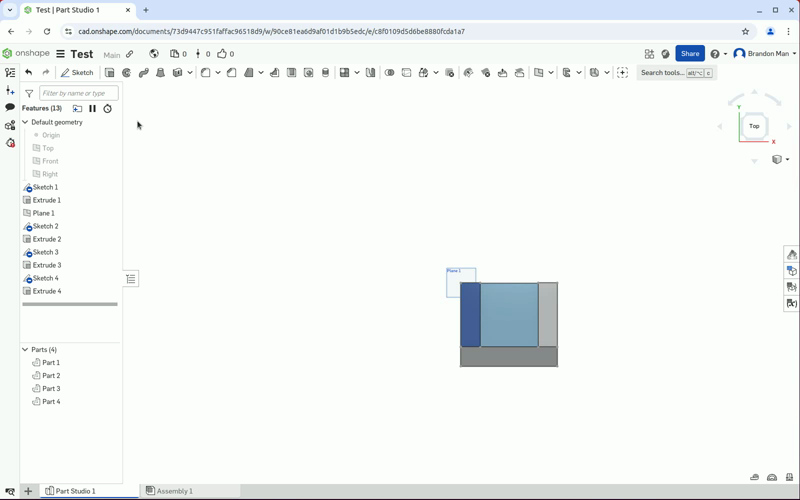
key(up, 3)
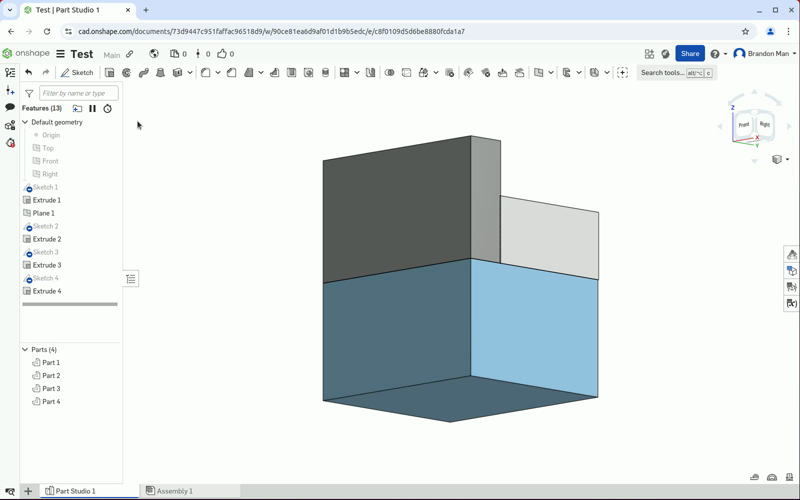
key(left, 3)
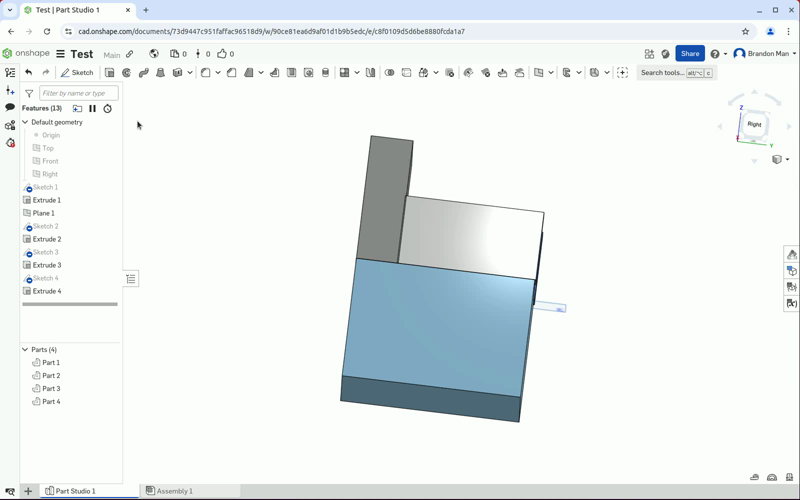
key(right, 3)
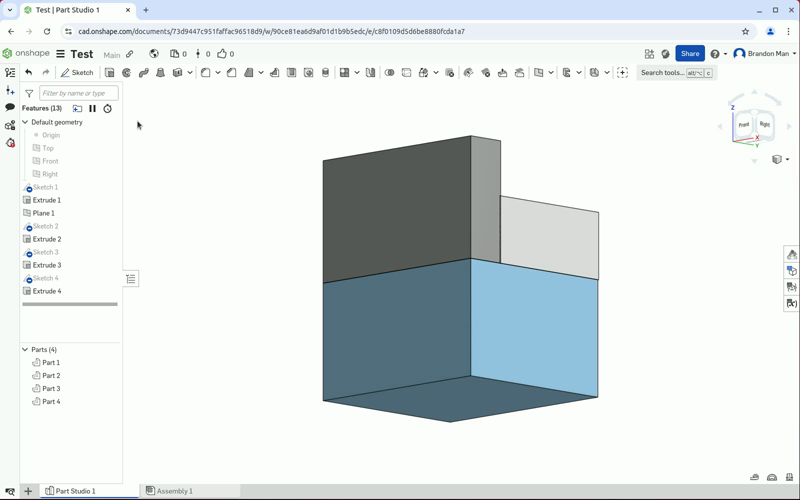
key(down, 3)
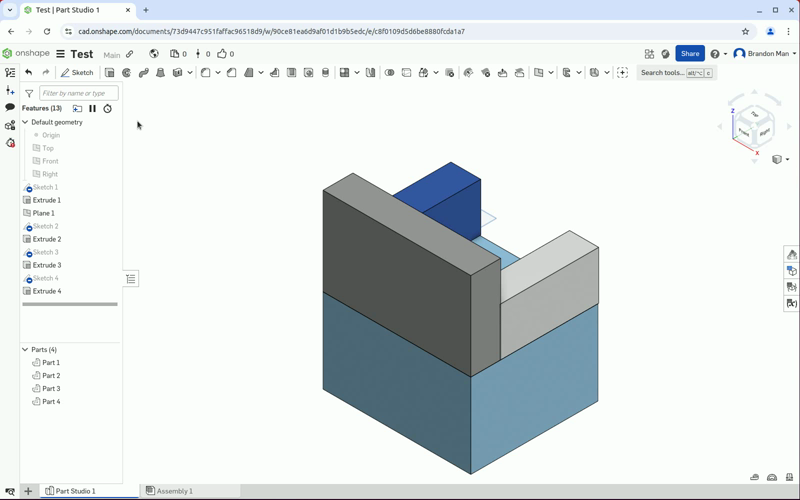
mouse_move(73, 189)
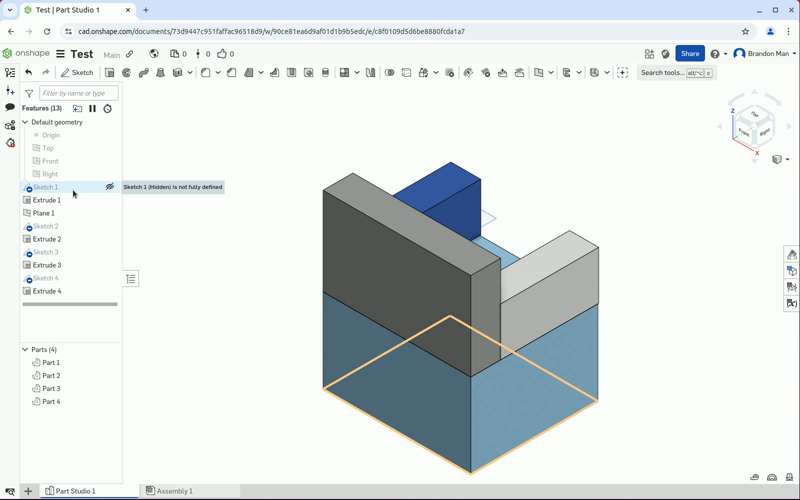
click(73, 189)